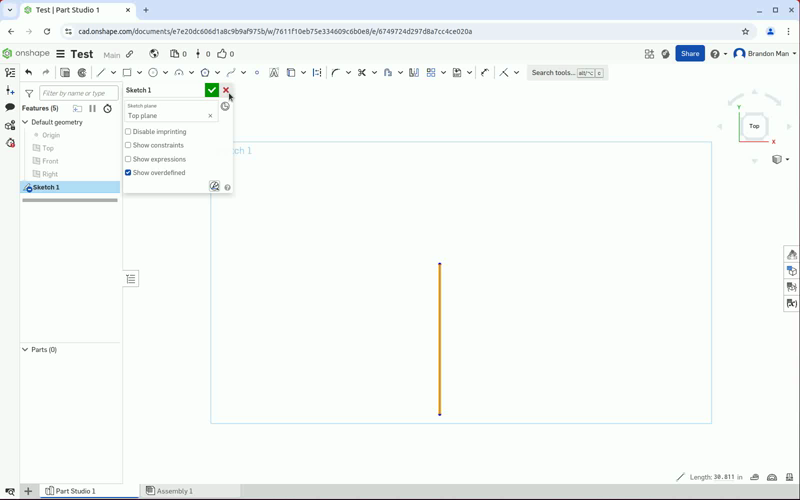
key(shift+h)
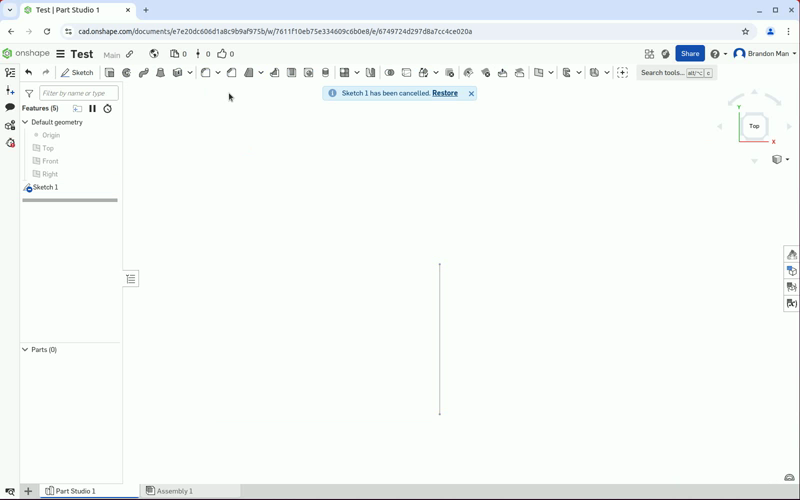
key(shift+s)
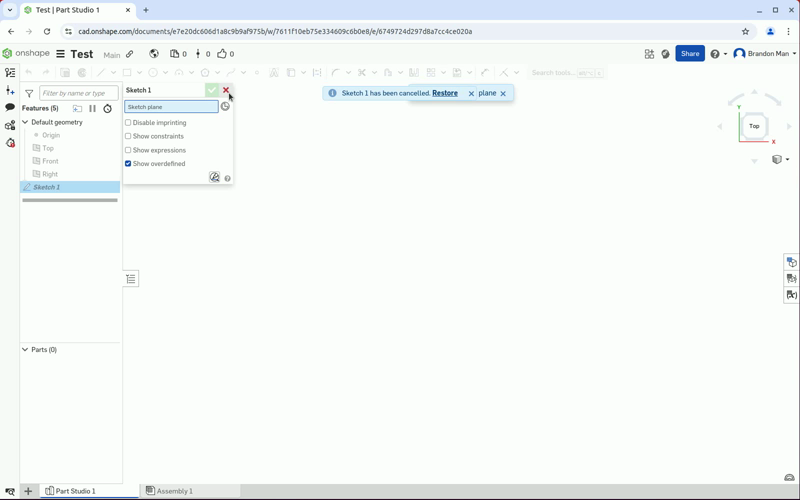
mouse_move(73, 150)
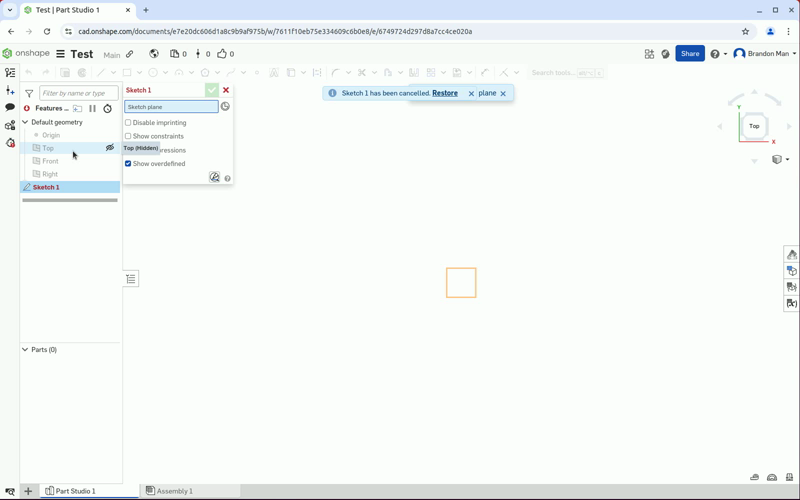
click(73, 150)
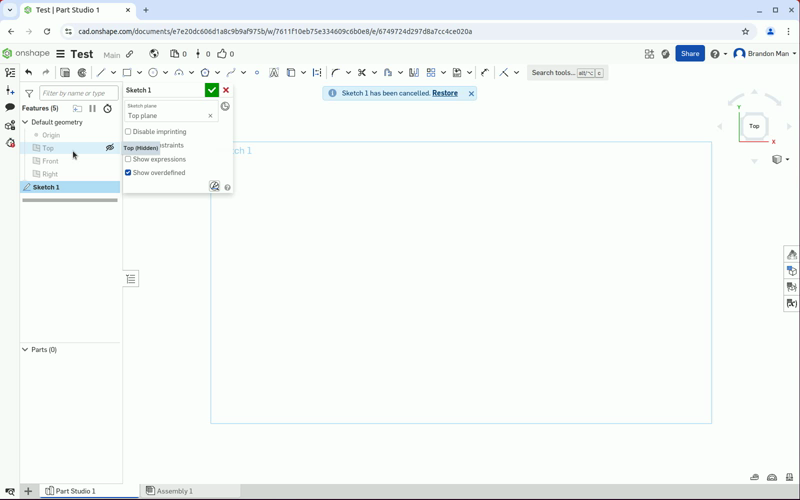
mouse_move(73, 352)
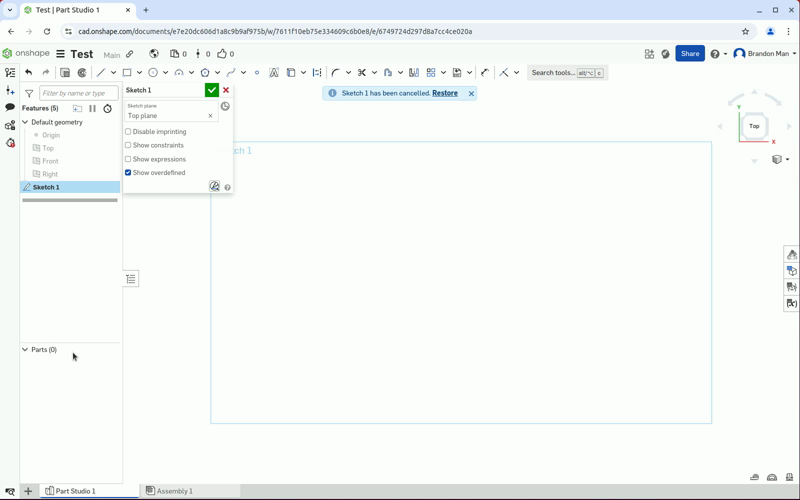
key(y)
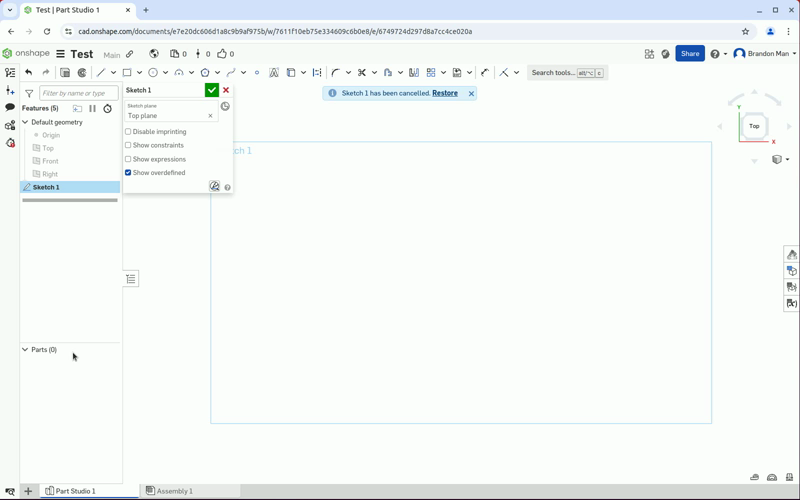
key(l)
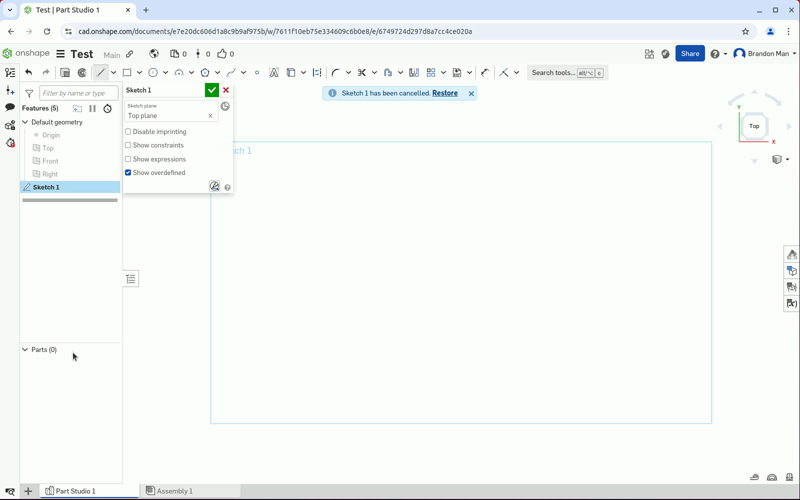
key_down(shift)
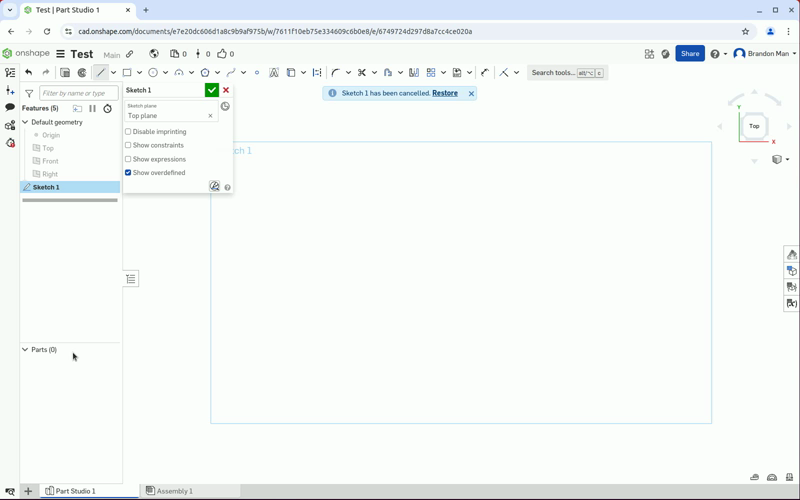
mouse_move(348, 282)
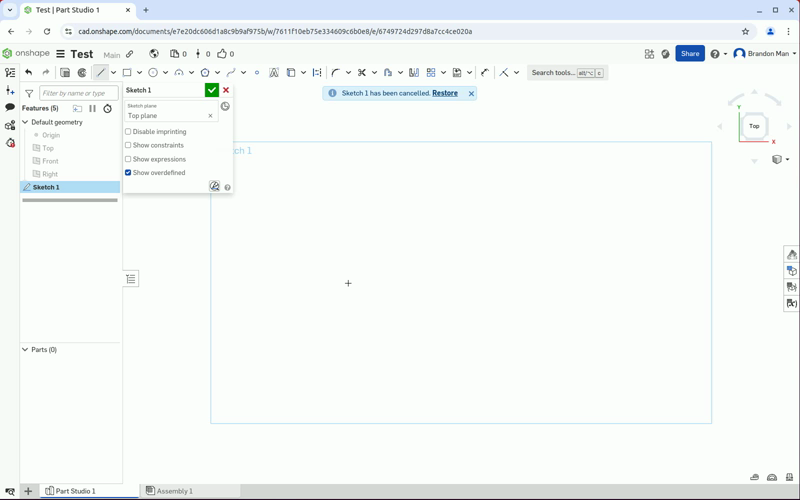
click(348, 282)
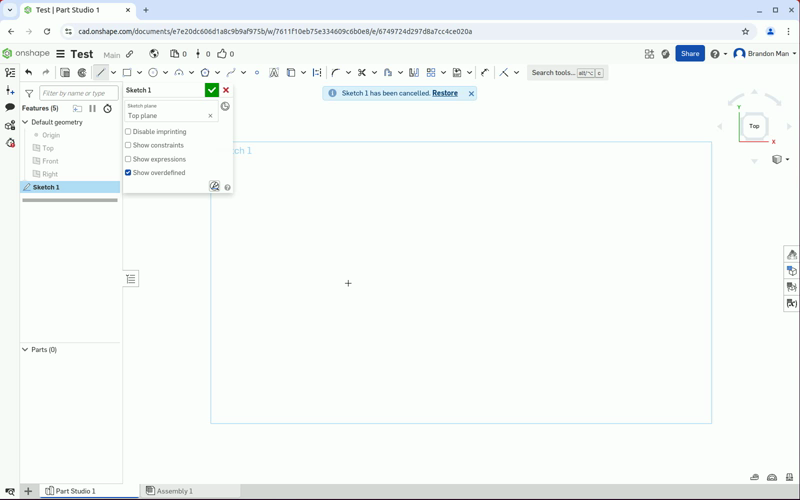
key_up(shift)
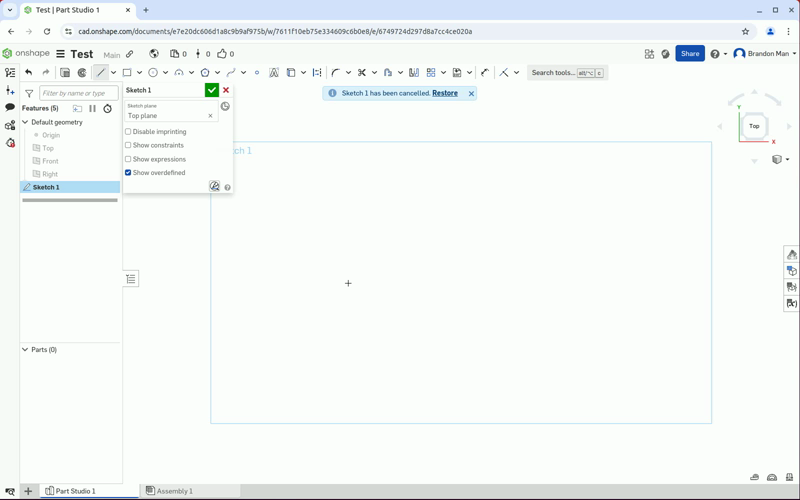
key_down(shift)
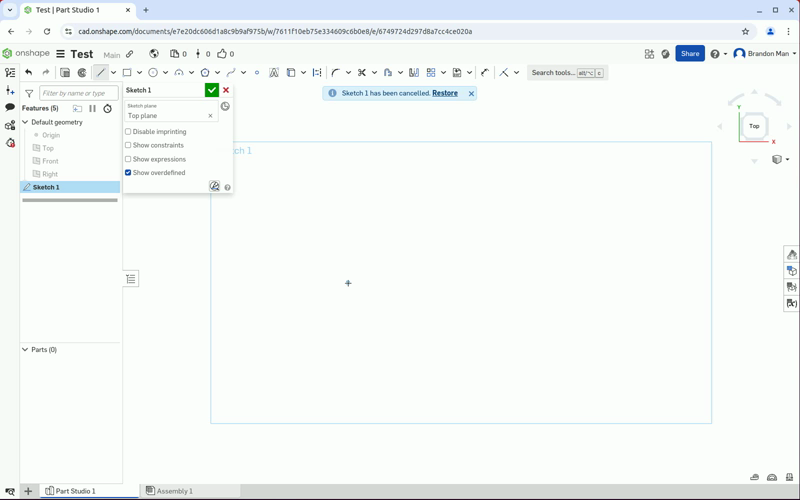
mouse_move(572, 282)
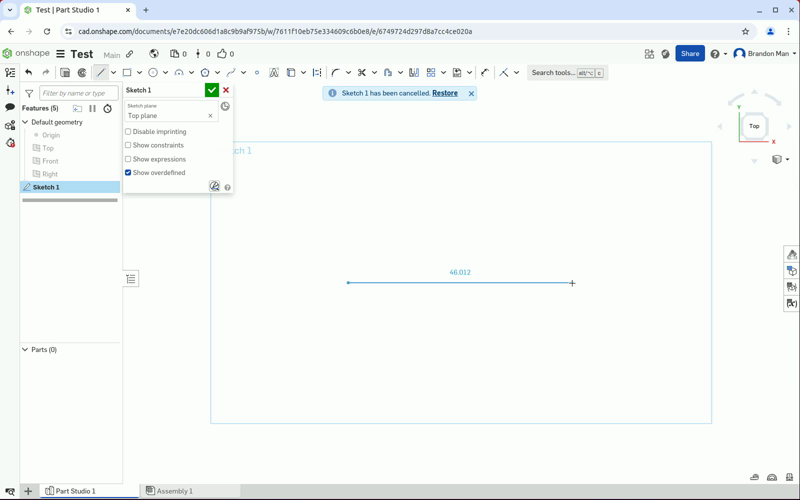
click(572, 282)
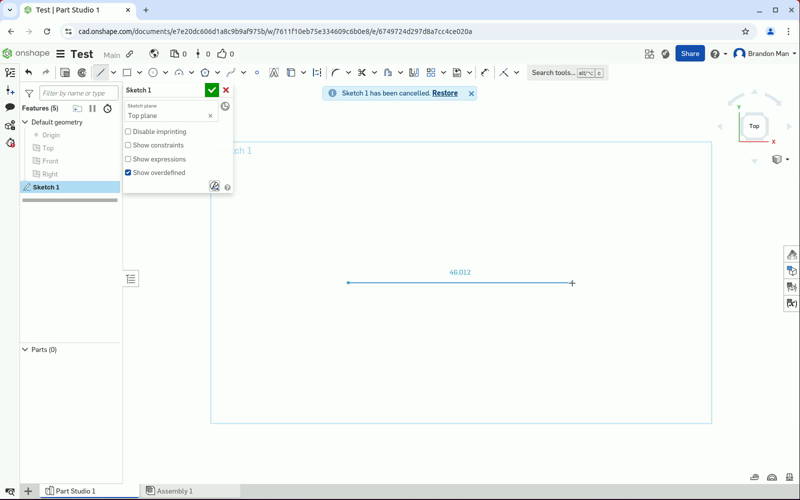
key_up(shift)
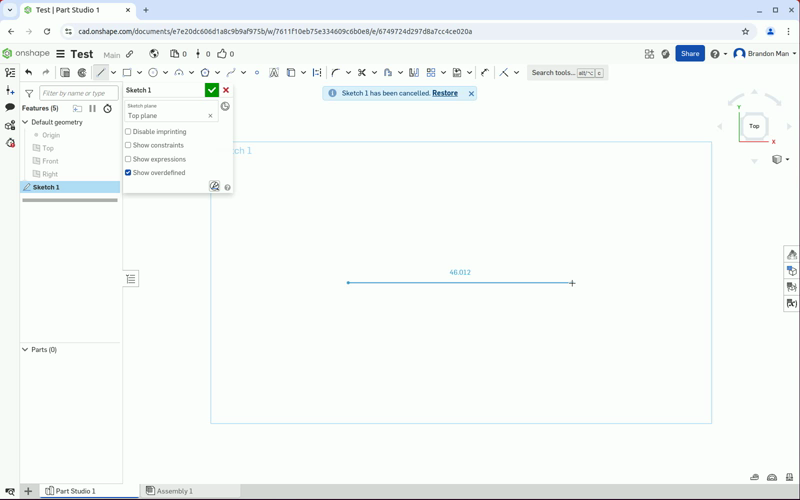
key_down(shift)
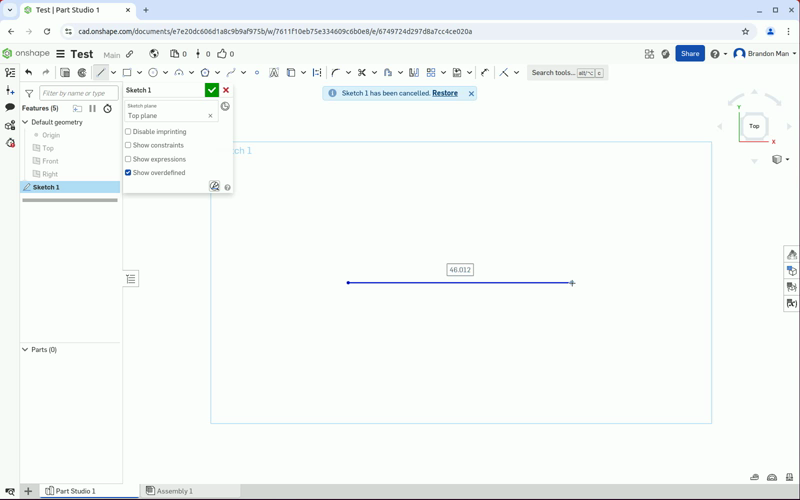
mouse_move(589, 282)
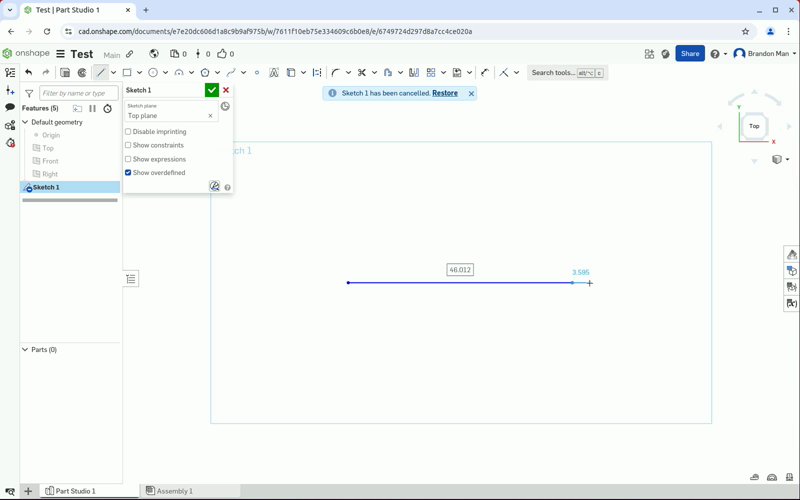
mouse_move(572, 254)
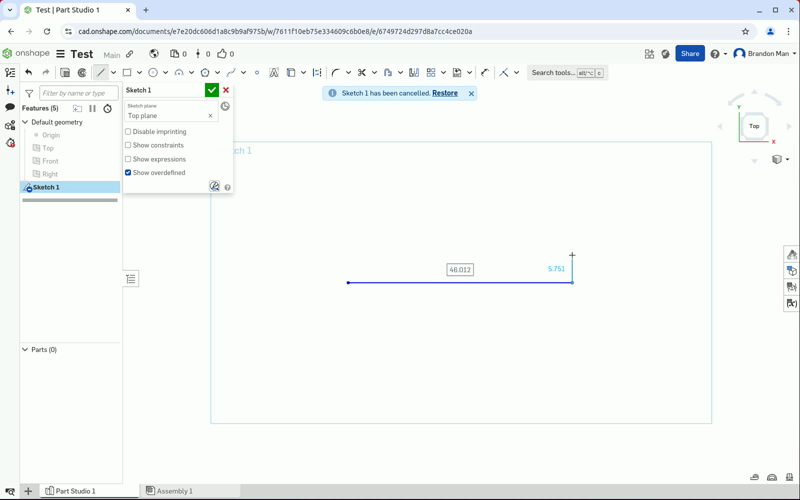
click(572, 254)
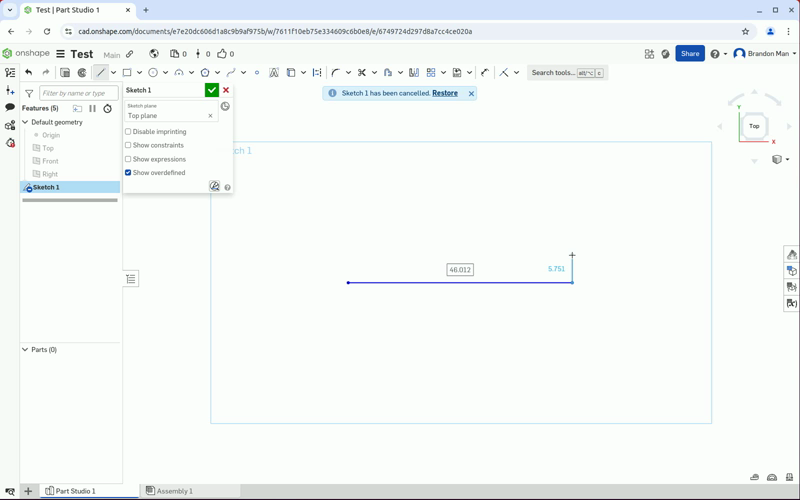
key_up(shift)
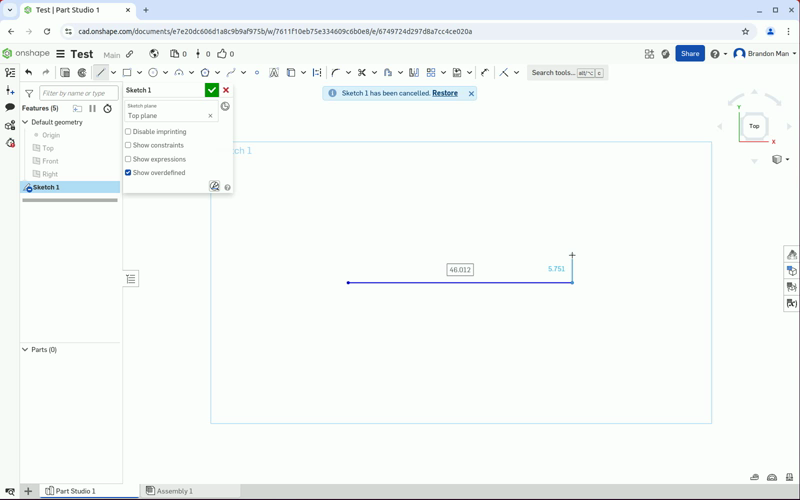
key_down(shift)
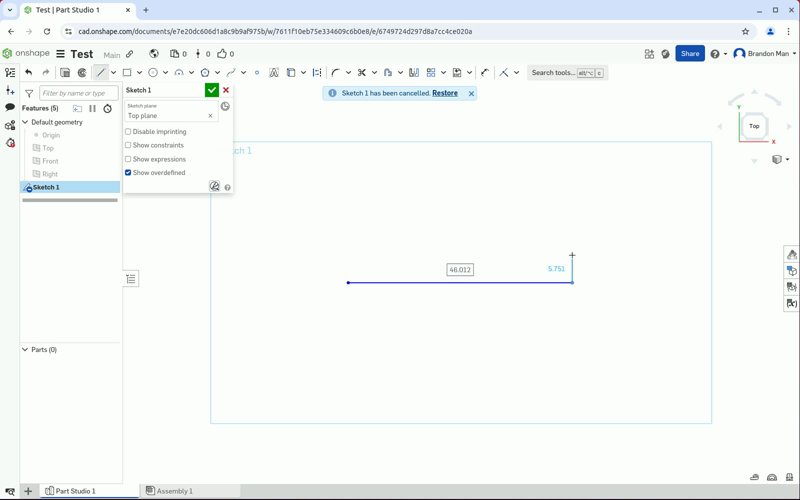
mouse_move(589, 254)
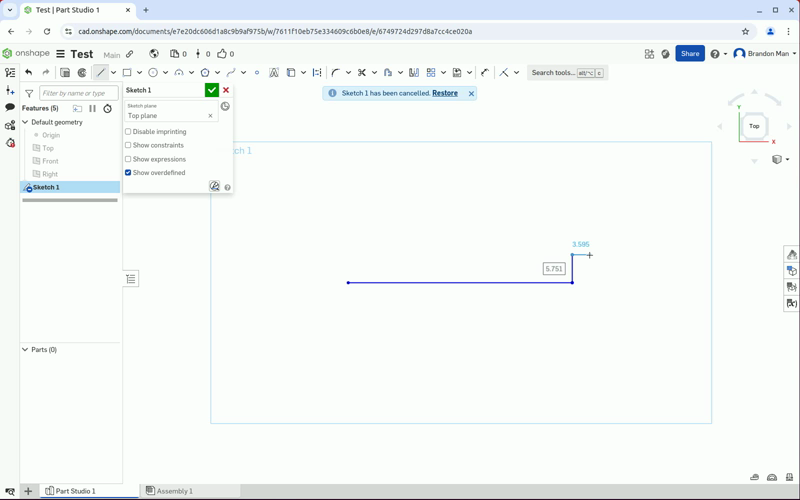
mouse_move(553, 254)
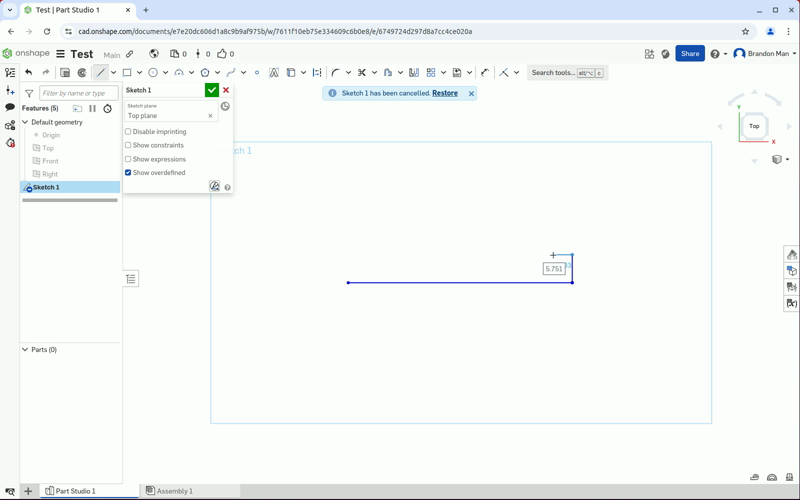
click(553, 254)
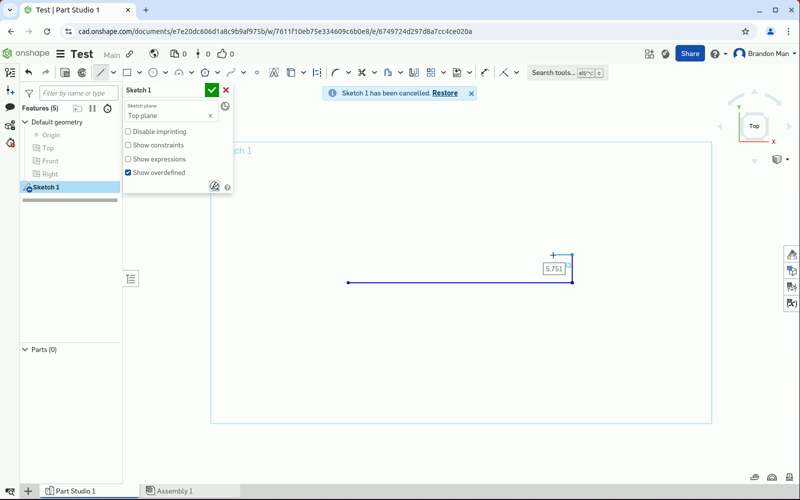
key_up(shift)
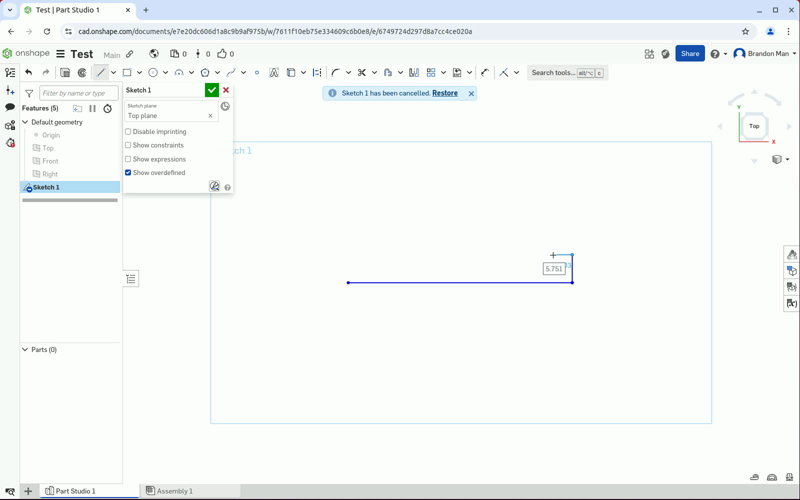
key_down(shift)
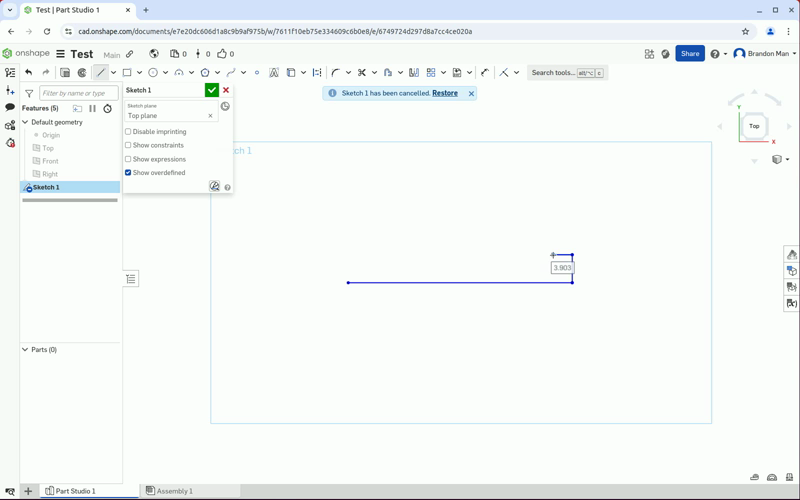
mouse_move(367, 254)
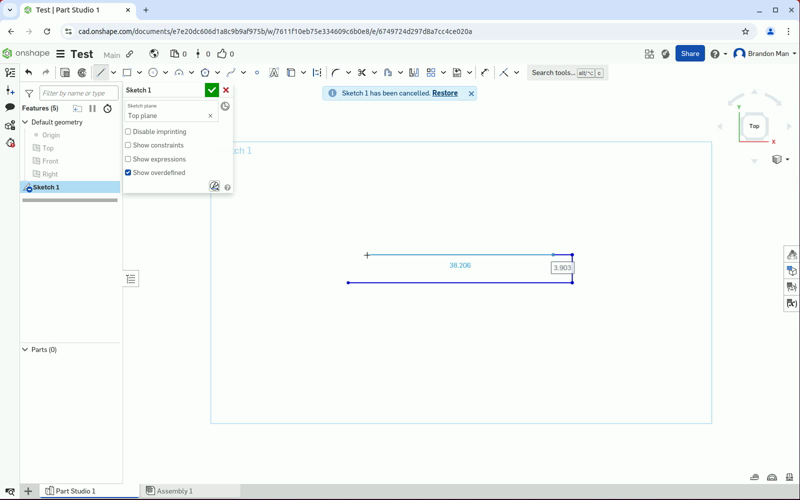
click(367, 254)
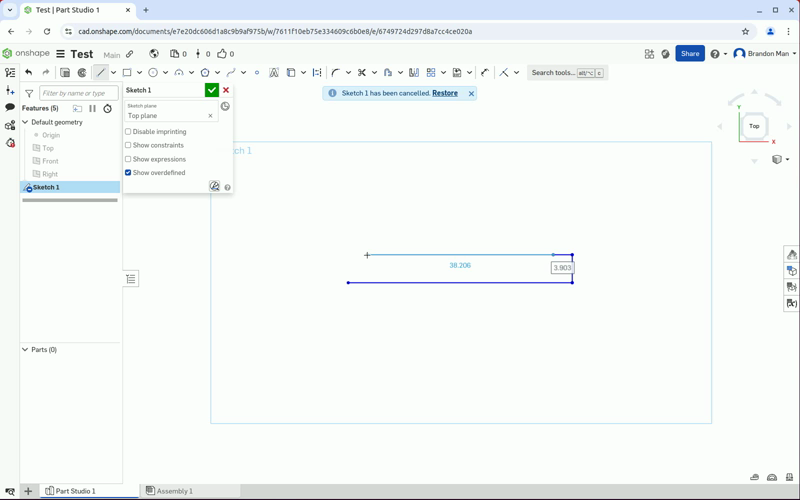
key_up(shift)
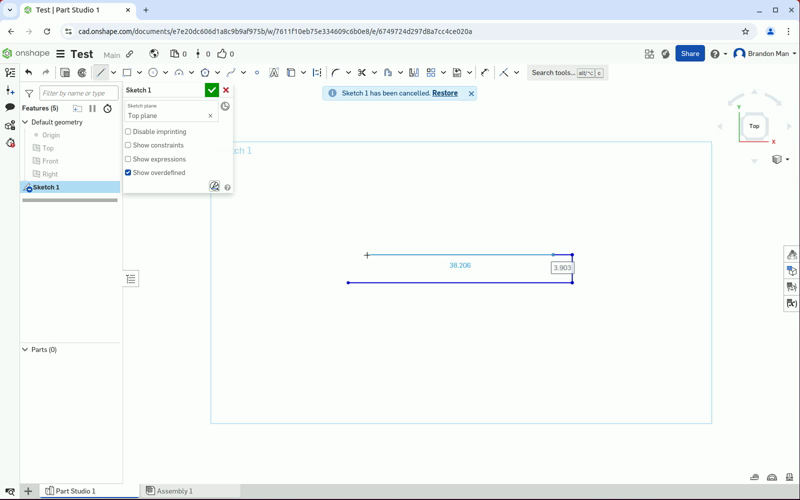
key_down(shift)
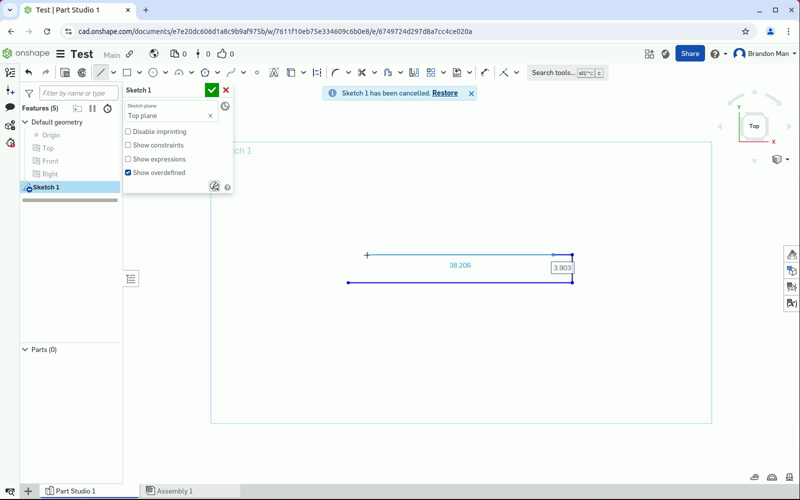
mouse_move(397, 254)
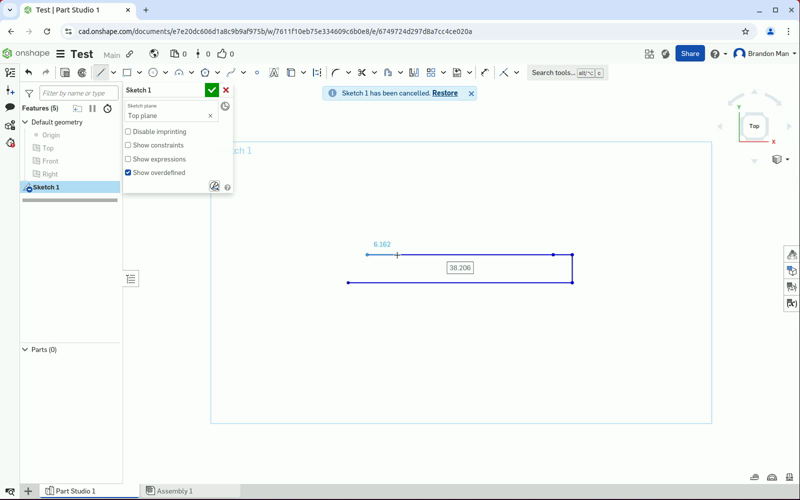
mouse_move(348, 254)
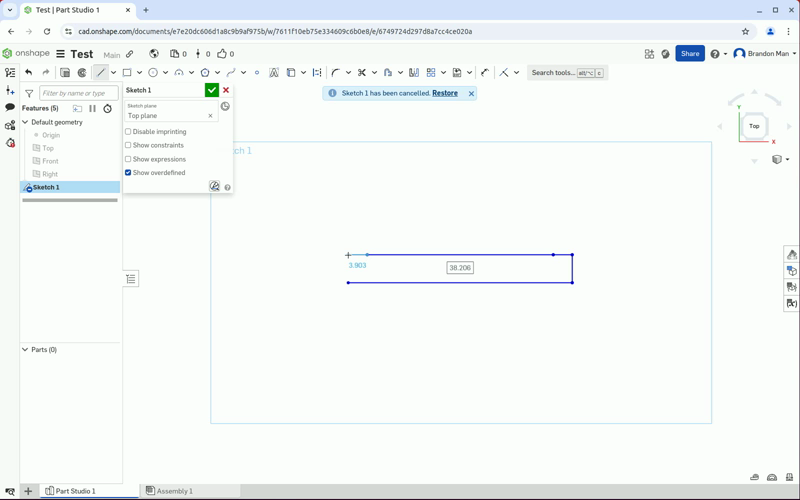
click(348, 254)
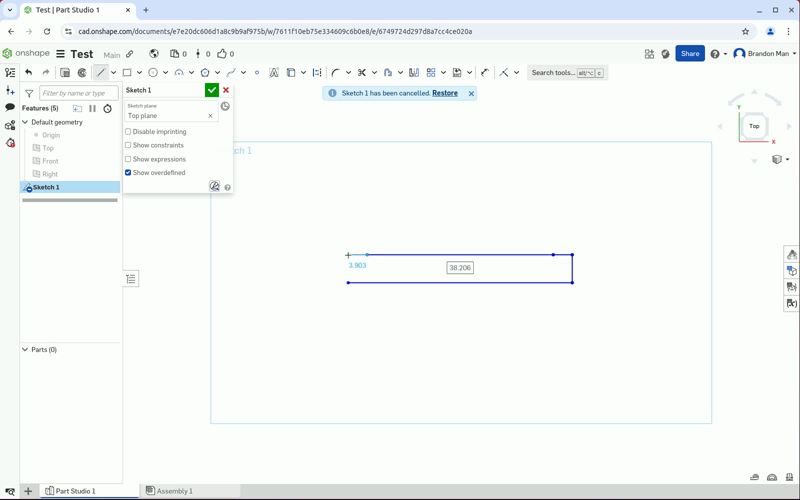
key_up(shift)
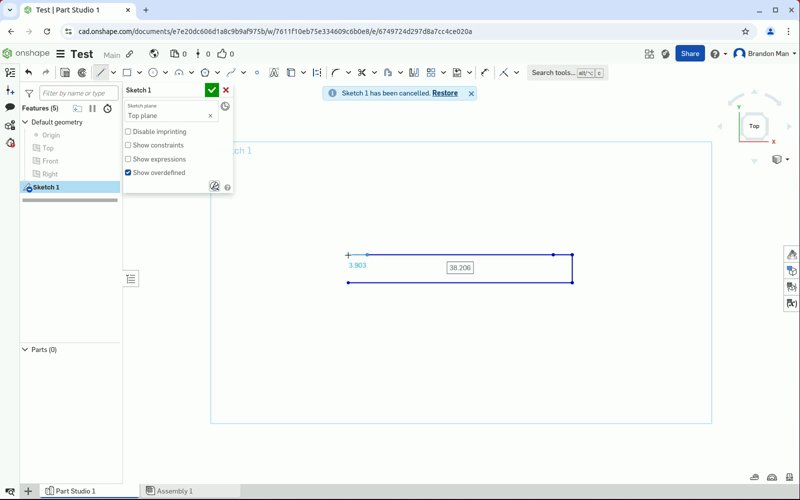
mouse_move(378, 254)
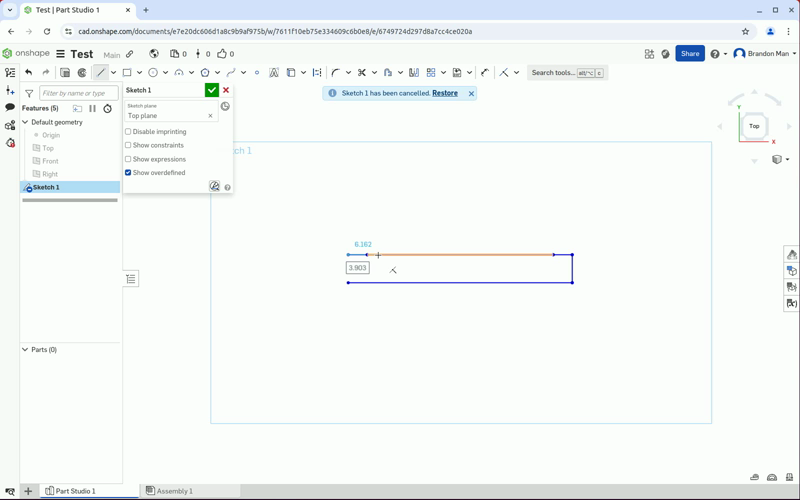
key_down(shift)
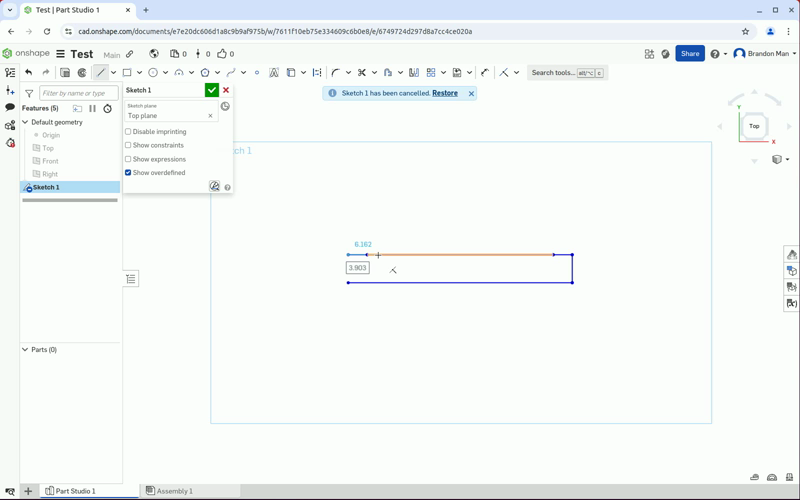
mouse_move(348, 282)
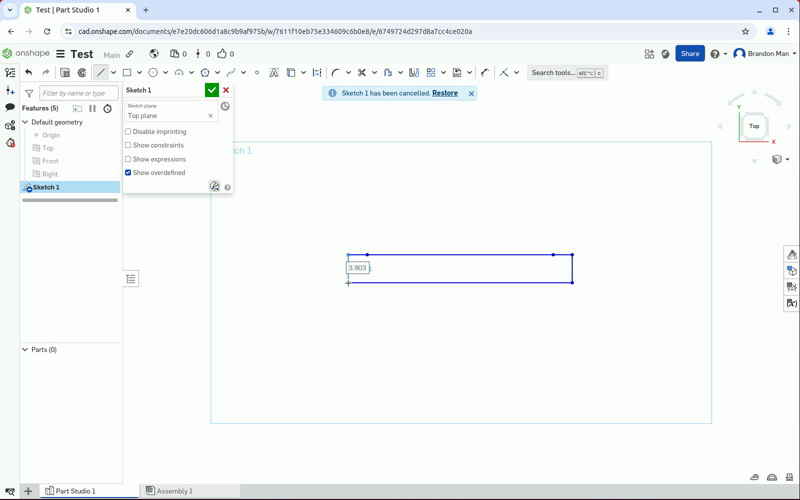
key_up(shift)
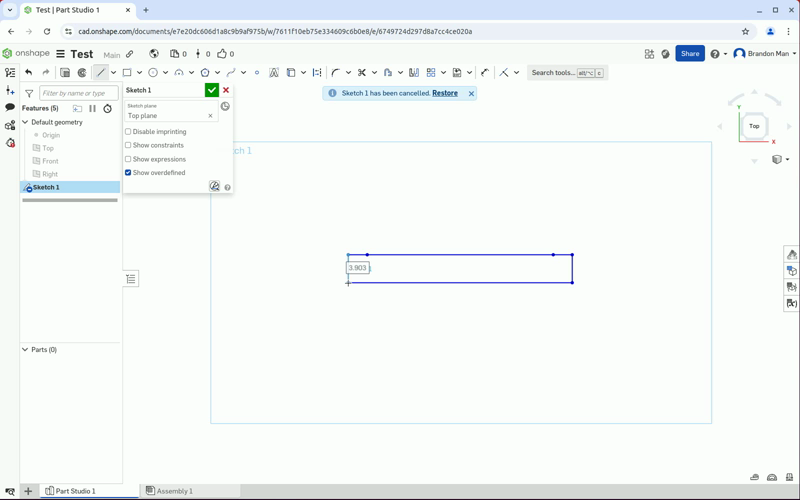
click(348, 282)
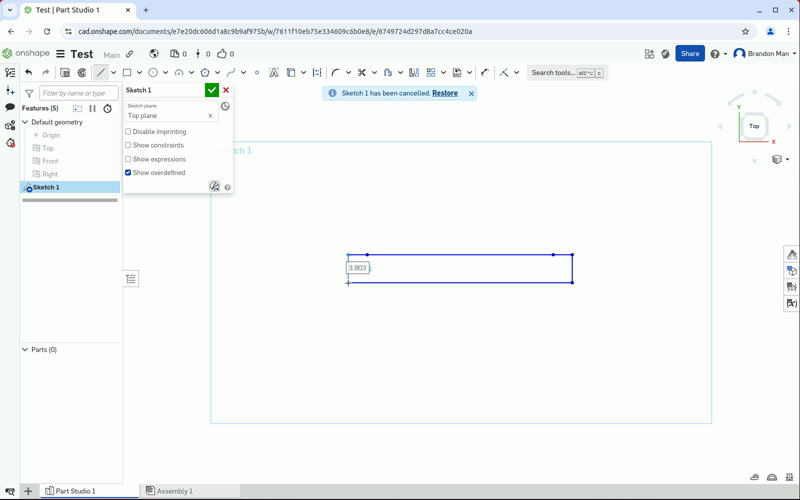
key(esc)
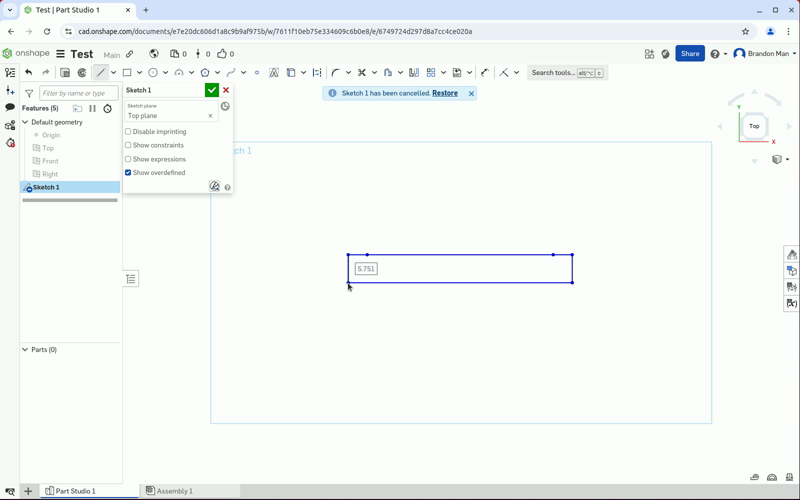
mouse_move(522, 267)
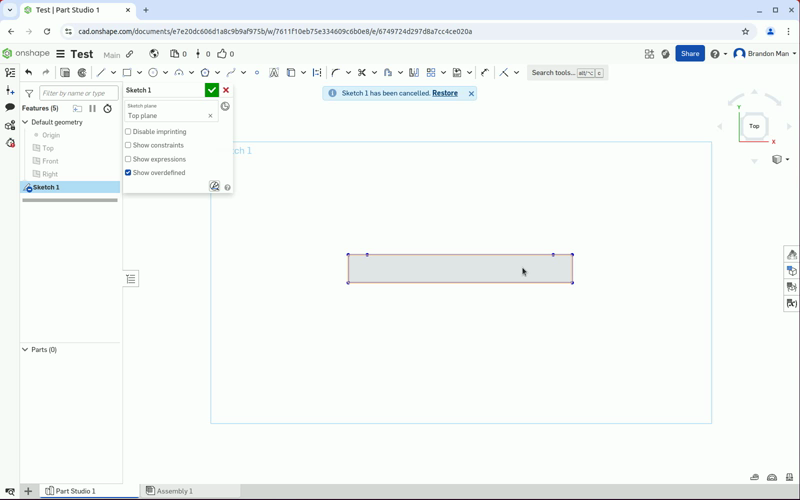
click(522, 267)
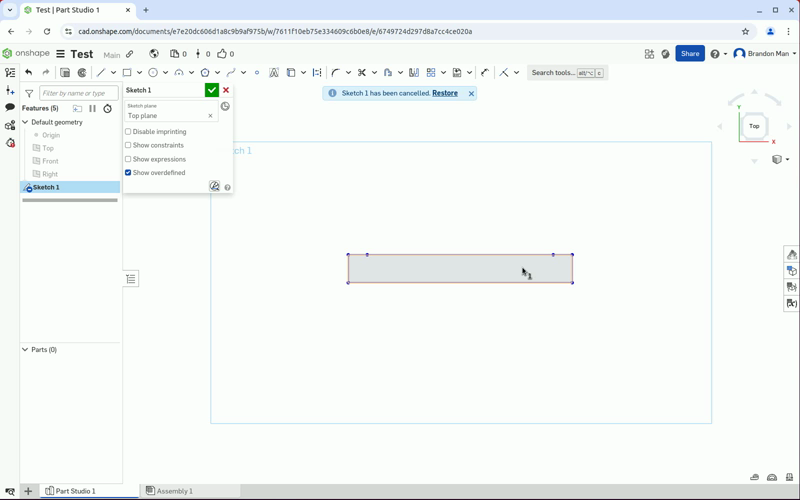
mouse_move(73, 352)
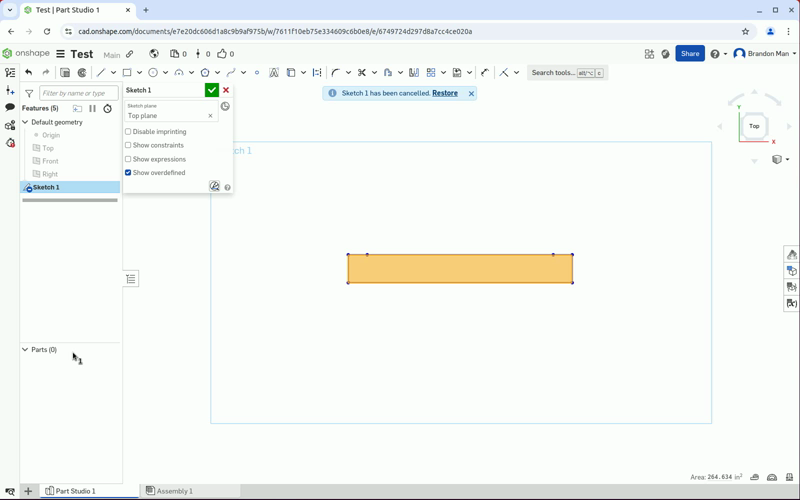
key(shift+y)
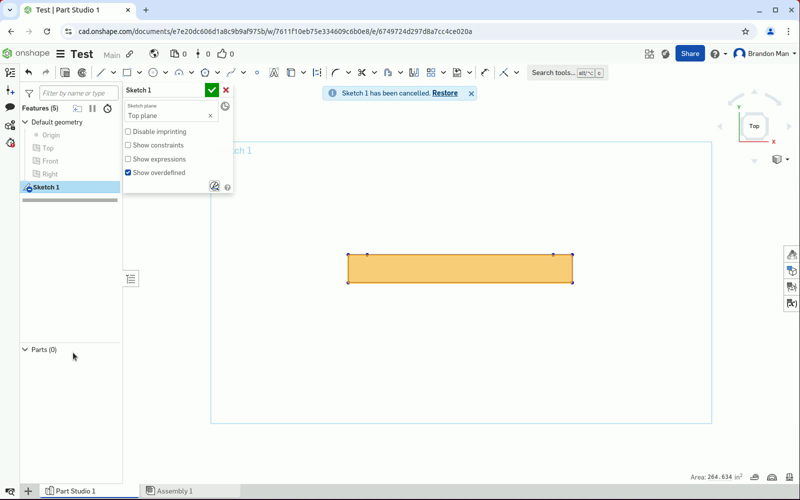
key(shift+e)
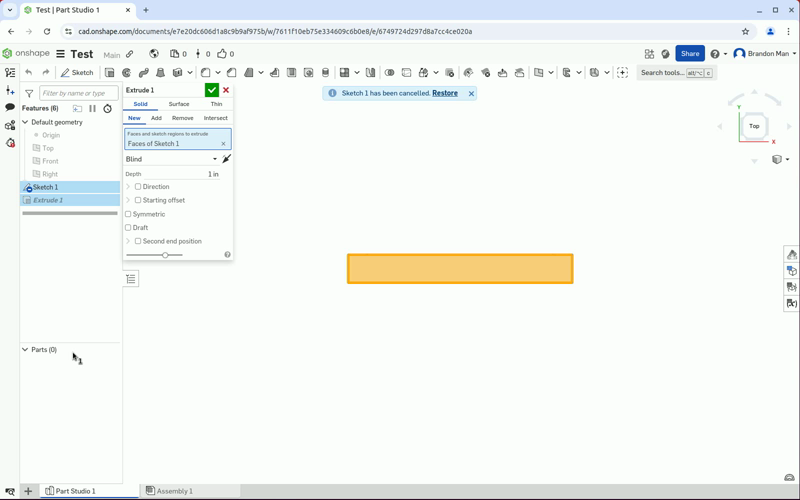
mouse_move(143, 106)
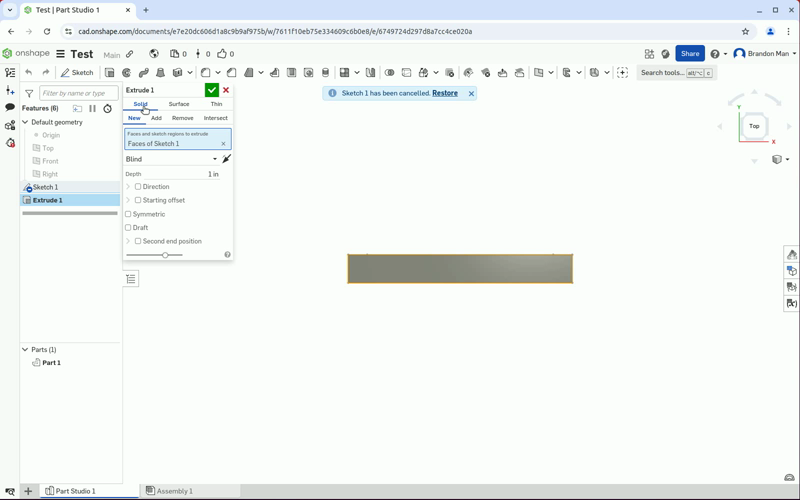
click(143, 106)
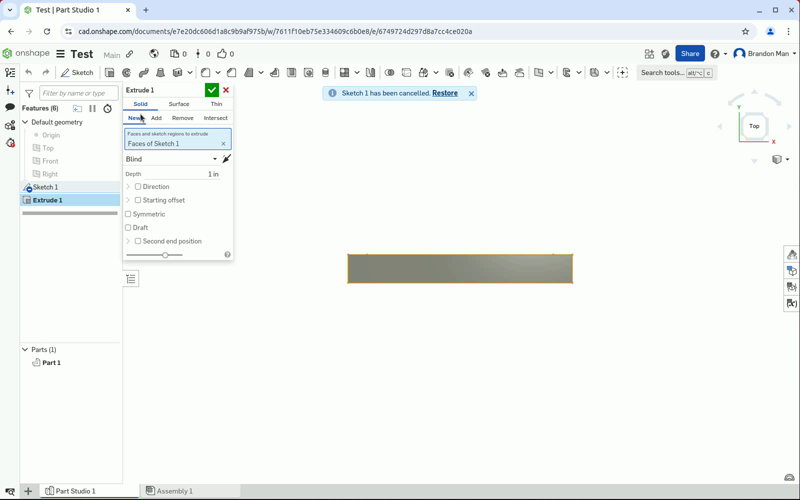
mouse_move(137, 120)
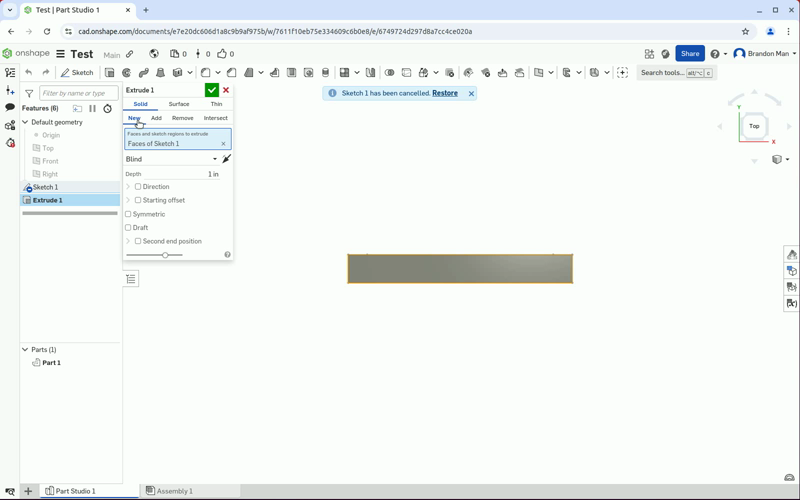
click(137, 120)
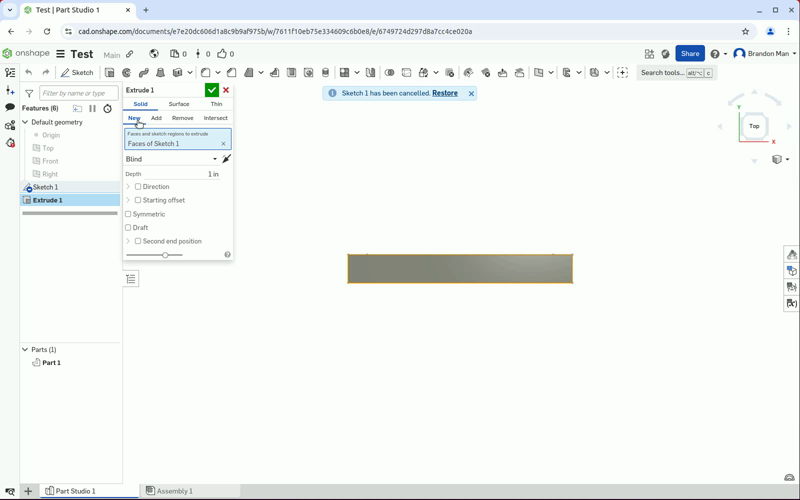
key(tab, 4)
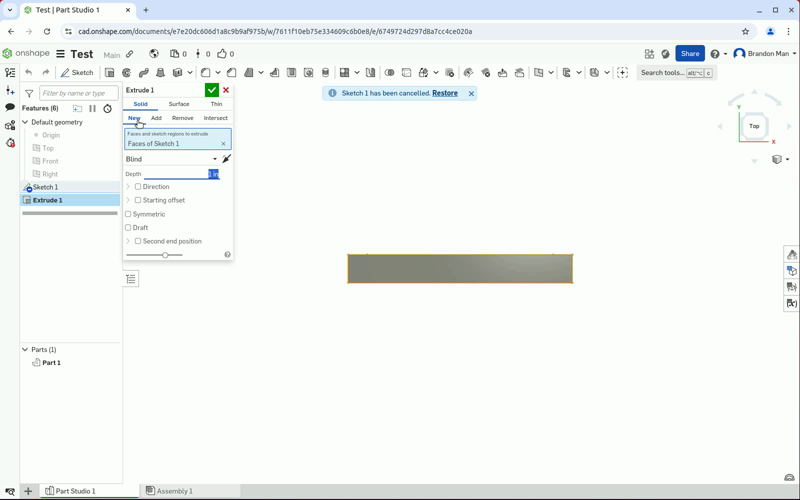
text(3.851)
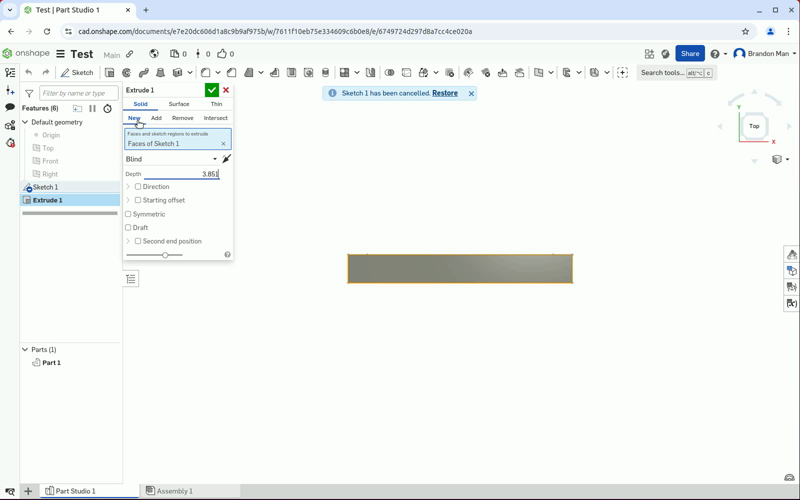
key(enter)
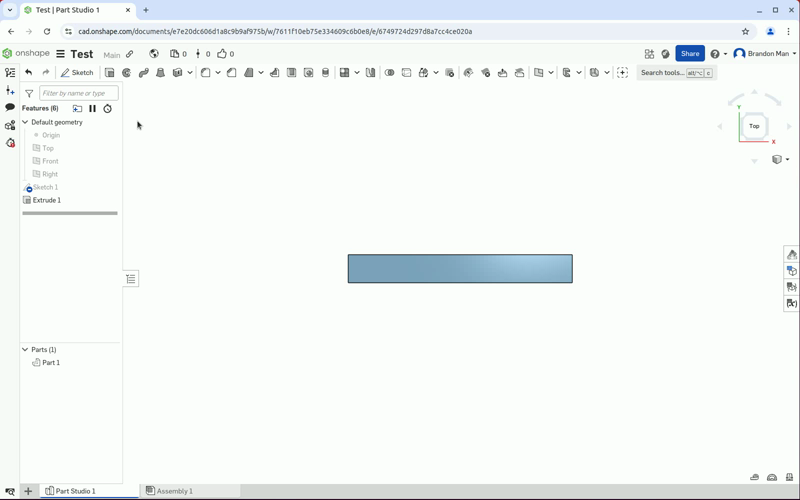
key(shift+h)
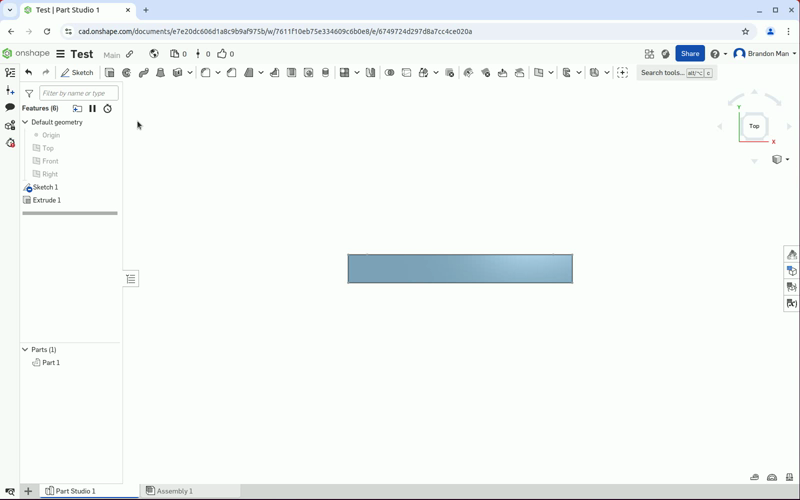
key(shift+h)
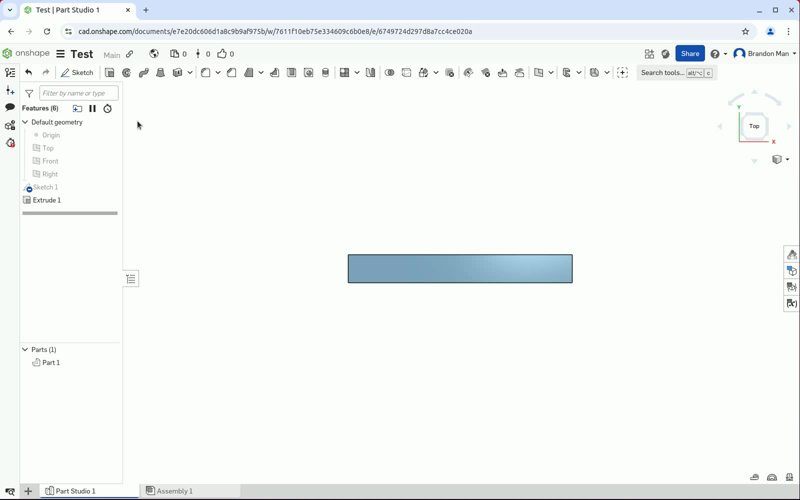
mouse_move(73, 189)
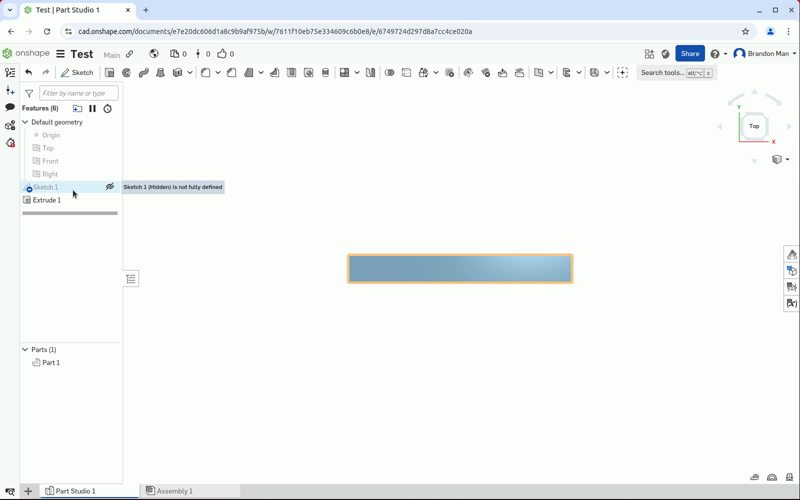
click(73, 189)
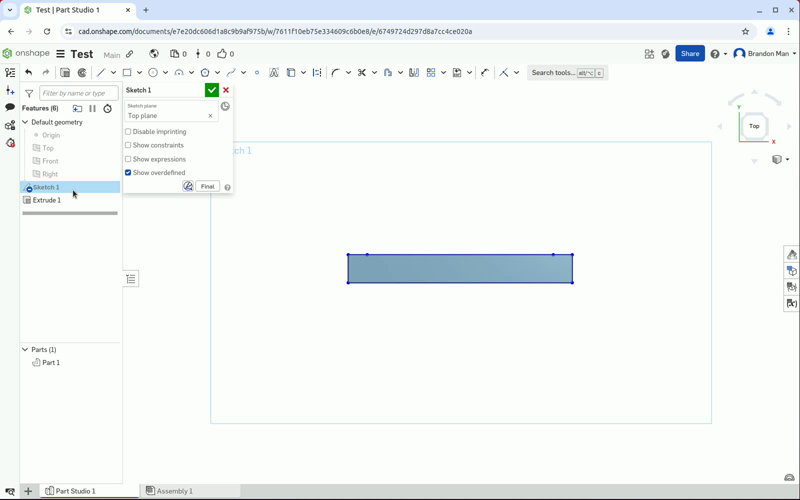
mouse_move(229, 92)
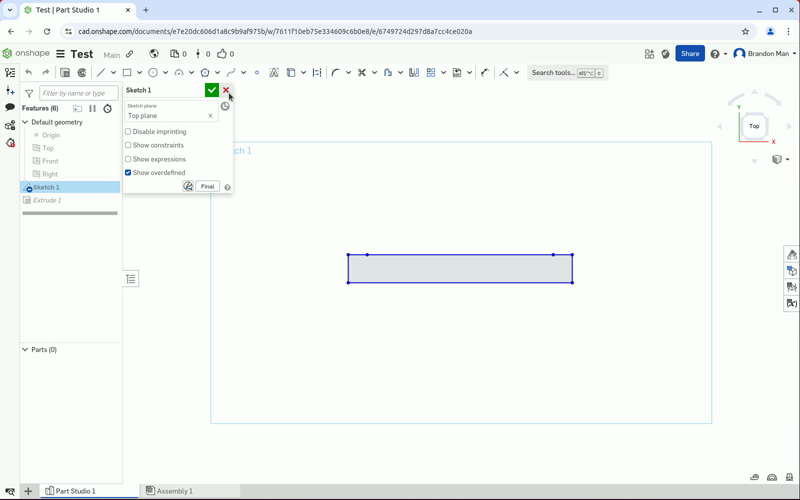
click(229, 92)
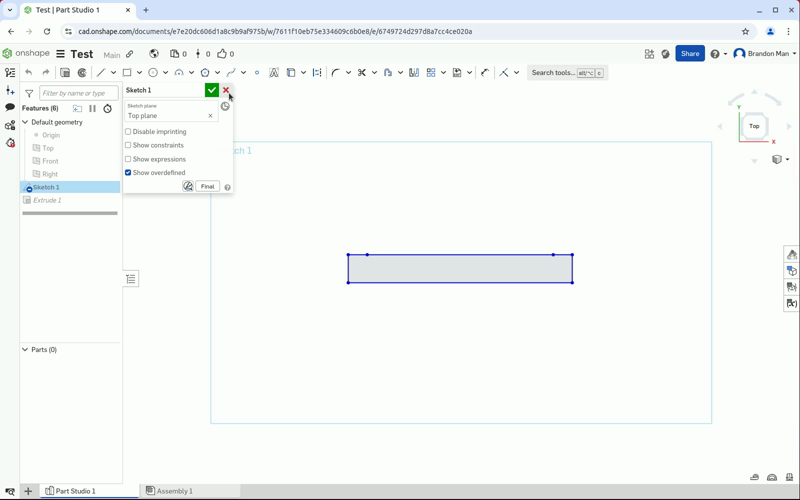
key(shift+s)
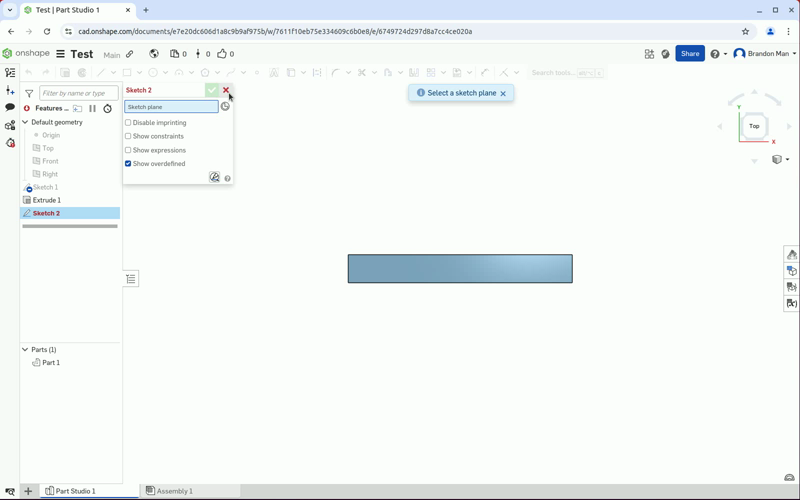
mouse_move(73, 150)
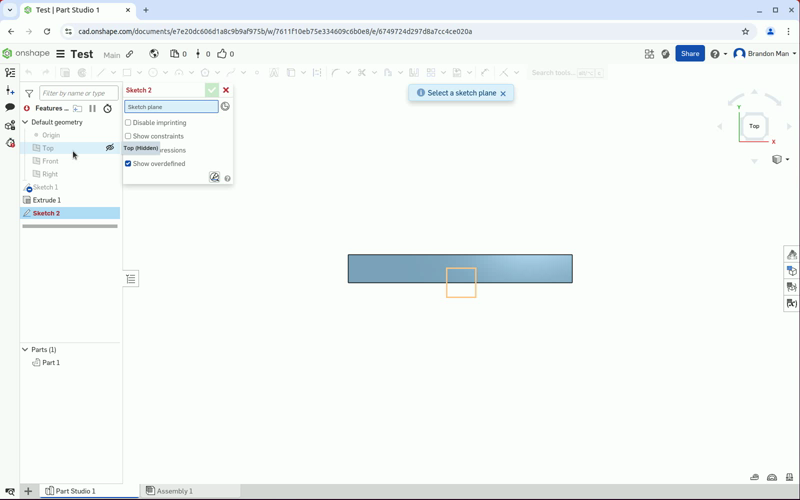
click(73, 150)
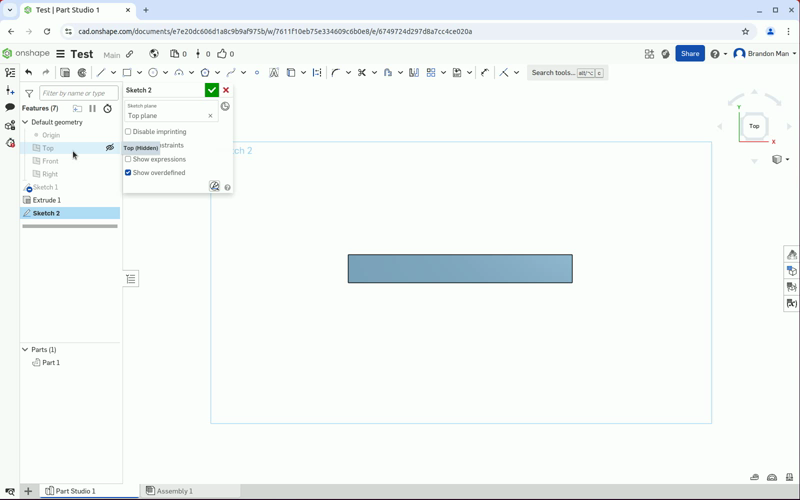
mouse_move(73, 352)
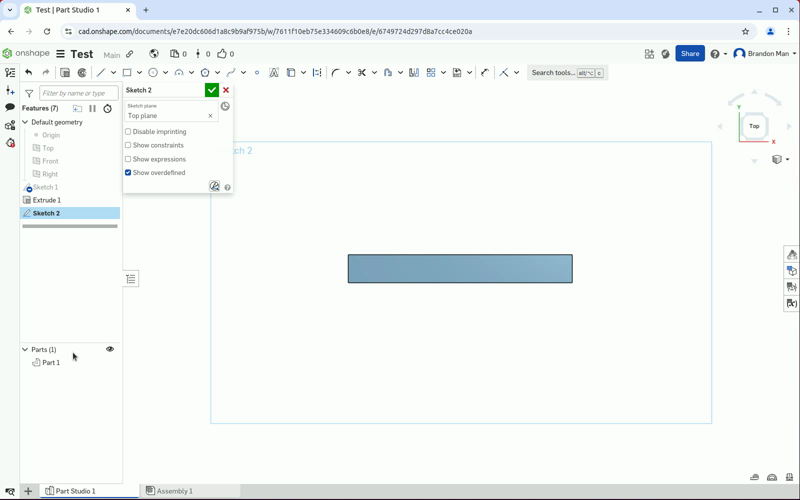
key(y)
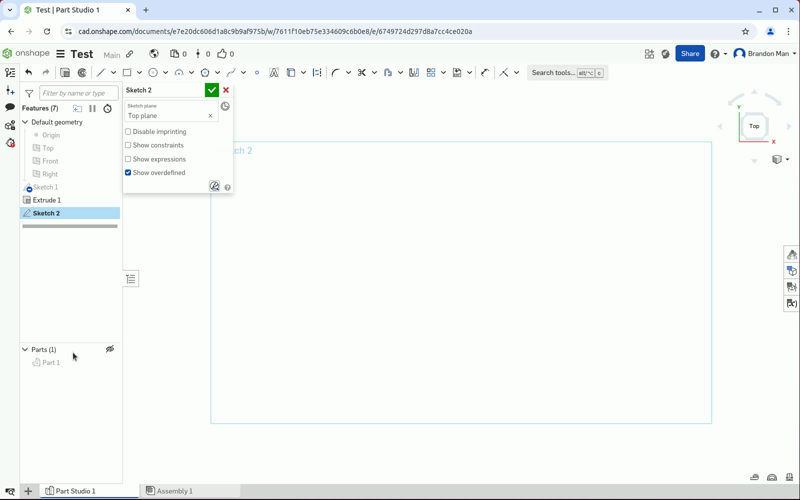
key(l)
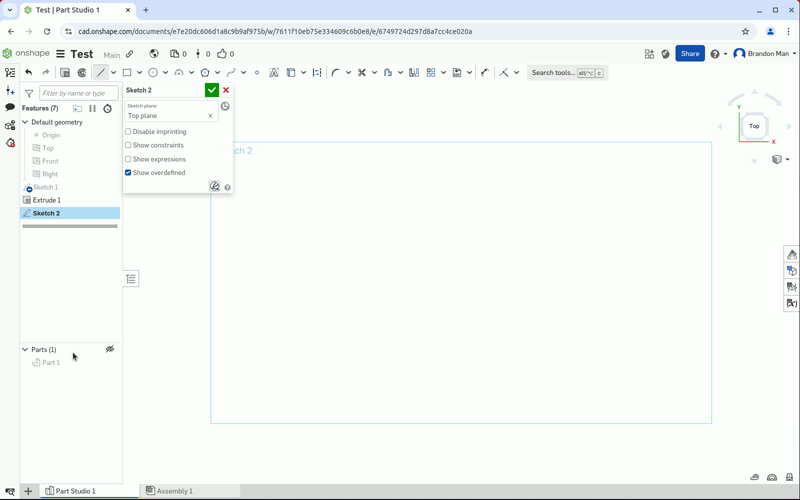
key_down(shift)
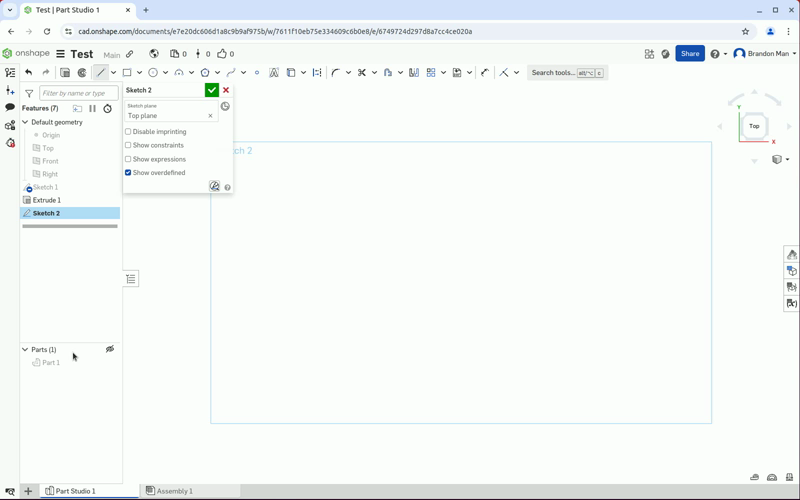
mouse_move(385, 198)
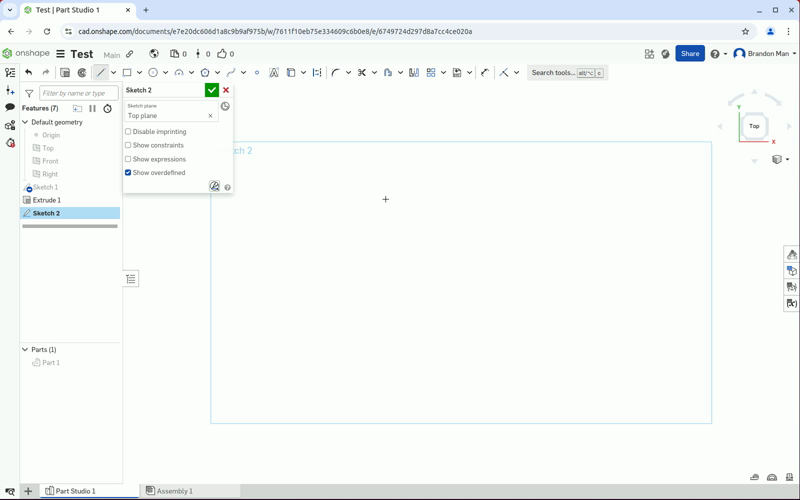
click(385, 198)
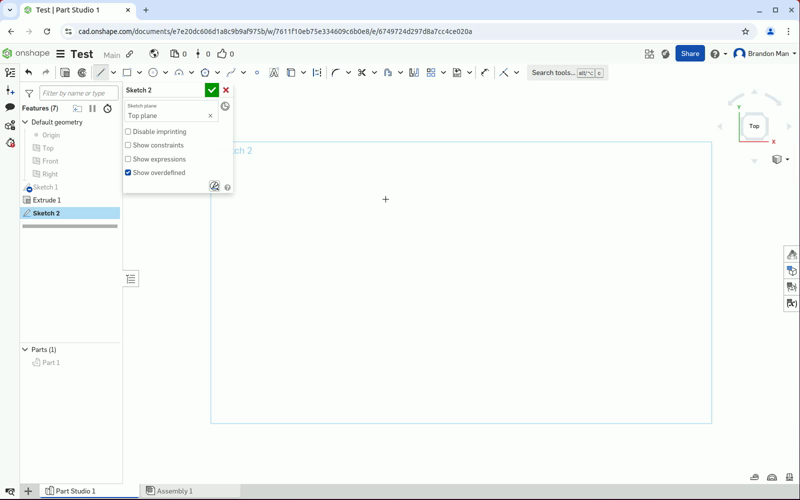
key_up(shift)
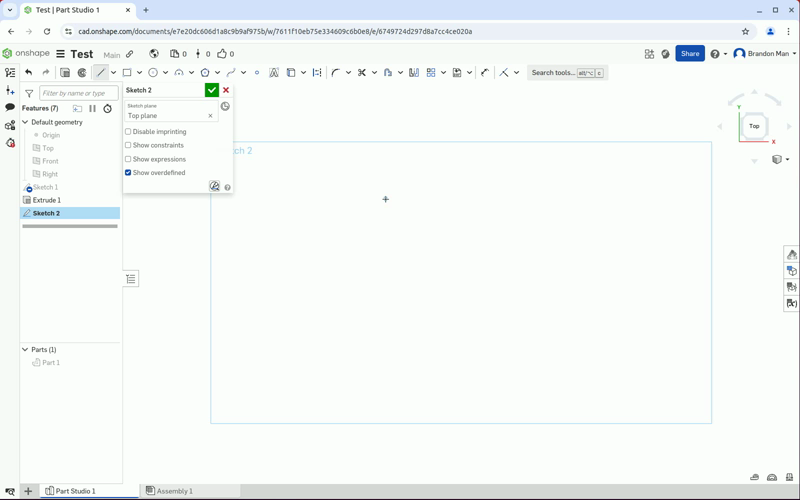
key_down(shift)
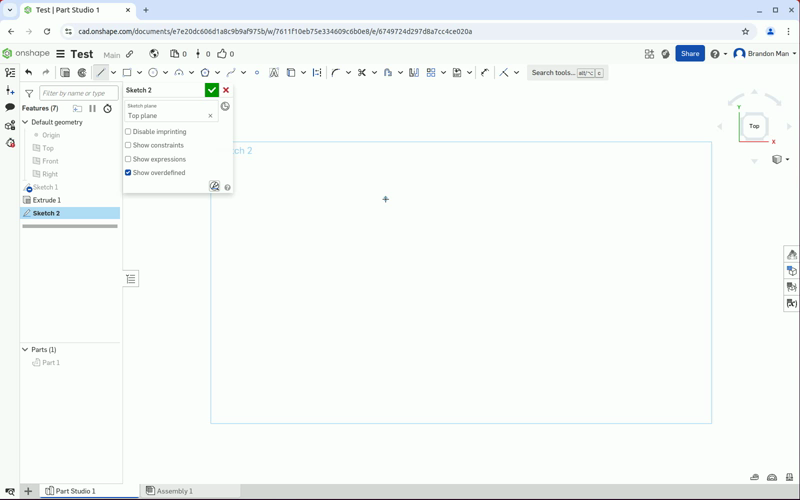
mouse_move(535, 198)
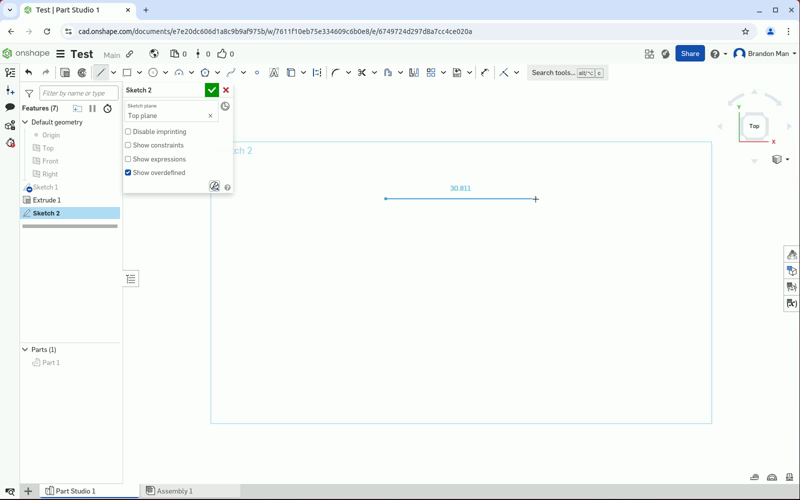
click(535, 198)
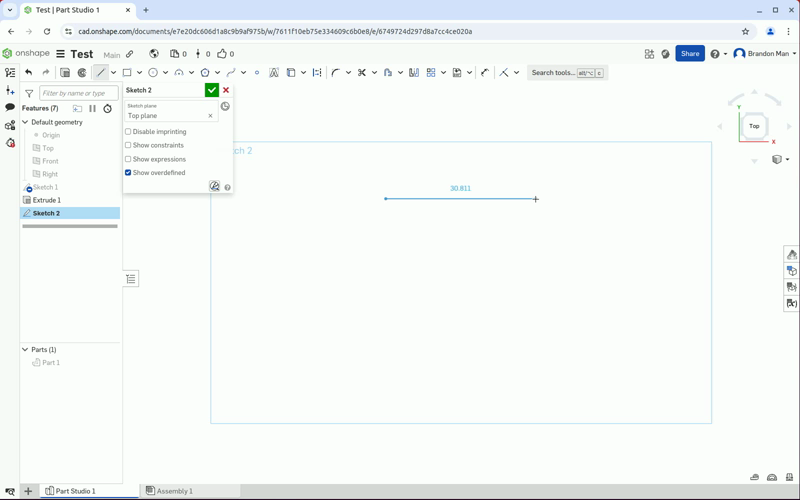
key_up(shift)
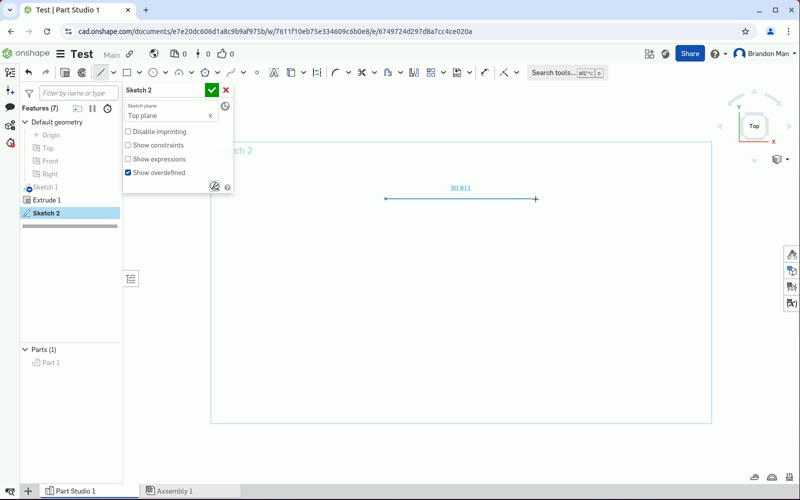
key_down(shift)
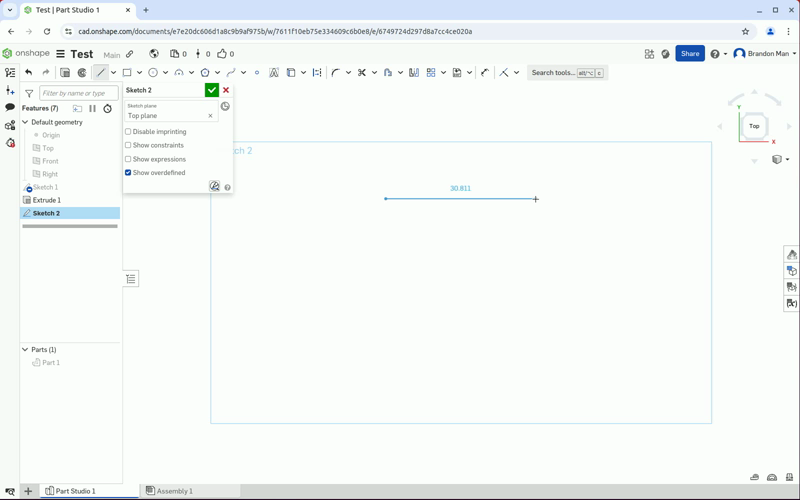
mouse_move(565, 198)
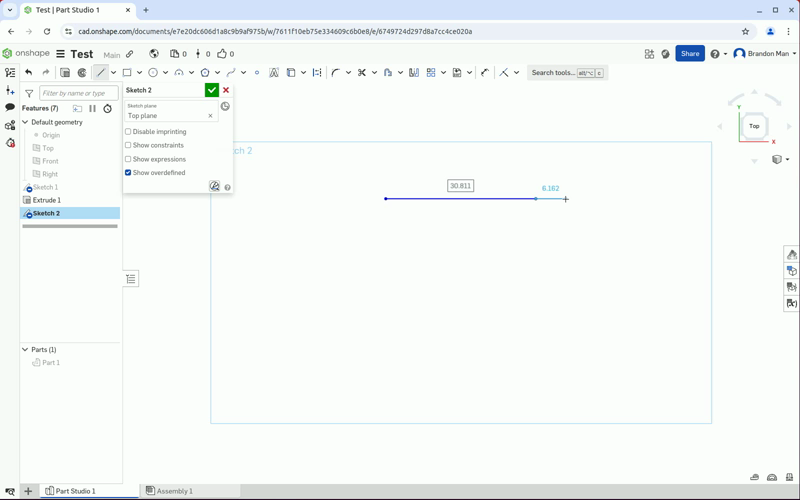
mouse_move(535, 170)
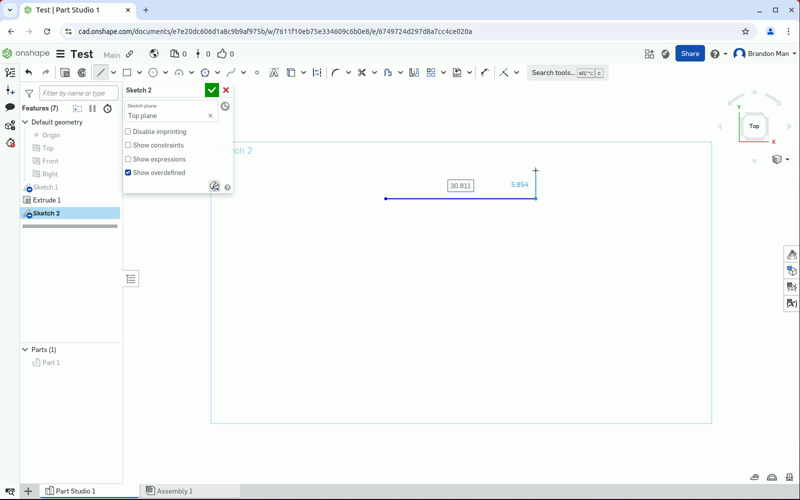
click(535, 170)
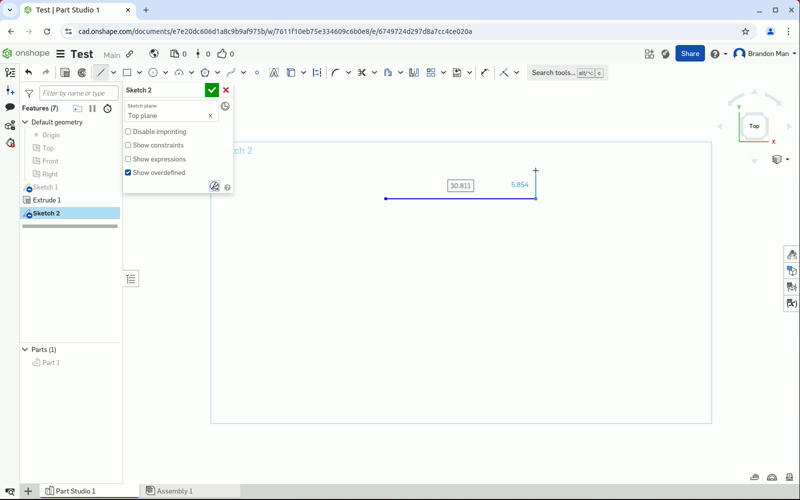
key_up(shift)
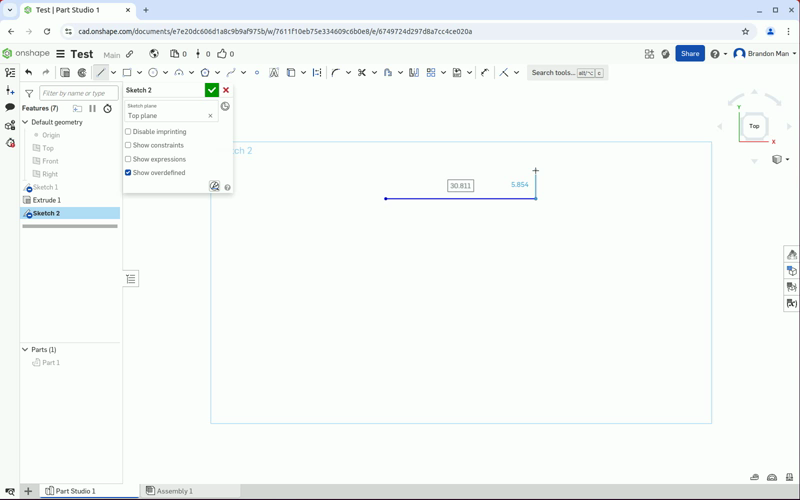
key_down(shift)
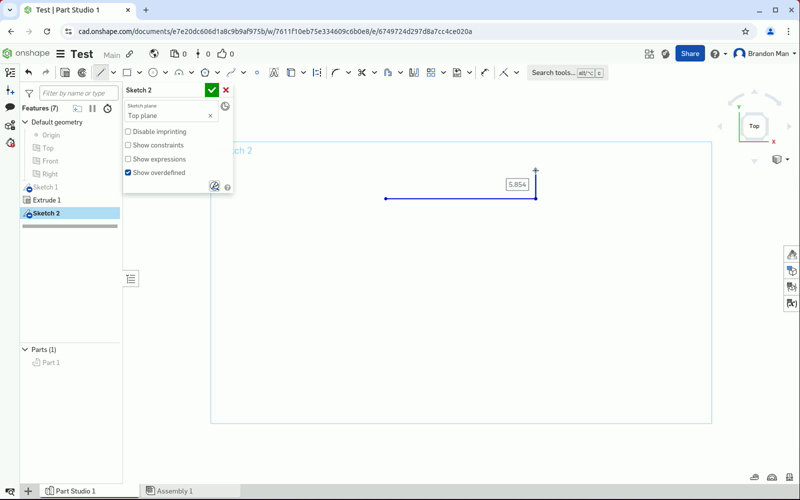
mouse_move(385, 170)
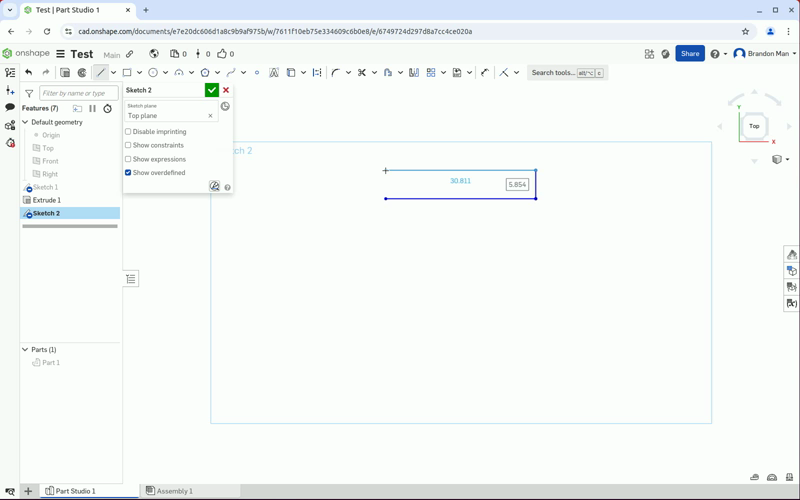
click(385, 170)
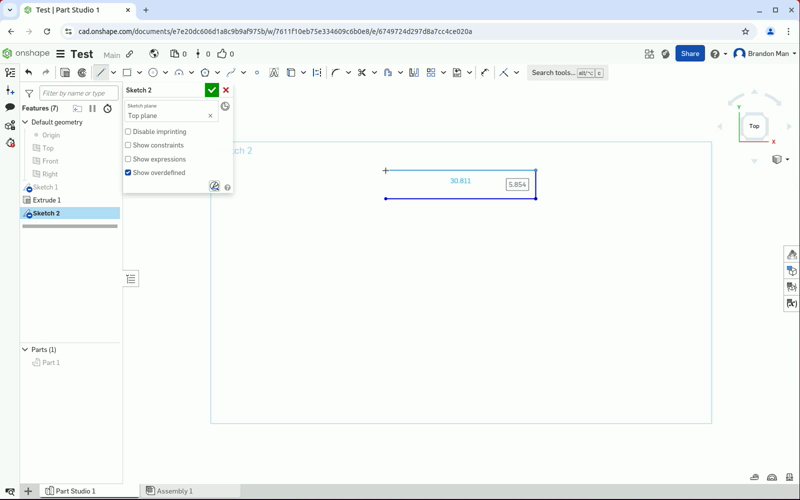
key_up(shift)
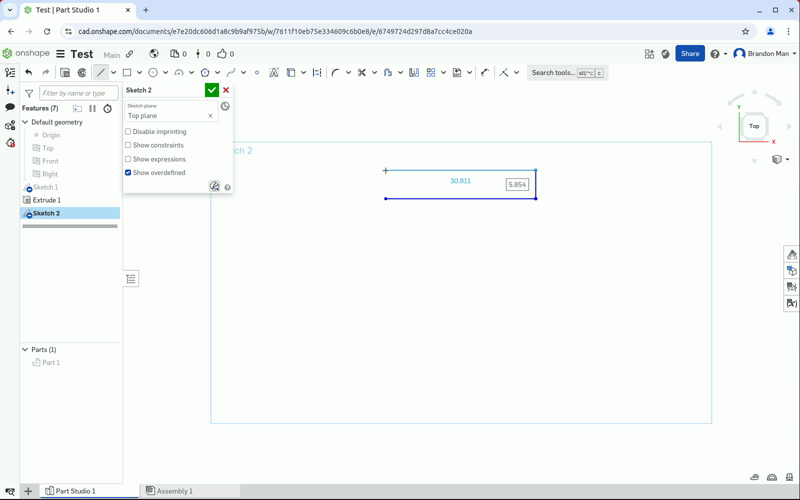
mouse_move(415, 170)
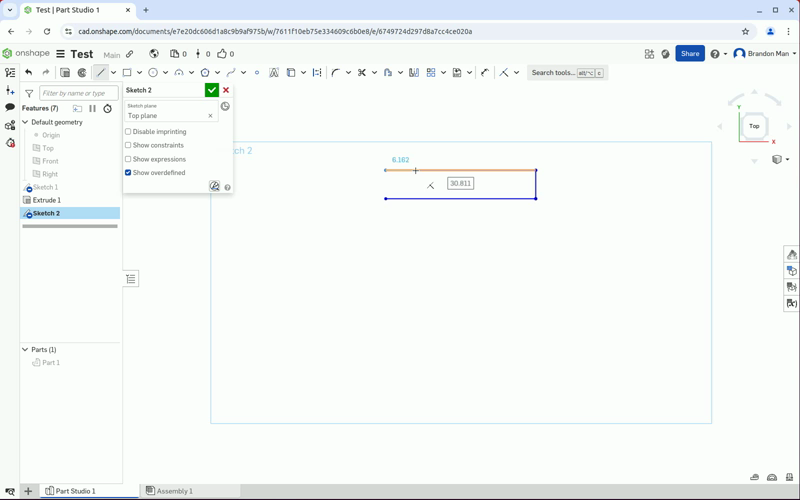
key_down(shift)
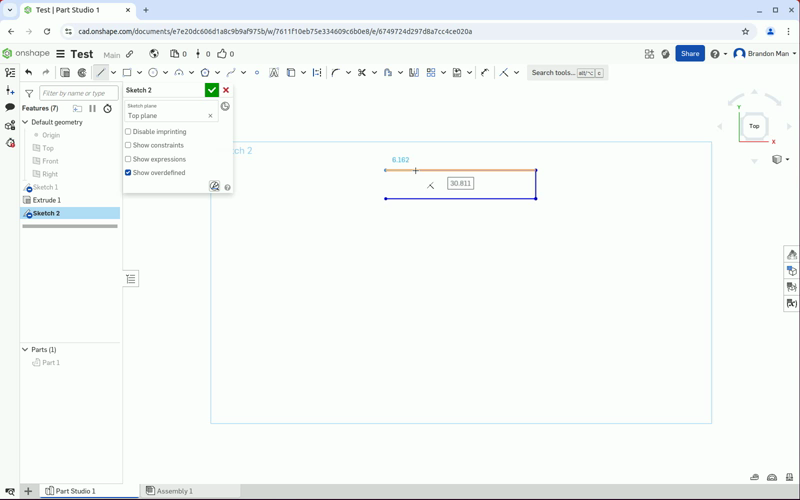
mouse_move(385, 198)
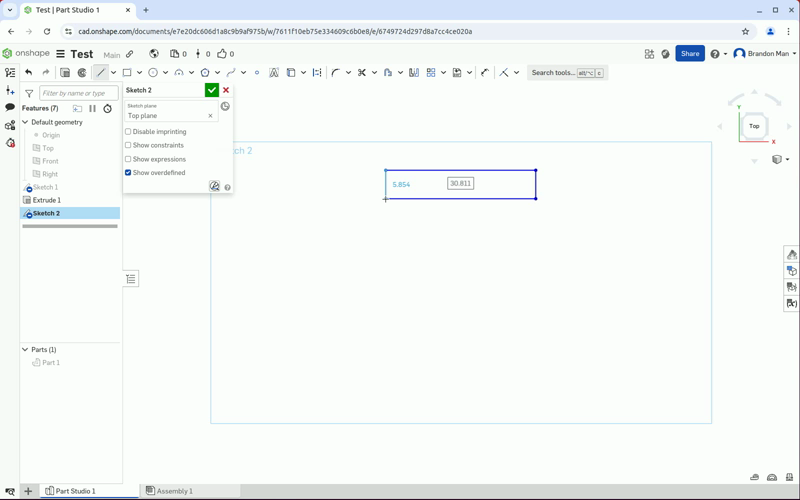
key_up(shift)
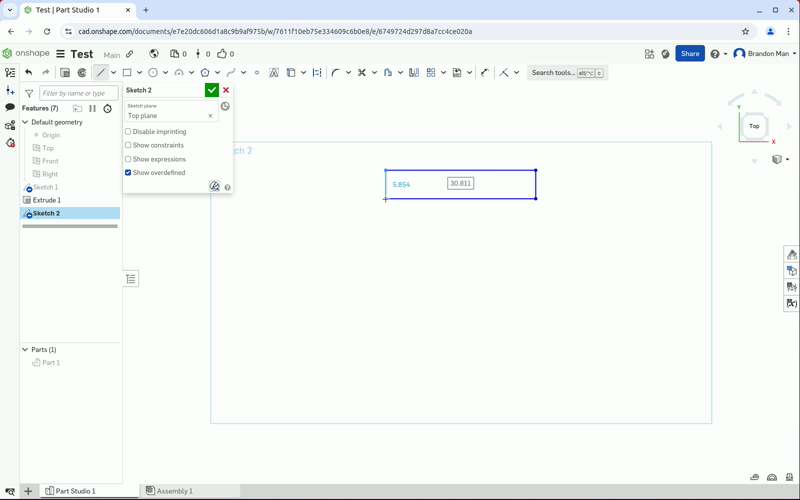
click(385, 198)
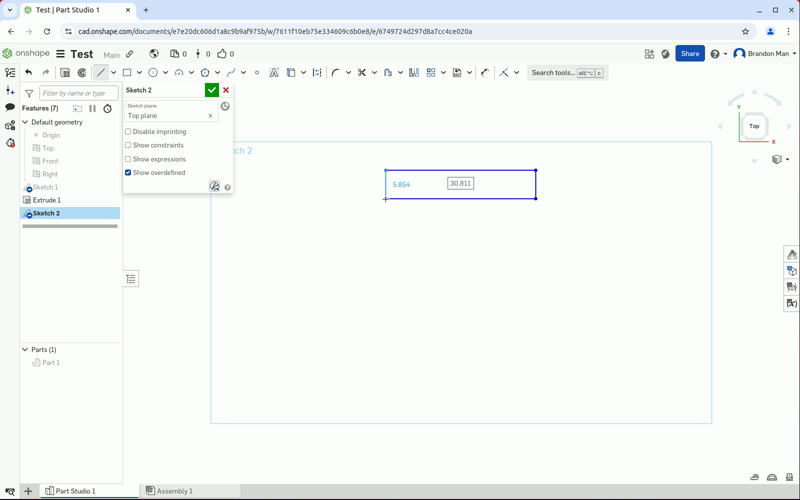
key(esc)
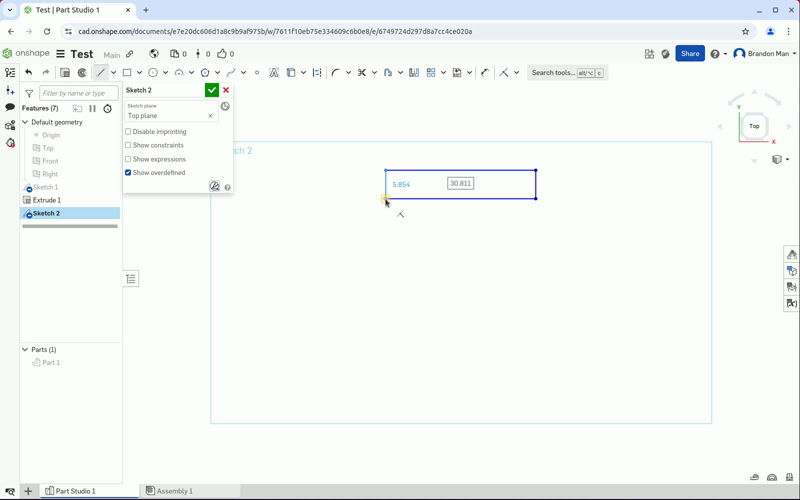
mouse_move(429, 182)
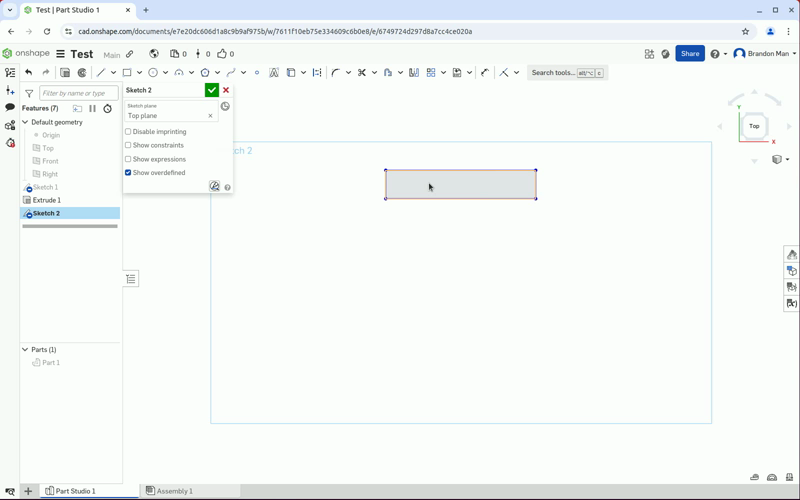
click(429, 182)
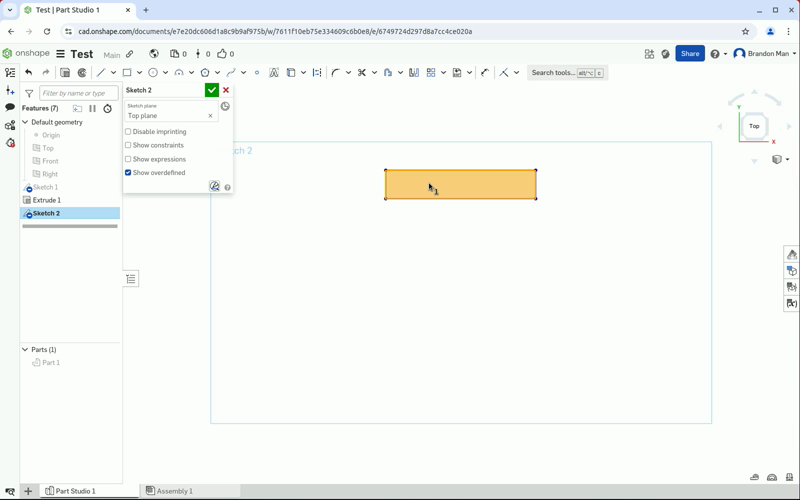
mouse_move(73, 352)
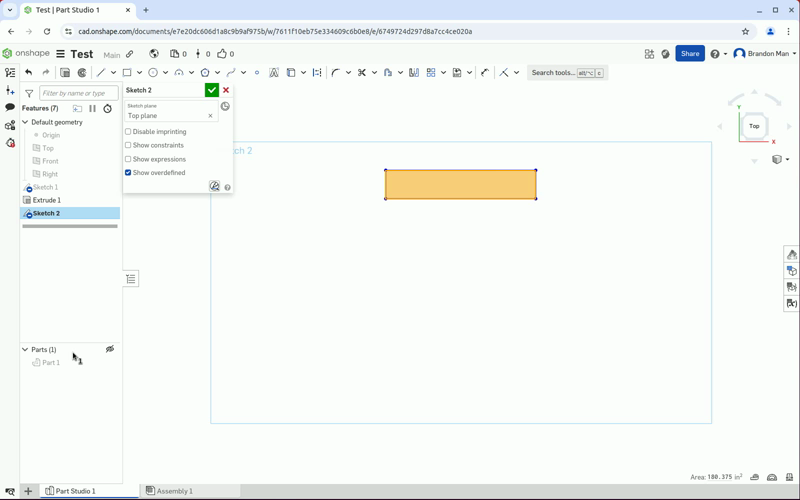
key(shift+y)
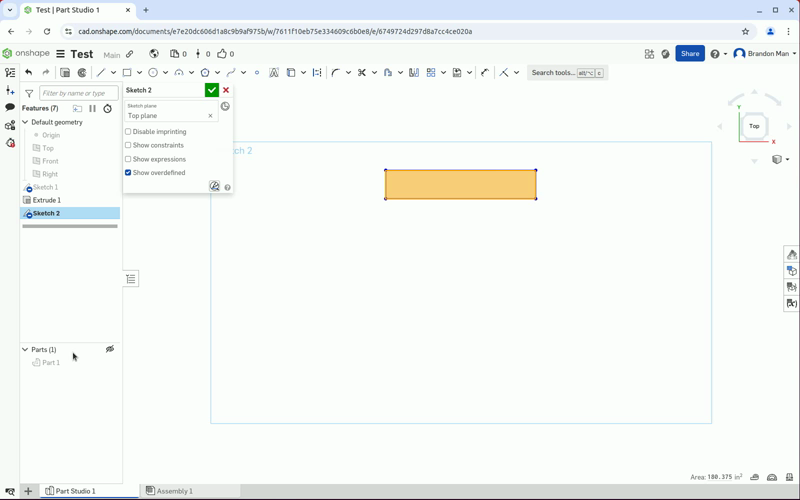
key(shift+e)
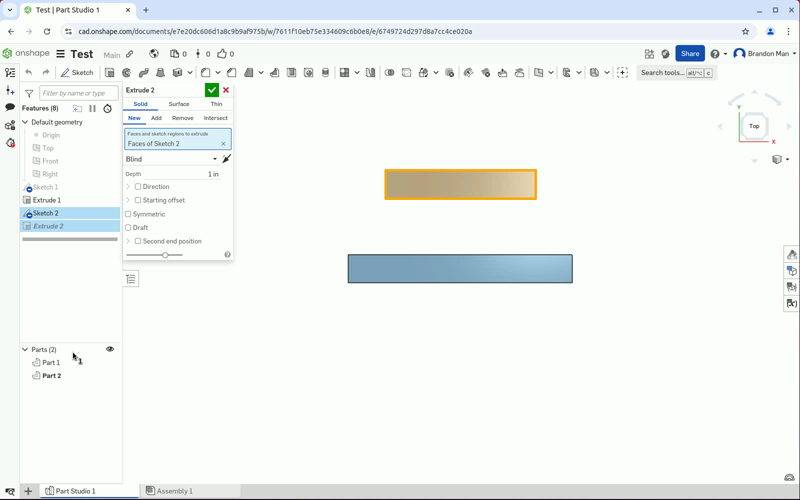
mouse_move(143, 106)
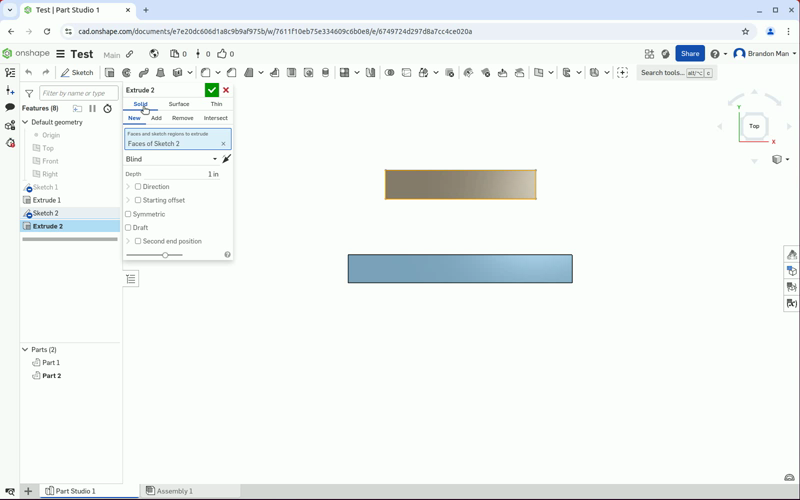
click(143, 106)
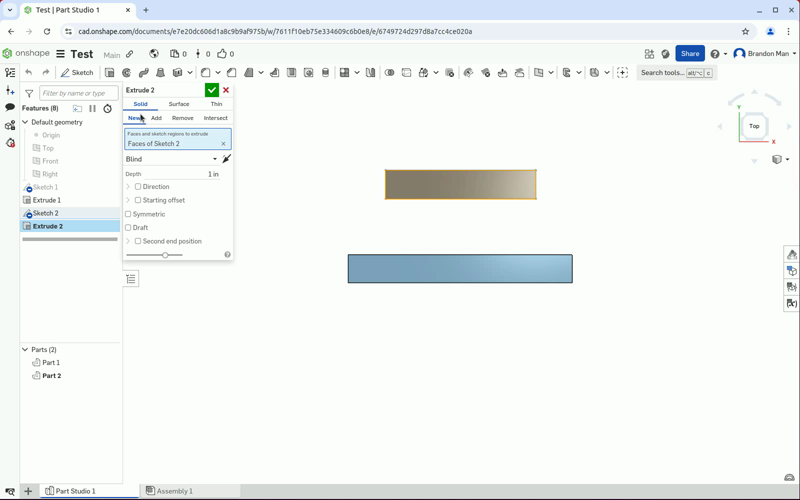
mouse_move(137, 120)
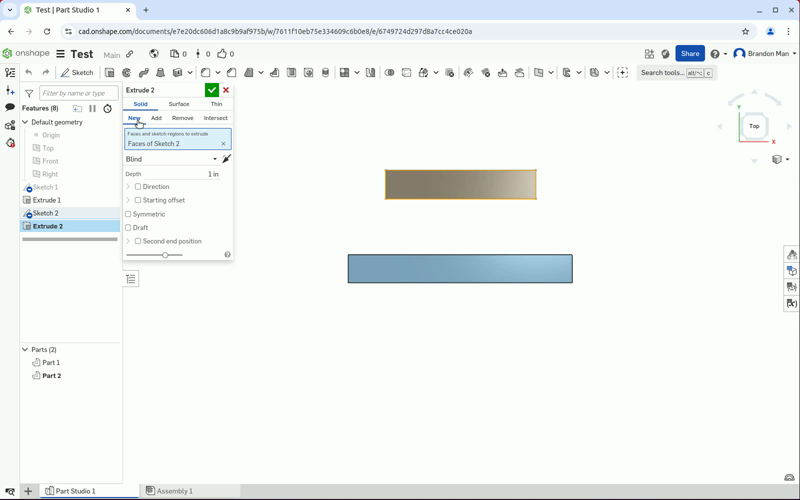
click(137, 120)
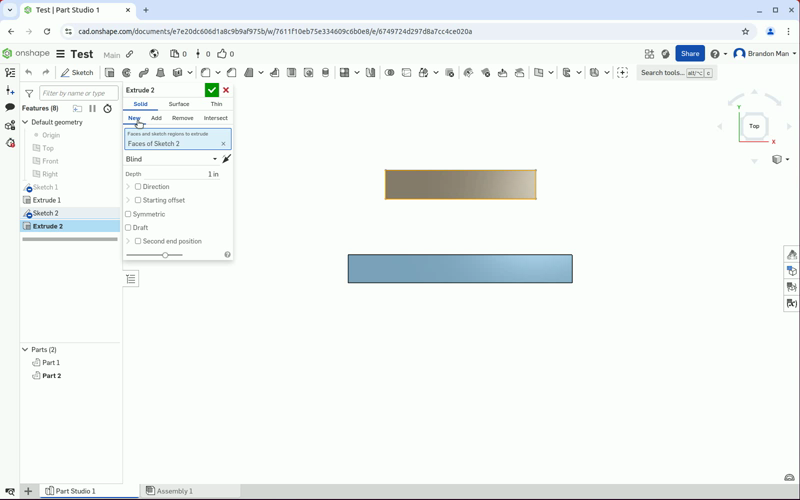
key(tab, 4)
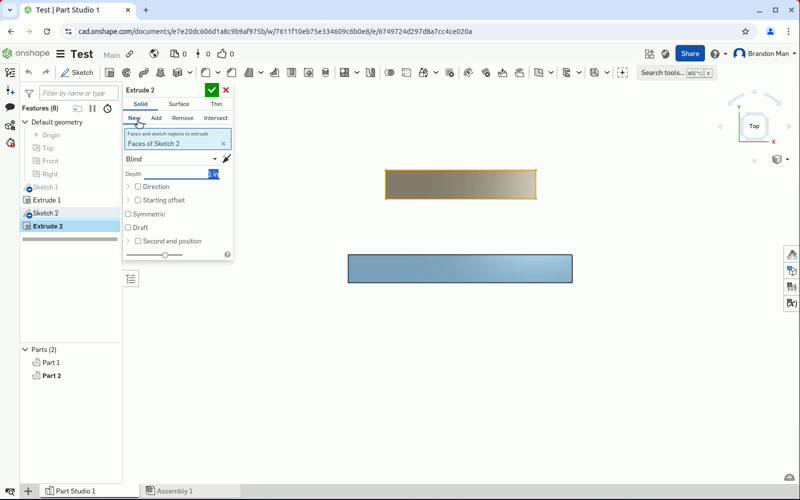
text(3.851)
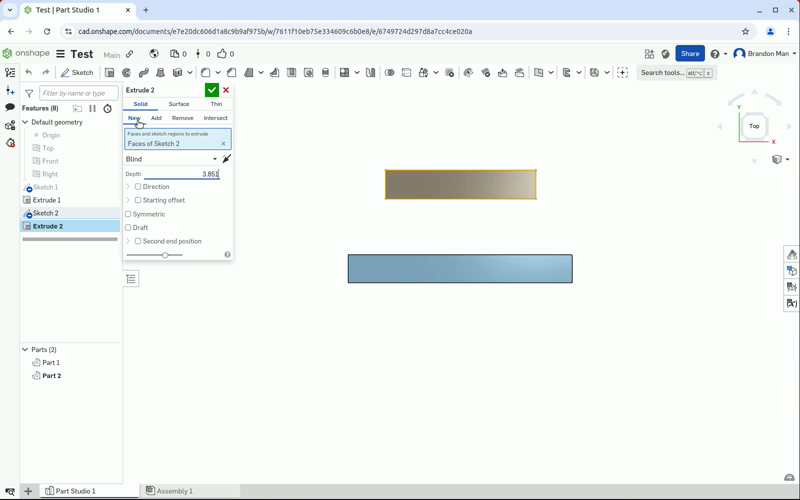
key(enter)
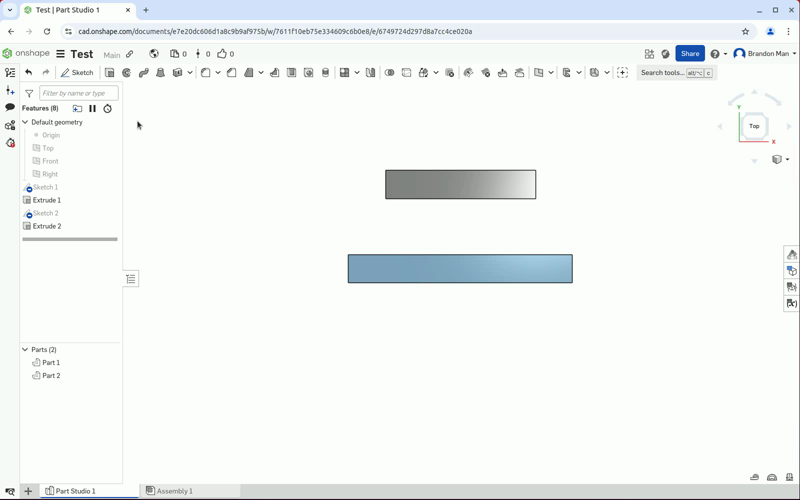
key(shift+h)
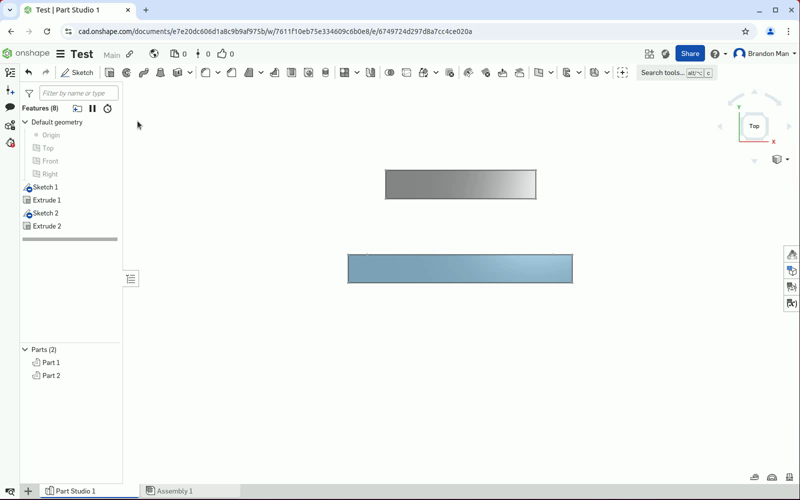
key(shift+h)
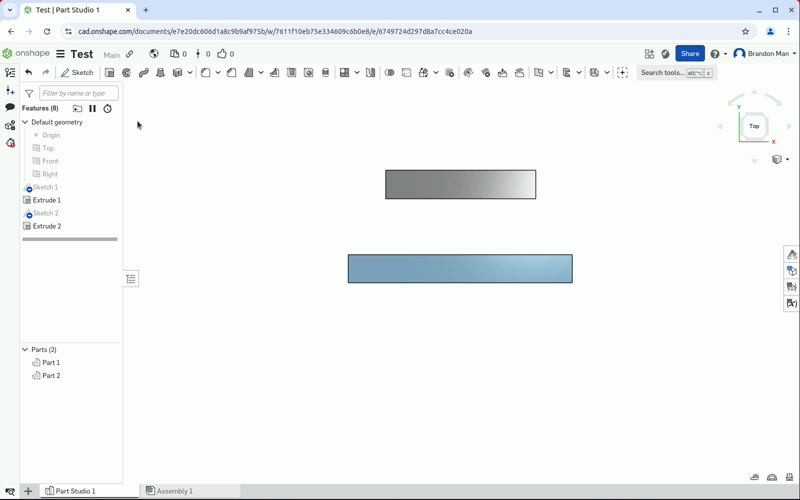
mouse_move(73, 189)
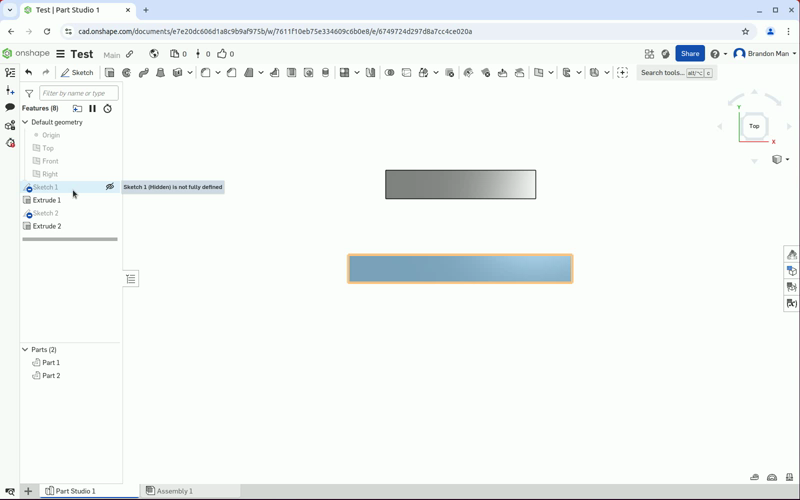
click(73, 189)
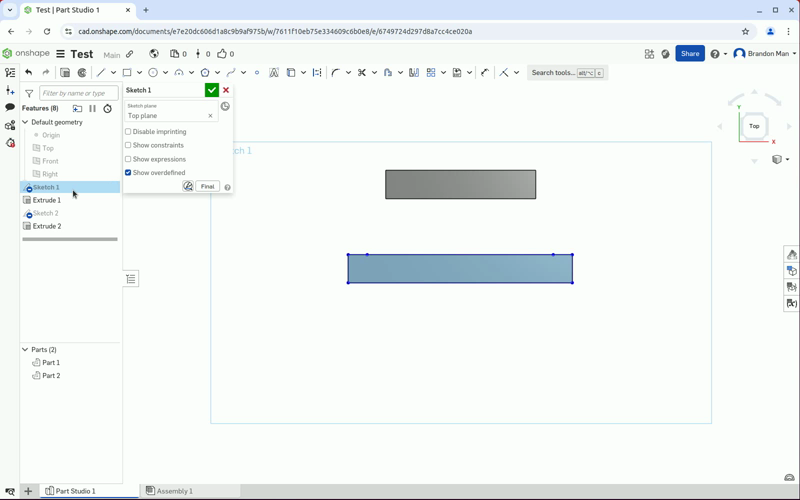
mouse_move(229, 92)
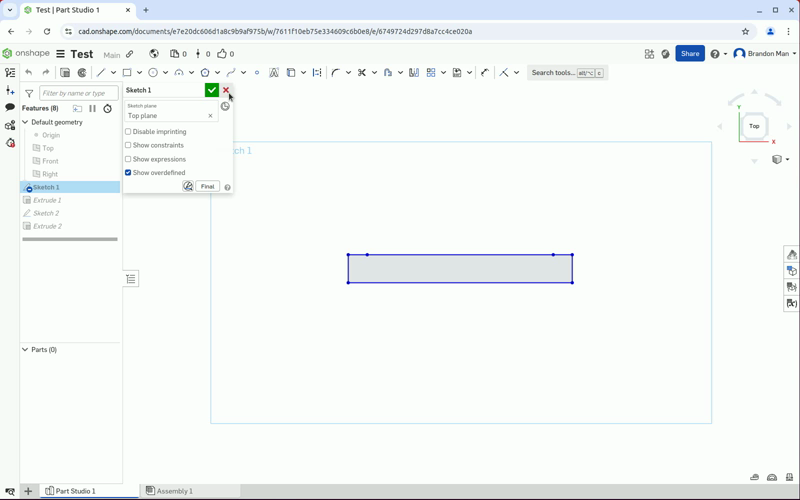
click(229, 92)
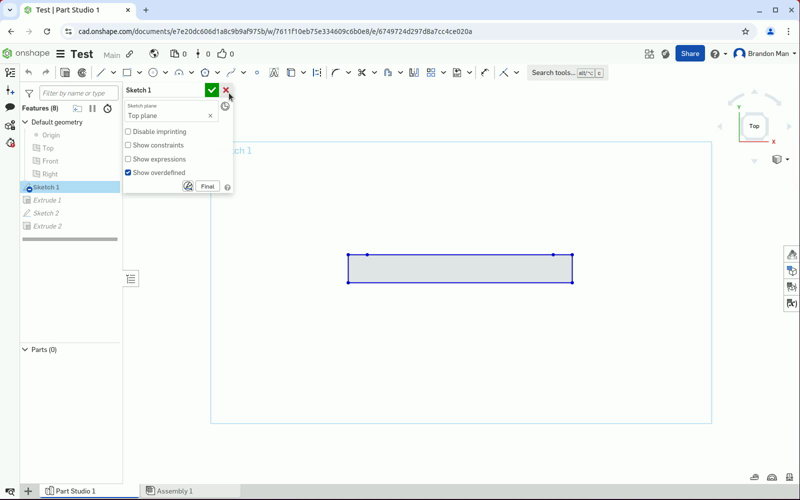
key(shift+s)
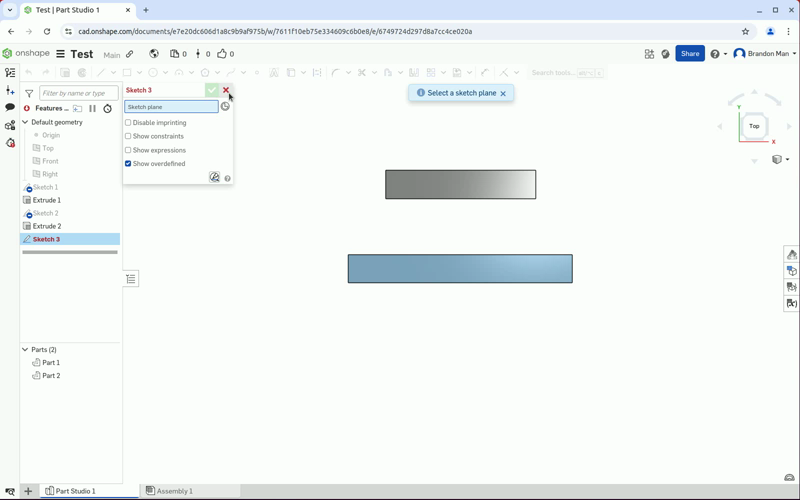
mouse_move(73, 150)
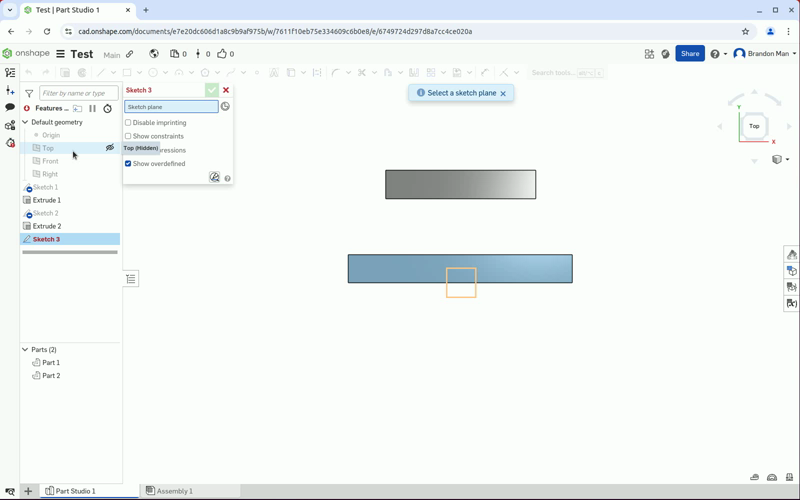
click(73, 150)
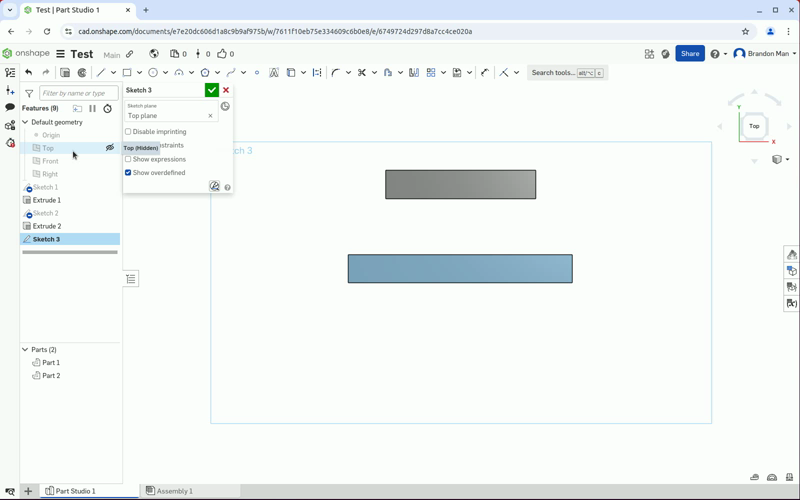
mouse_move(73, 352)
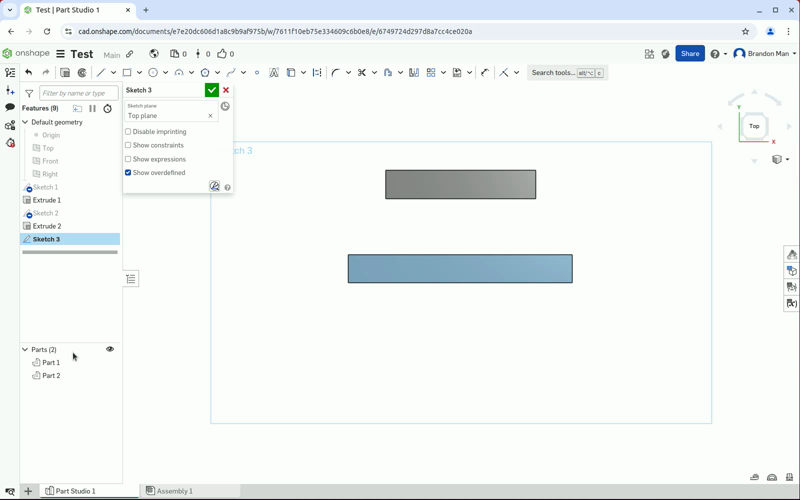
key(y)
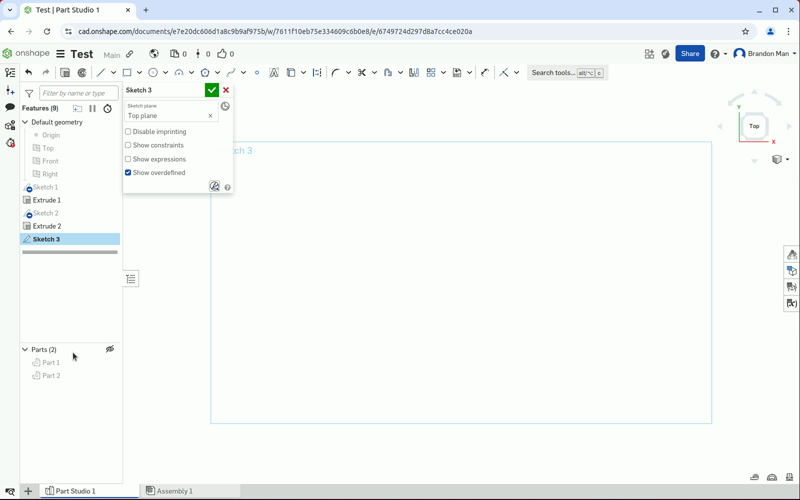
key(l)
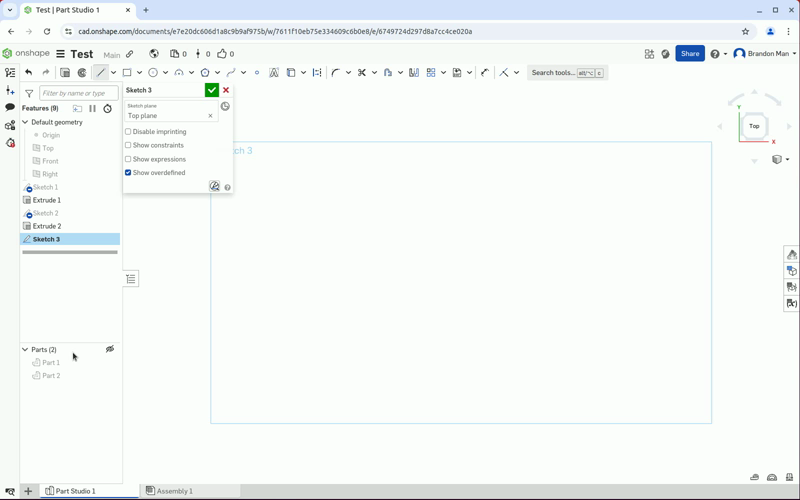
key_down(shift)
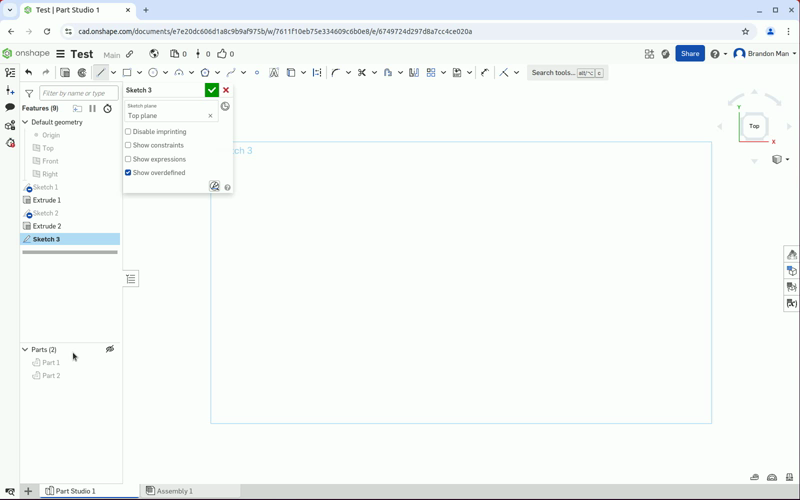
mouse_move(366, 254)
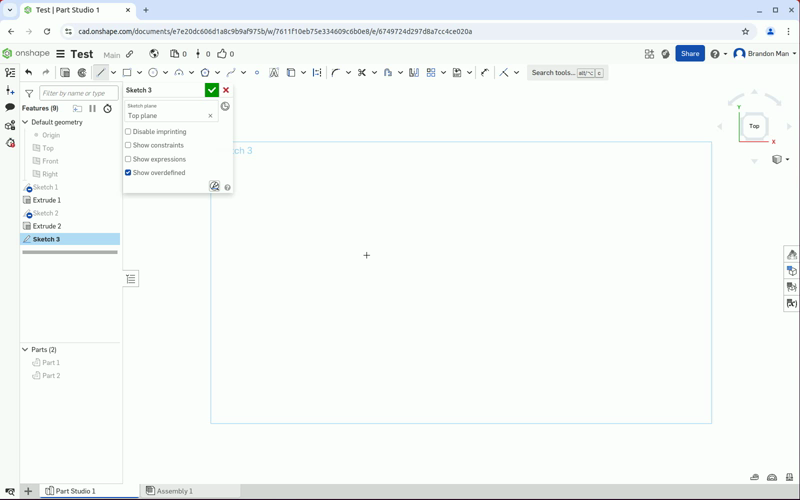
click(366, 254)
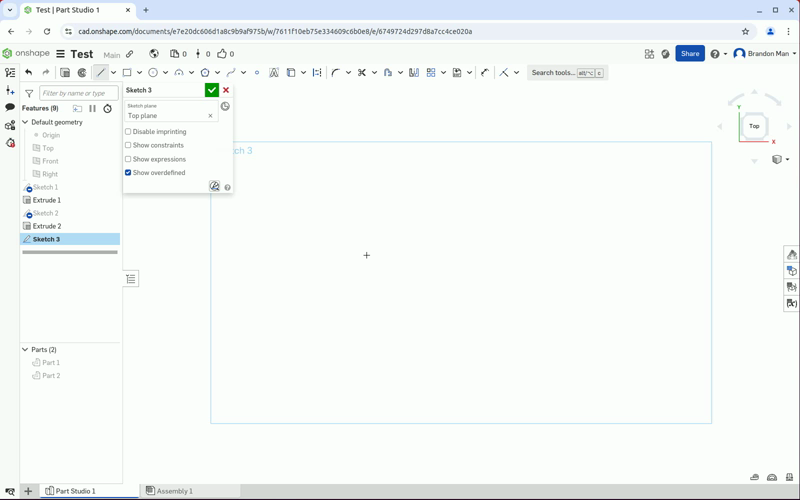
key_up(shift)
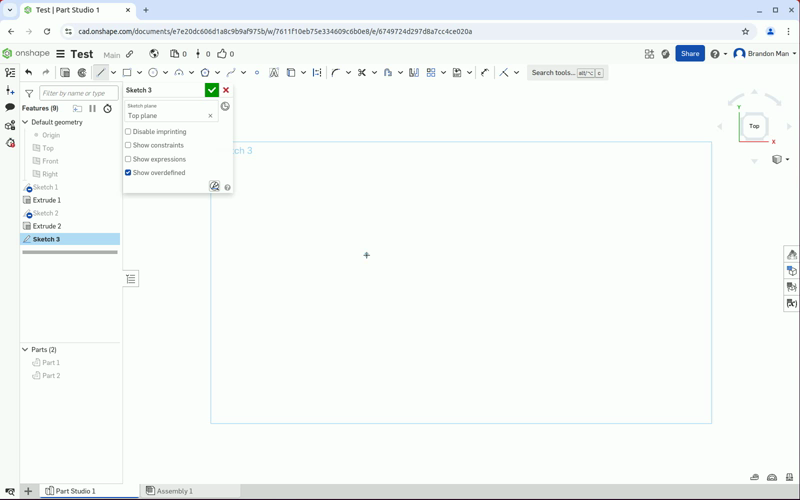
key_down(shift)
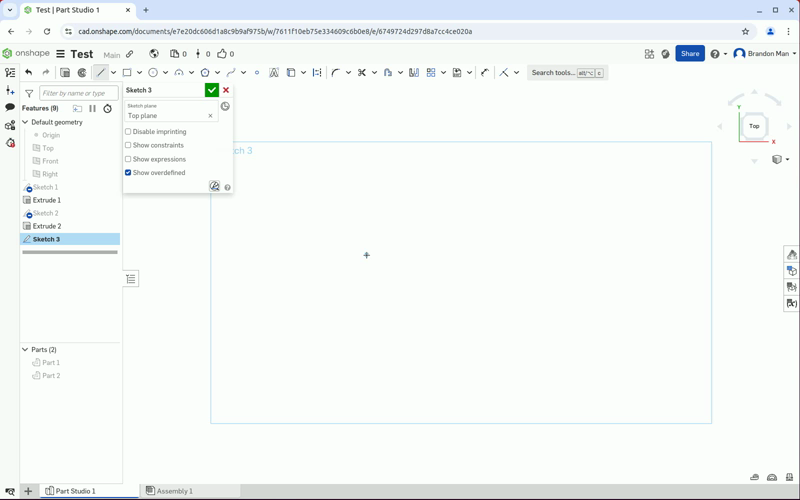
mouse_move(553, 254)
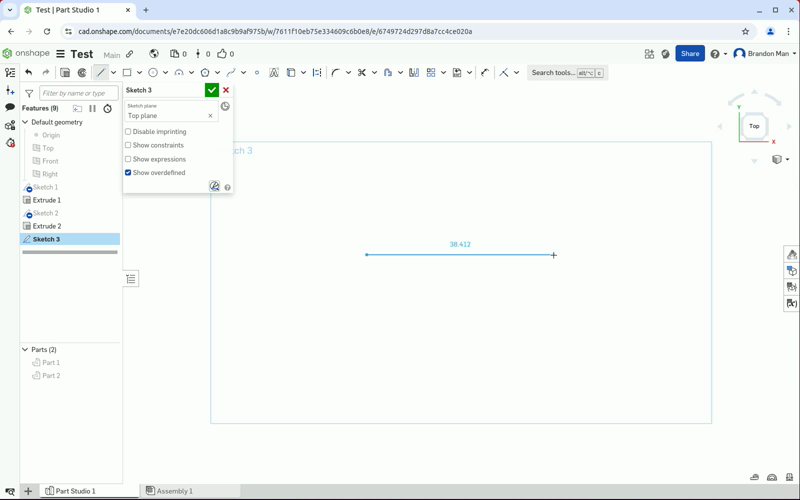
click(553, 254)
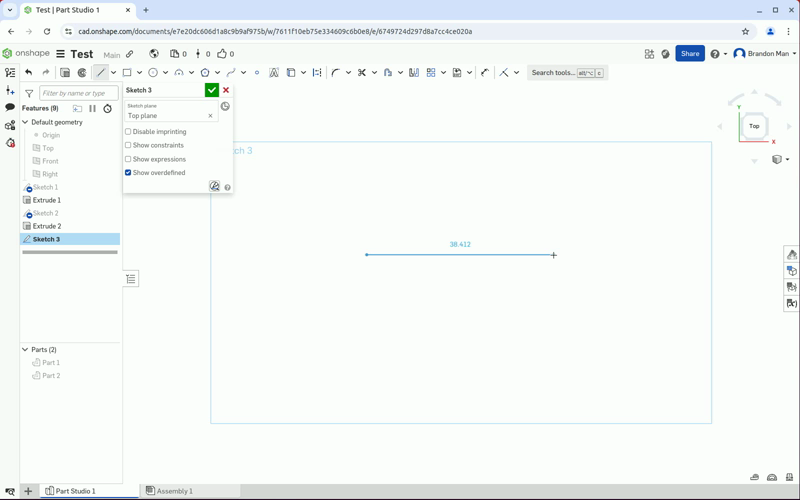
key_up(shift)
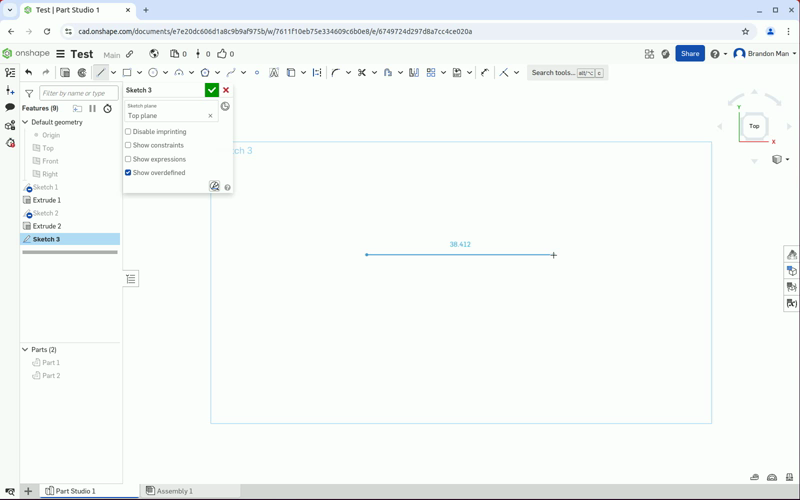
key_down(shift)
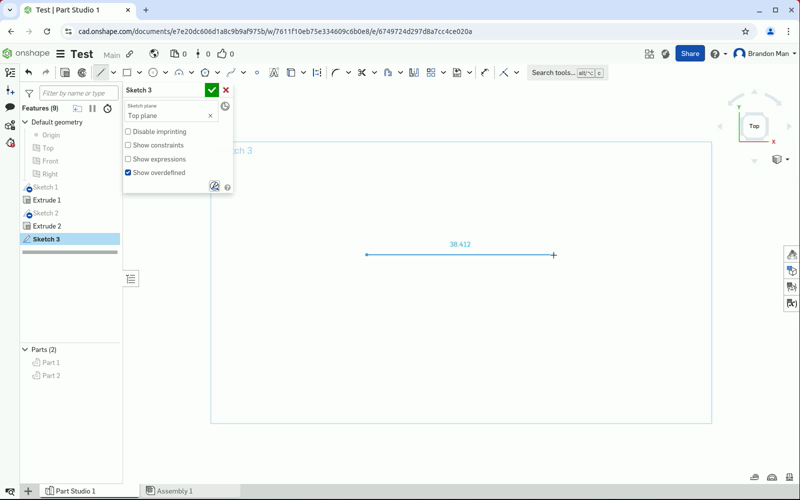
mouse_move(583, 254)
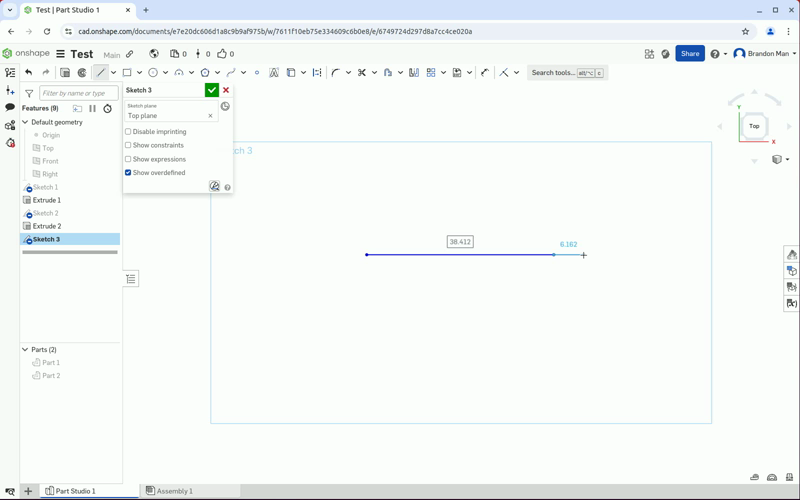
mouse_move(553, 227)
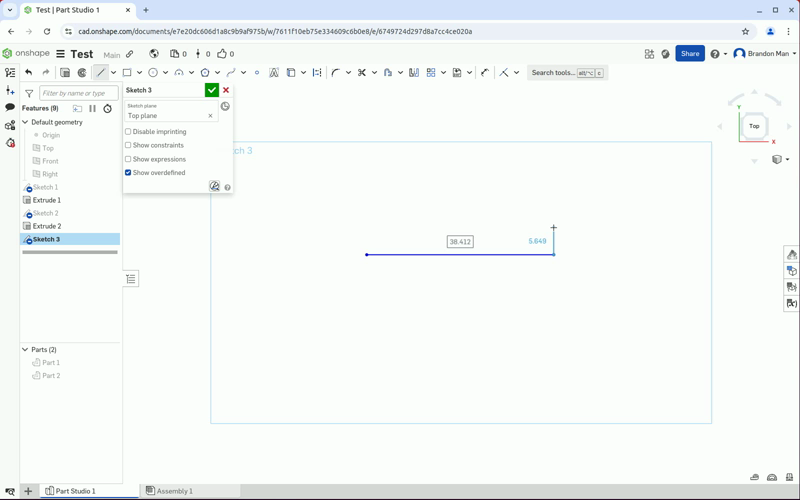
click(553, 227)
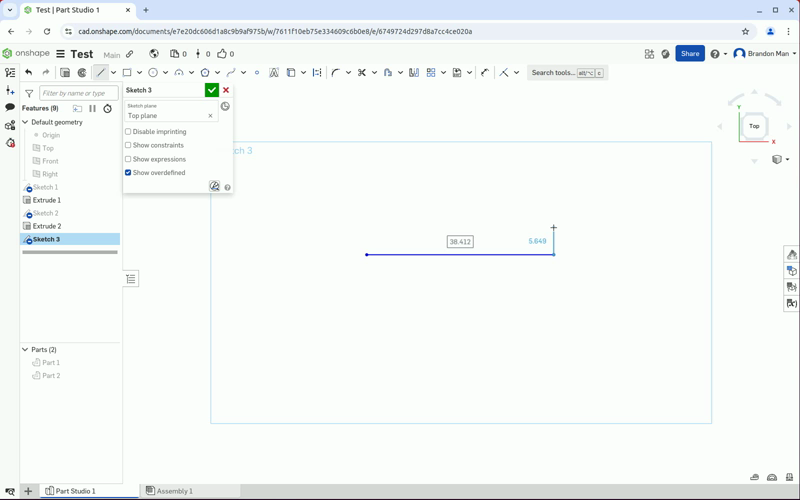
key_up(shift)
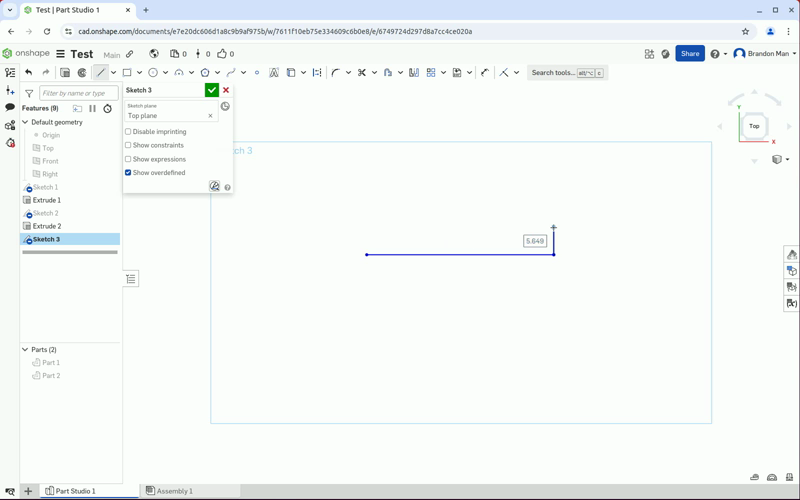
key_down(shift)
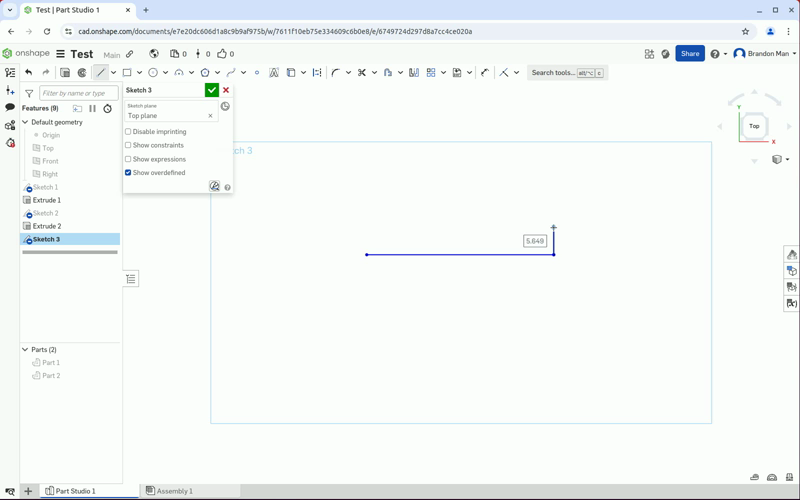
mouse_move(583, 227)
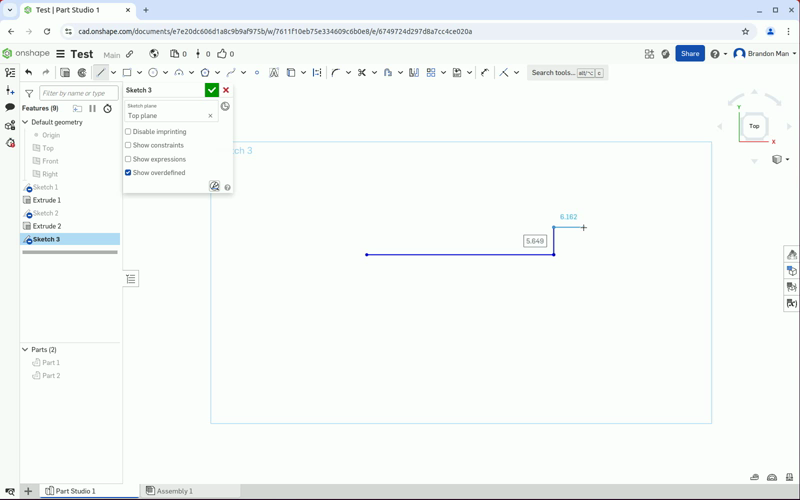
mouse_move(540, 227)
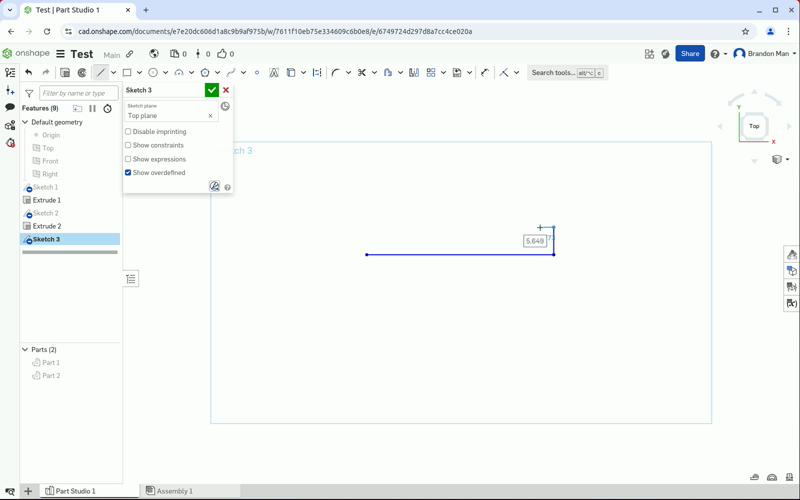
click(540, 227)
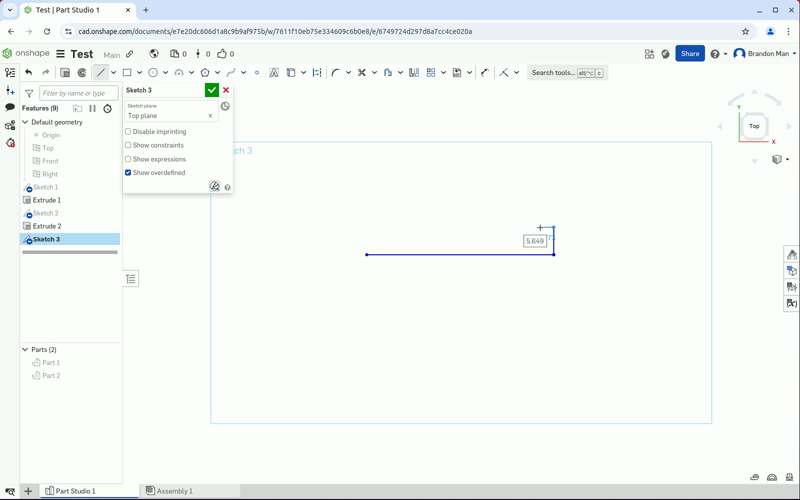
key_up(shift)
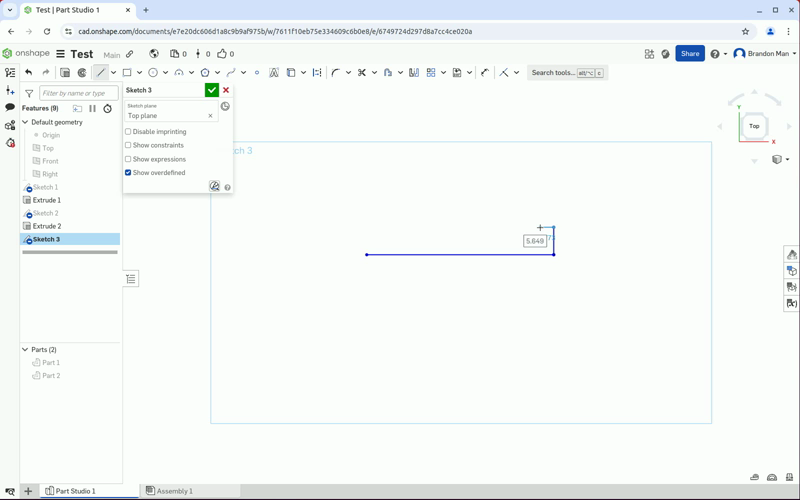
key_down(shift)
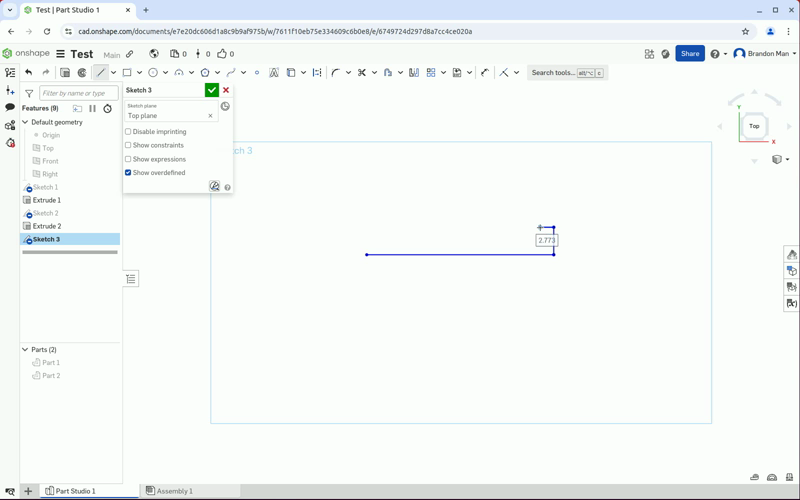
mouse_move(380, 227)
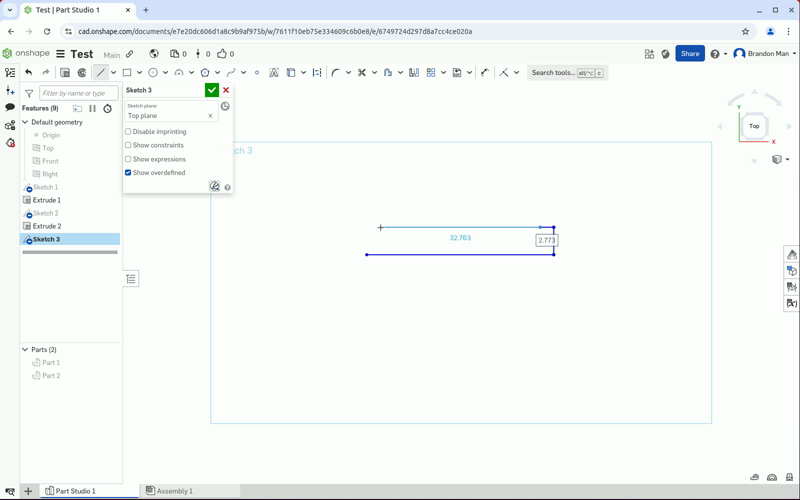
click(380, 227)
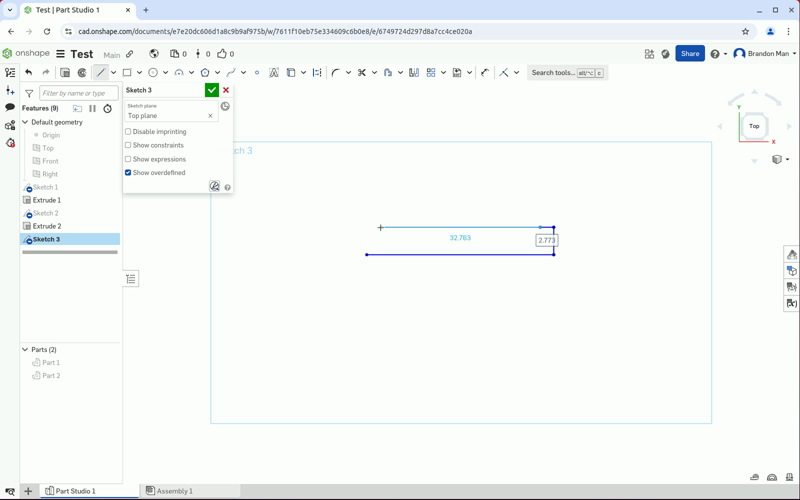
key_up(shift)
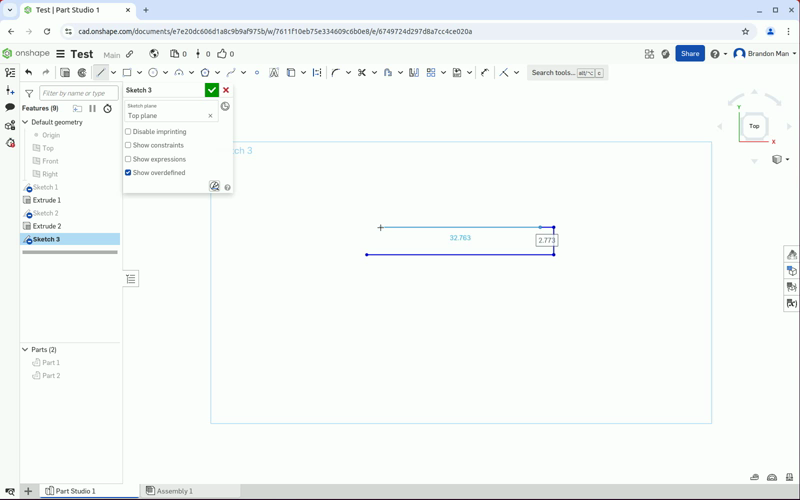
key_down(shift)
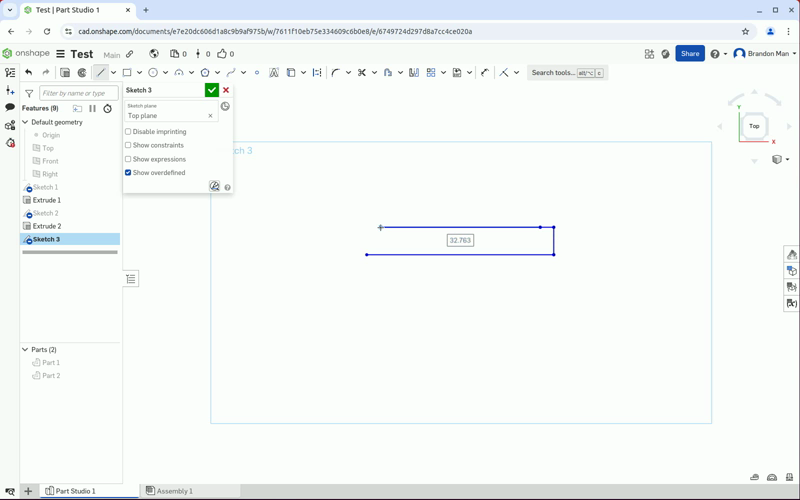
mouse_move(410, 227)
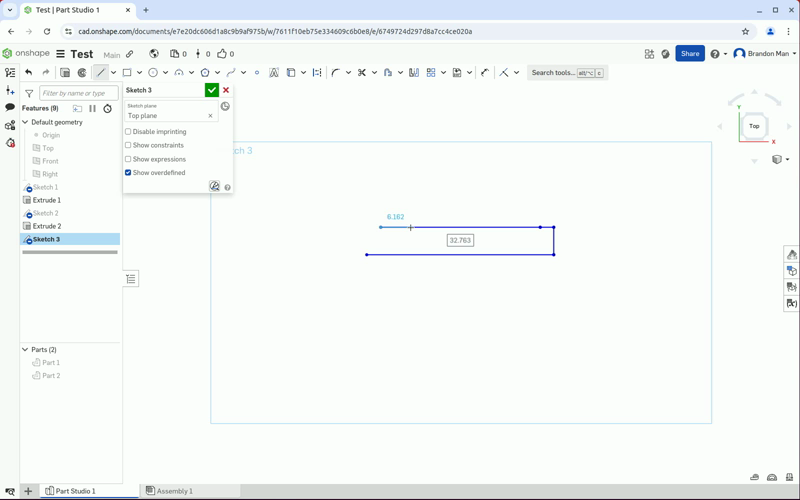
mouse_move(366, 227)
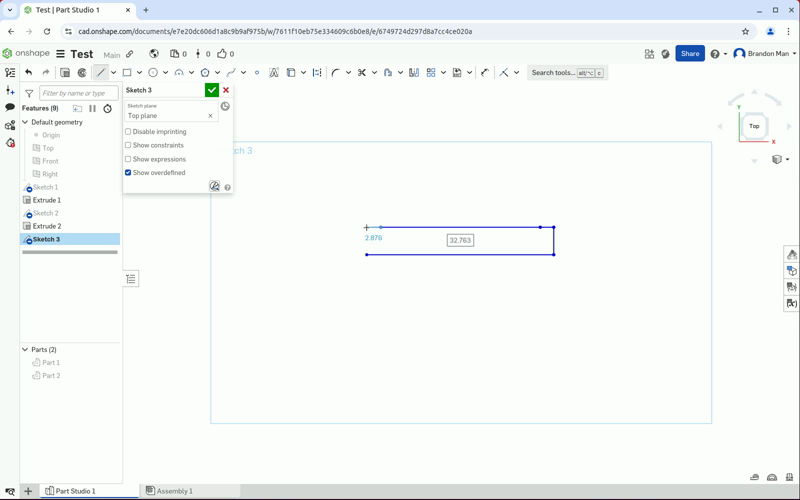
click(366, 227)
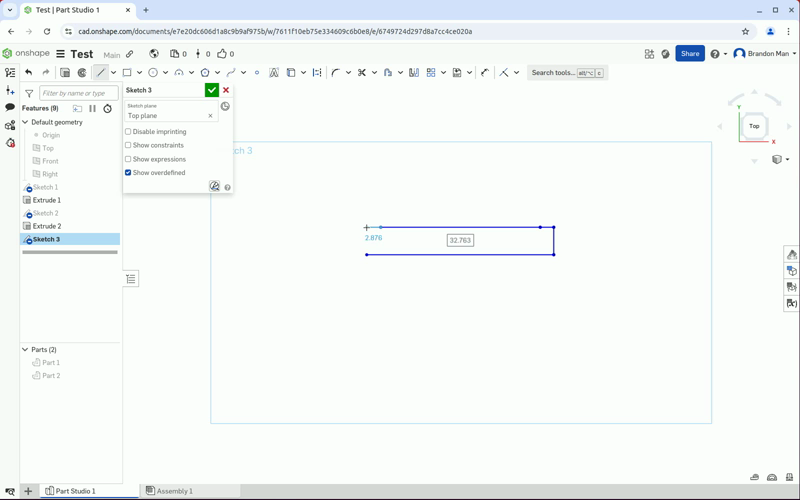
key_up(shift)
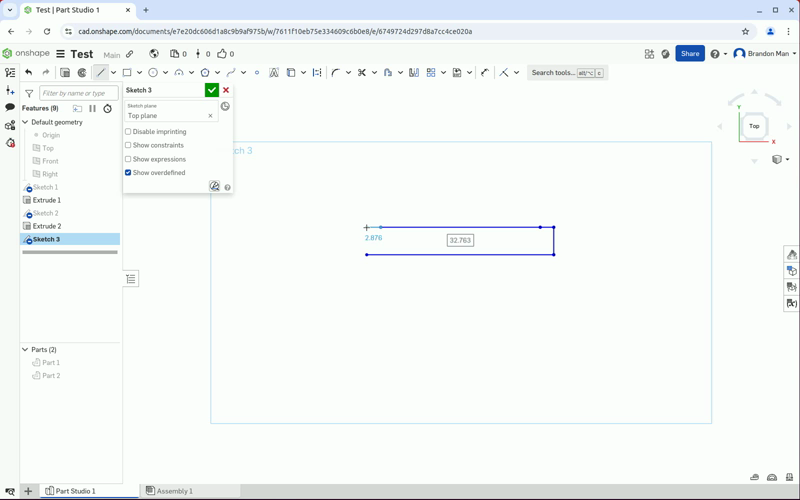
mouse_move(396, 227)
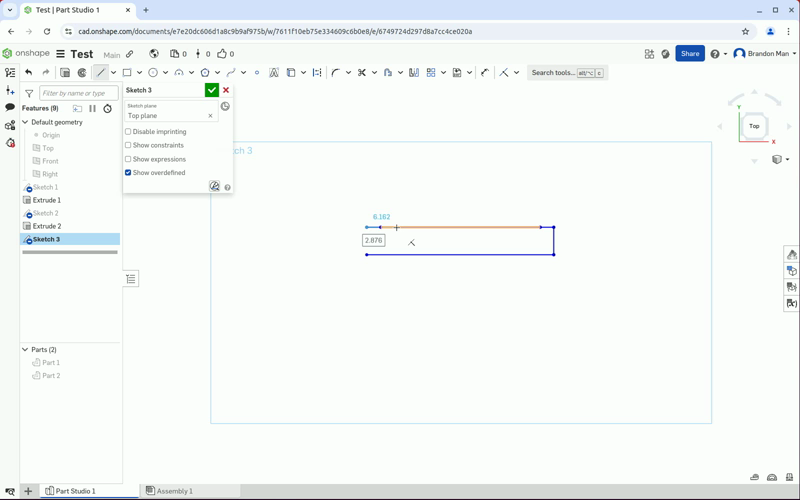
key_down(shift)
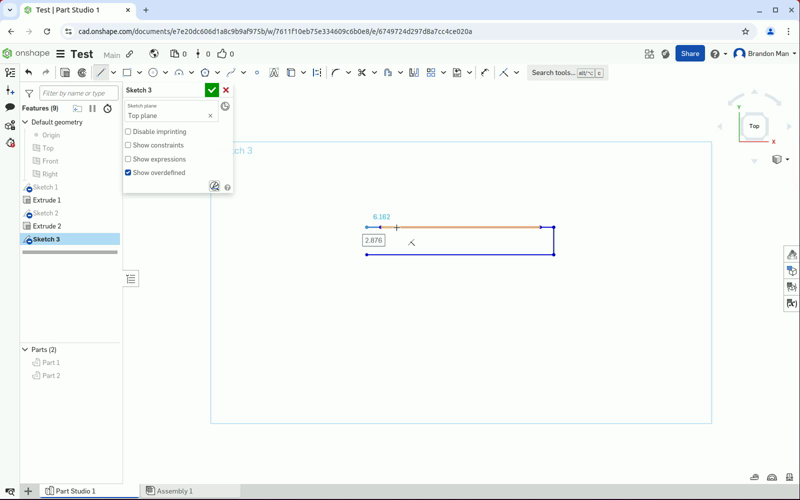
mouse_move(366, 254)
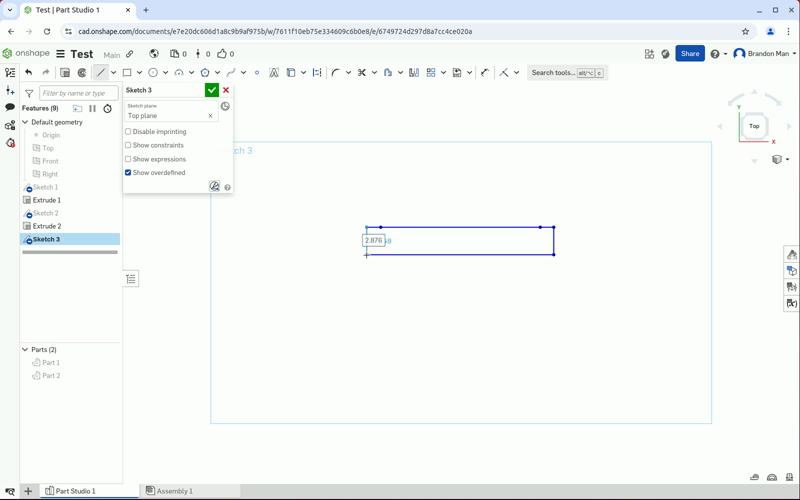
key_up(shift)
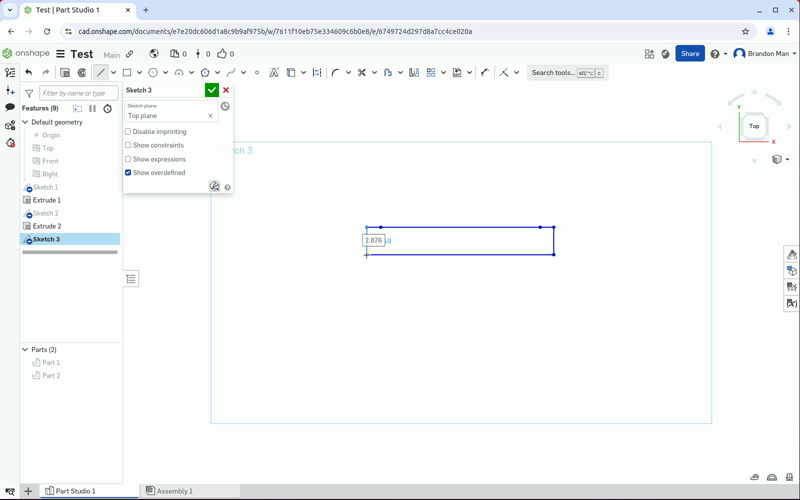
click(366, 254)
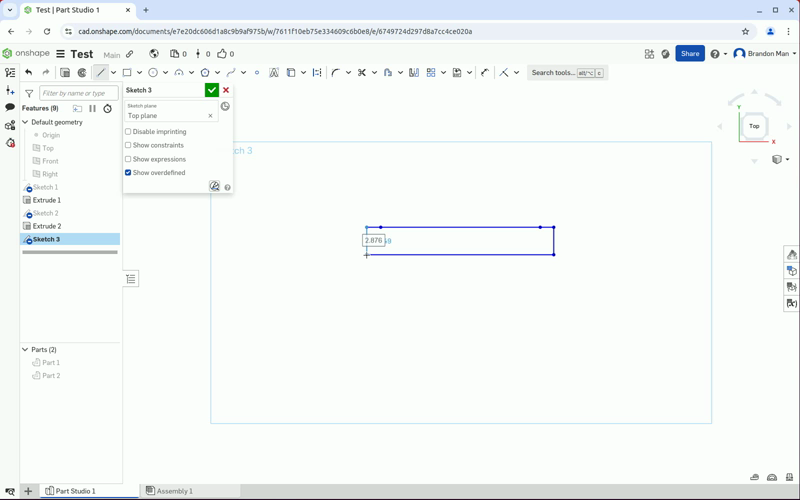
key(esc)
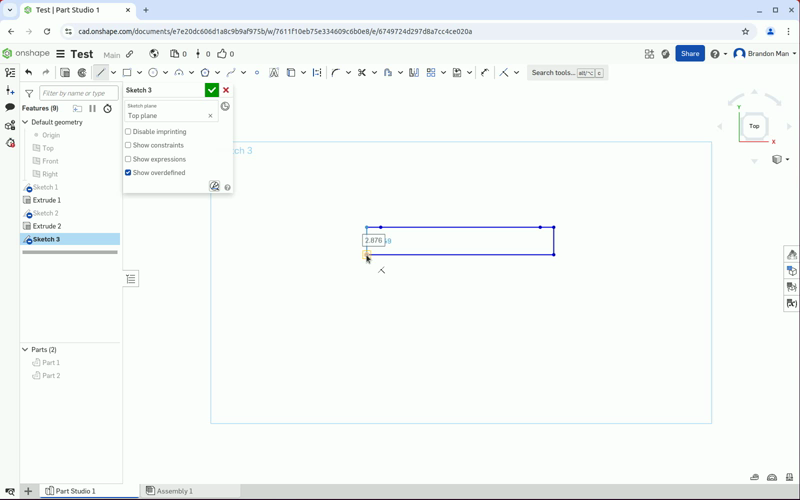
mouse_move(503, 233)
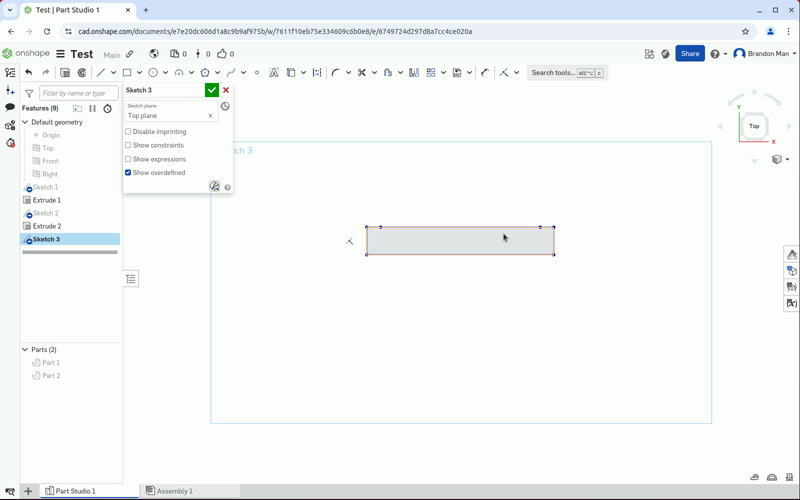
click(503, 233)
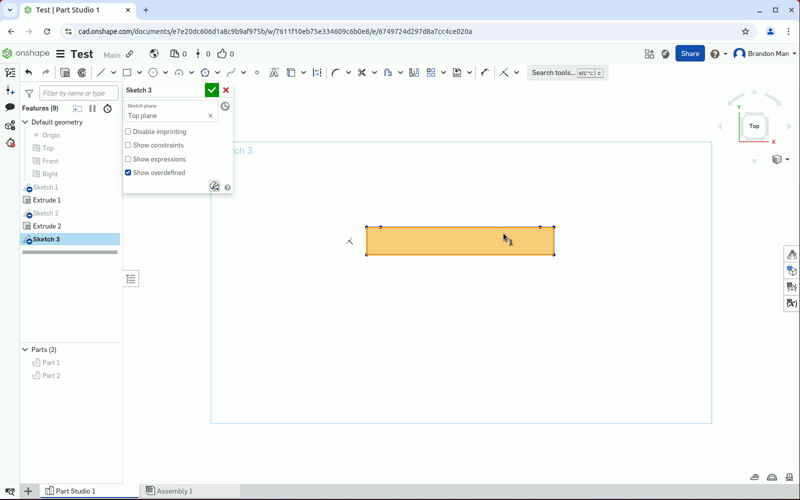
mouse_move(73, 352)
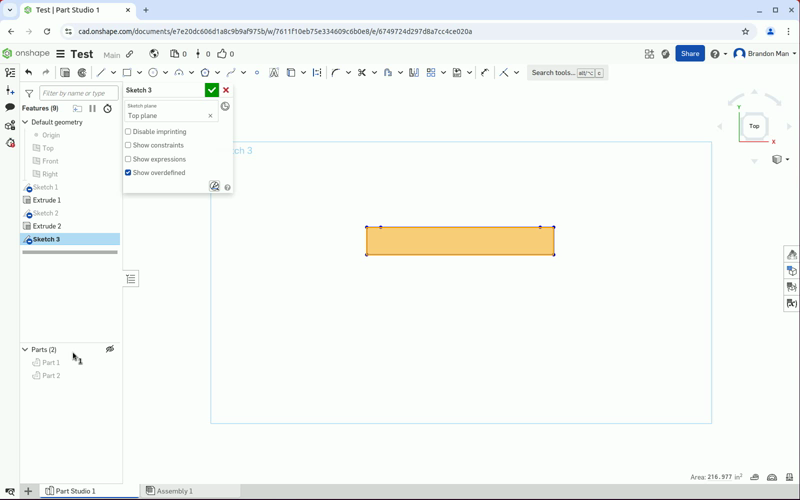
key(shift+y)
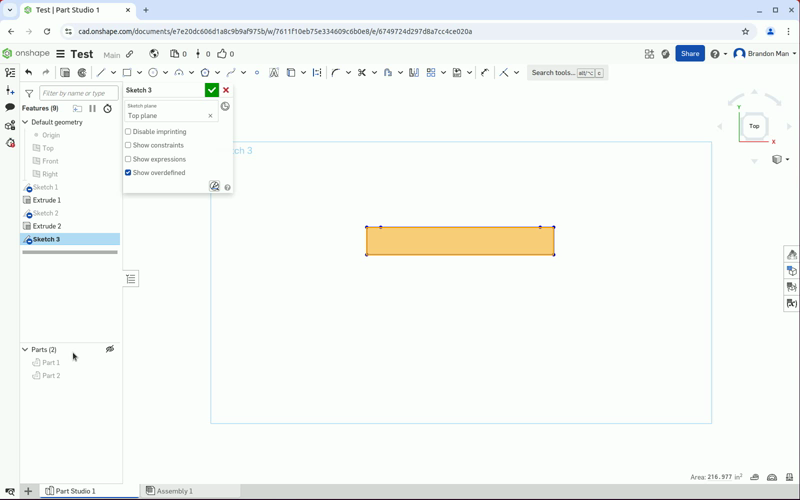
key(shift+e)
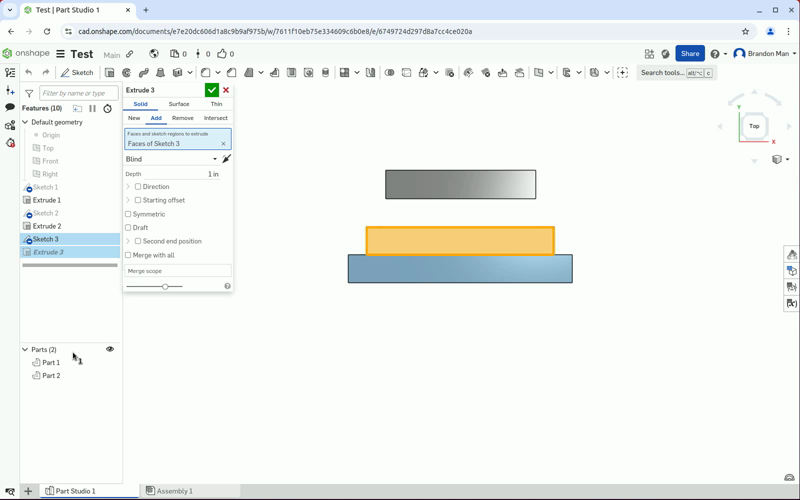
mouse_move(143, 106)
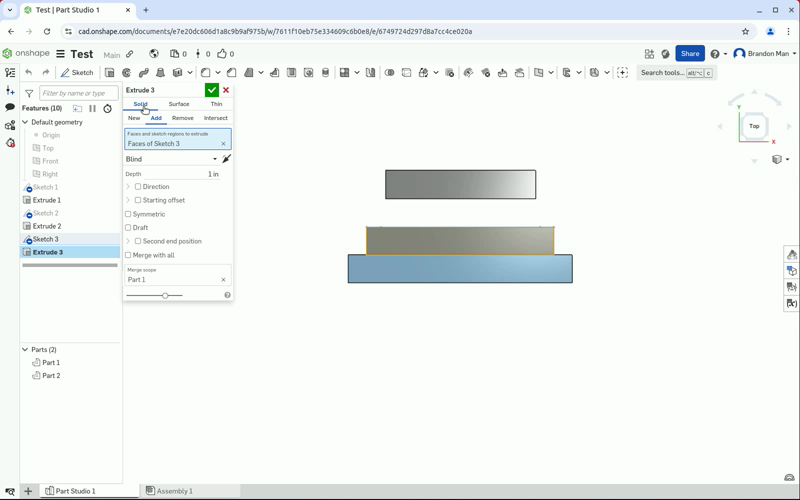
click(143, 106)
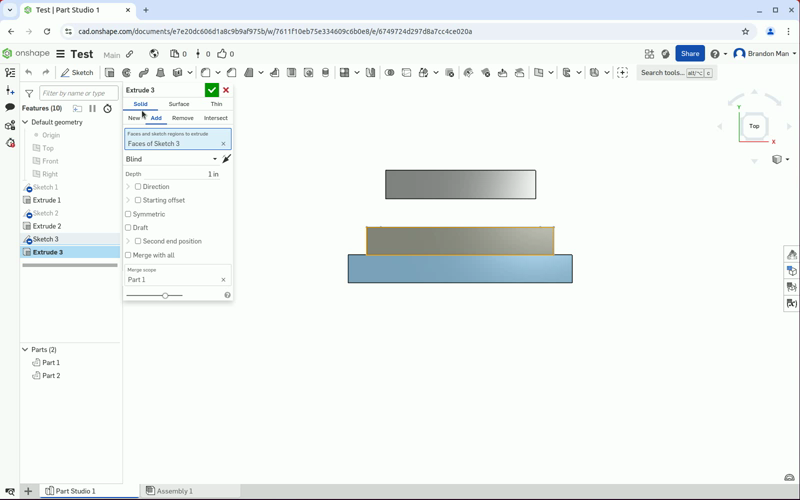
mouse_move(137, 120)
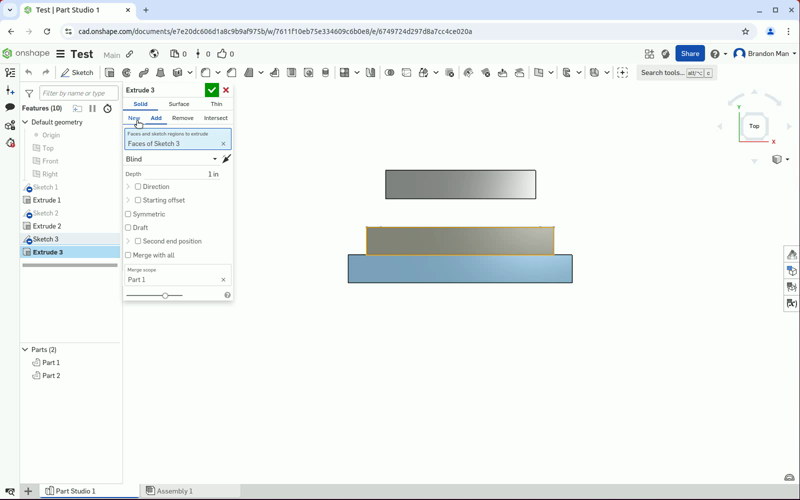
click(137, 120)
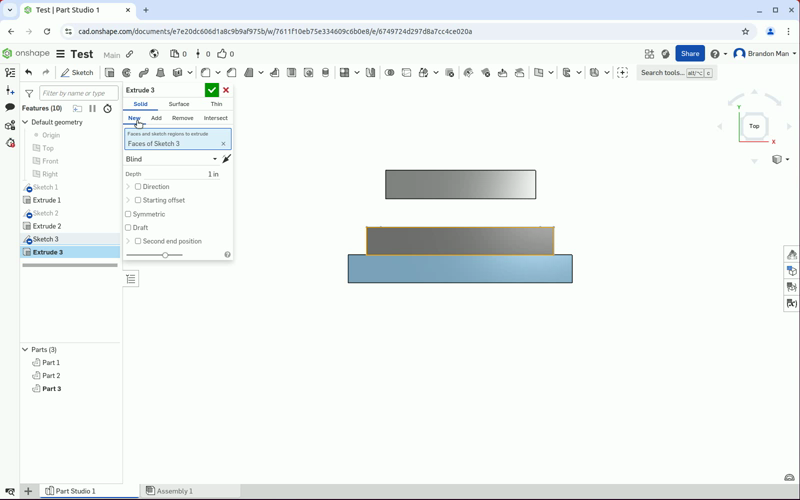
key(tab, 4)
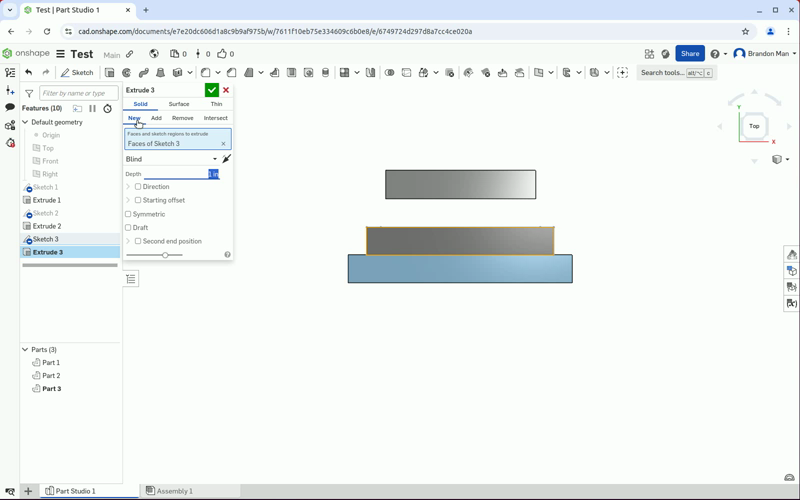
text(3.851)
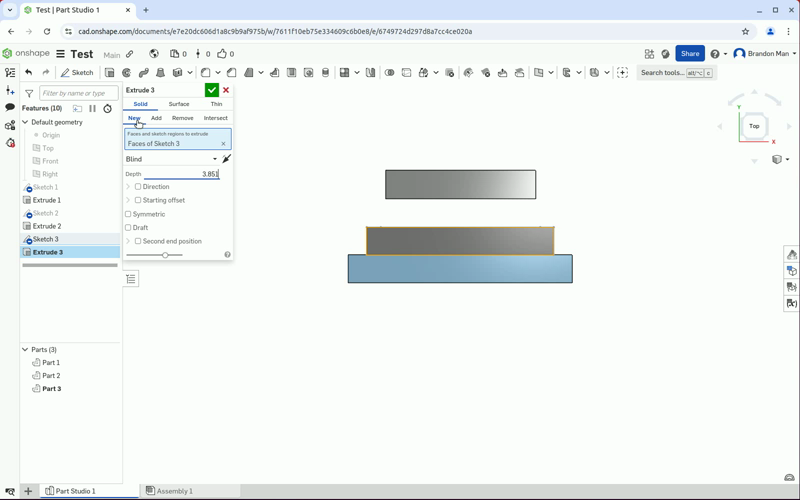
key(enter)
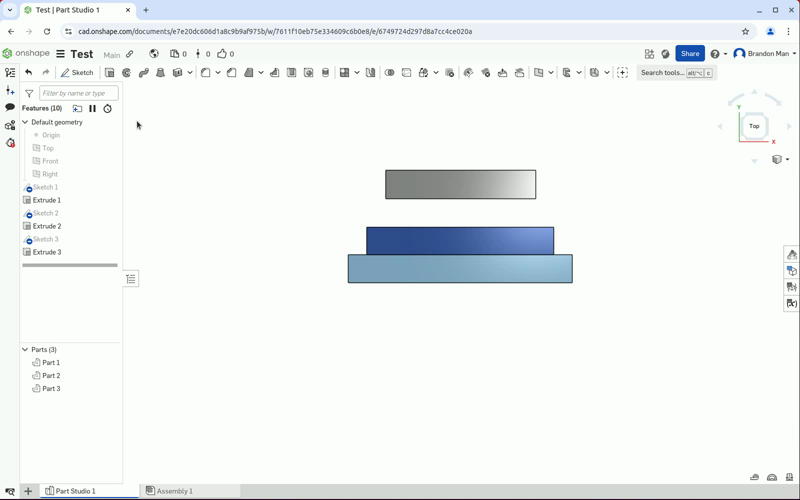
key(shift+h)
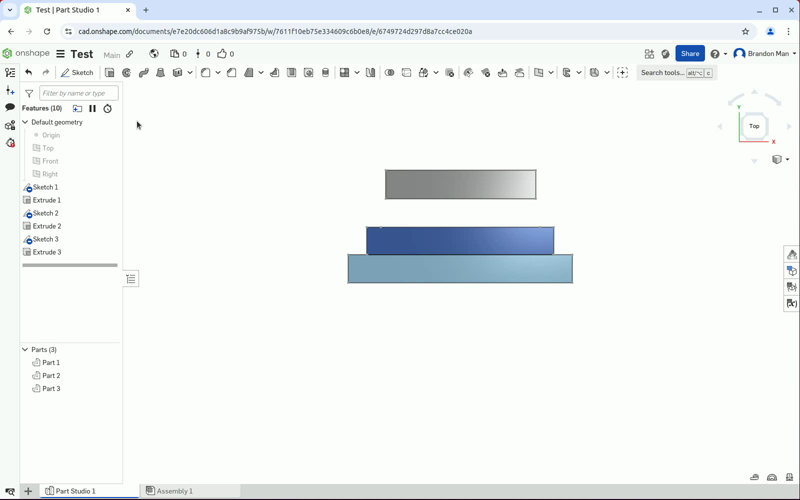
key(shift+h)
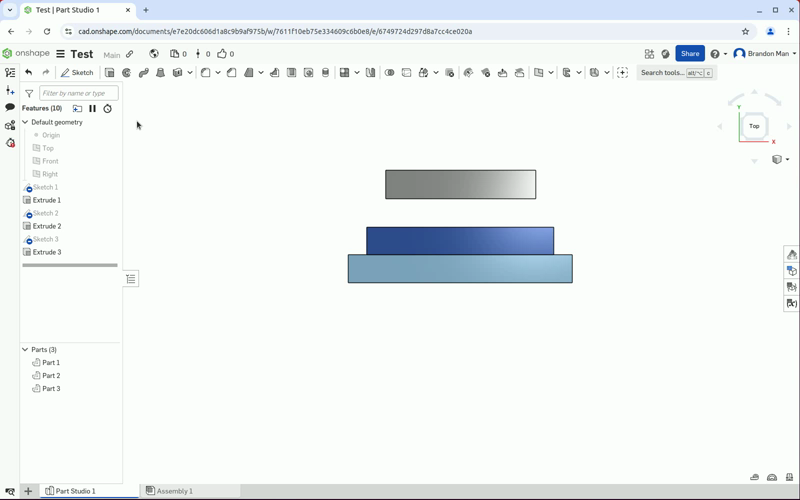
mouse_move(73, 189)
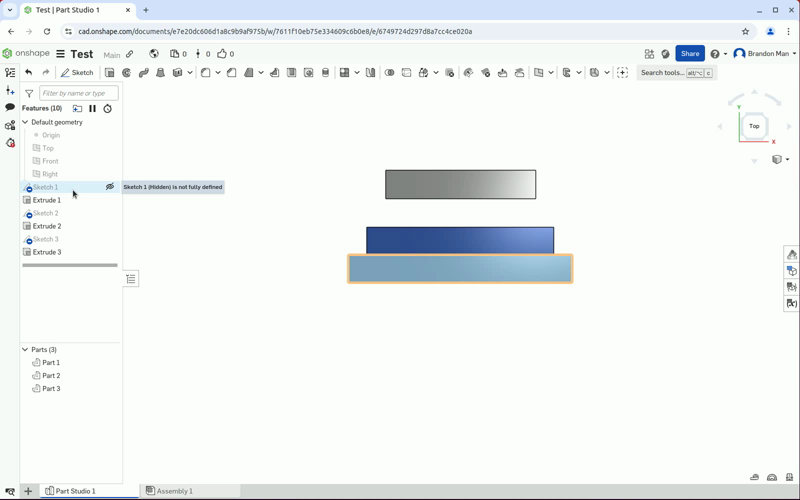
click(73, 189)
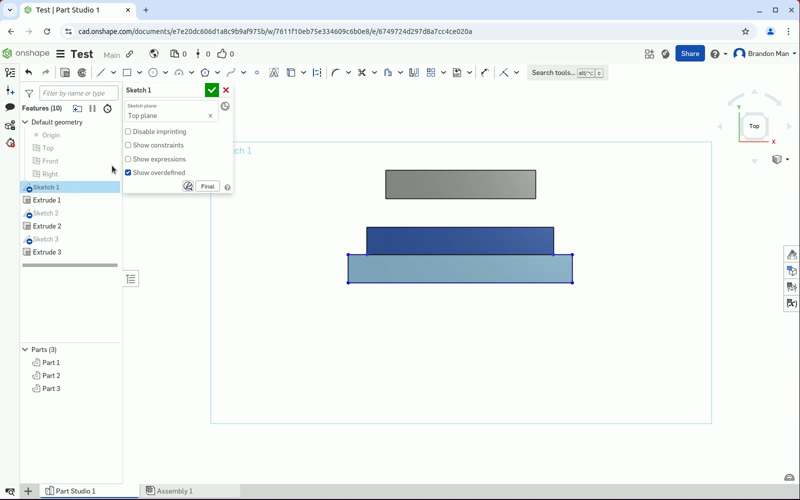
mouse_move(229, 92)
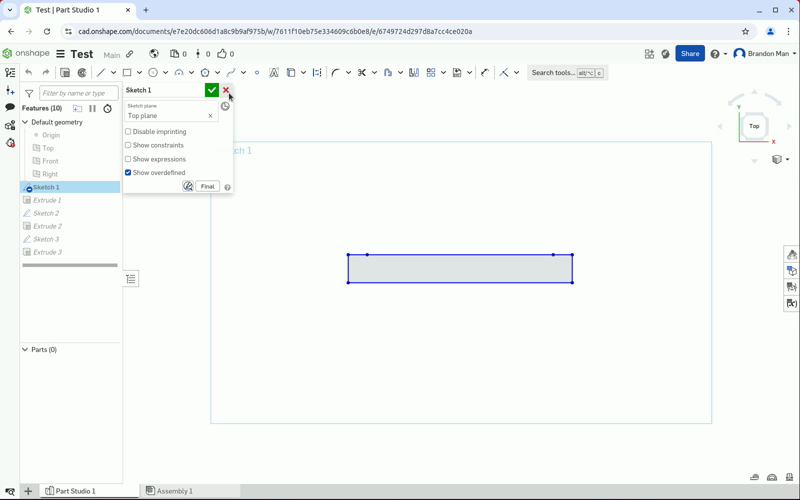
click(229, 92)
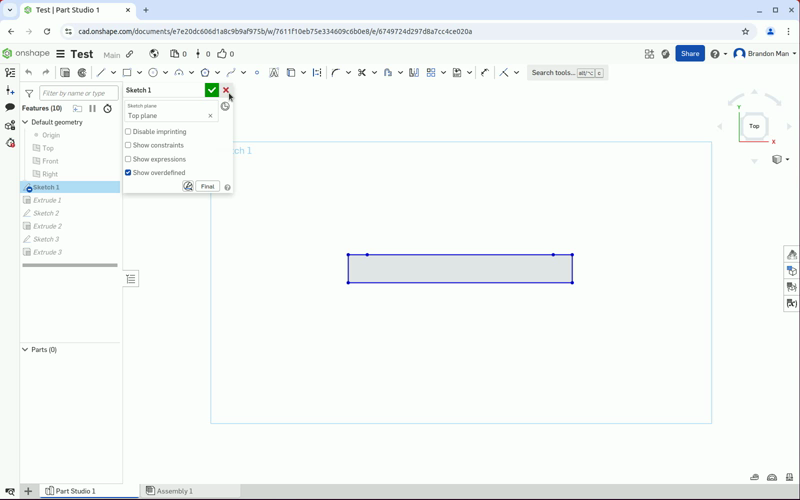
key(shift+s)
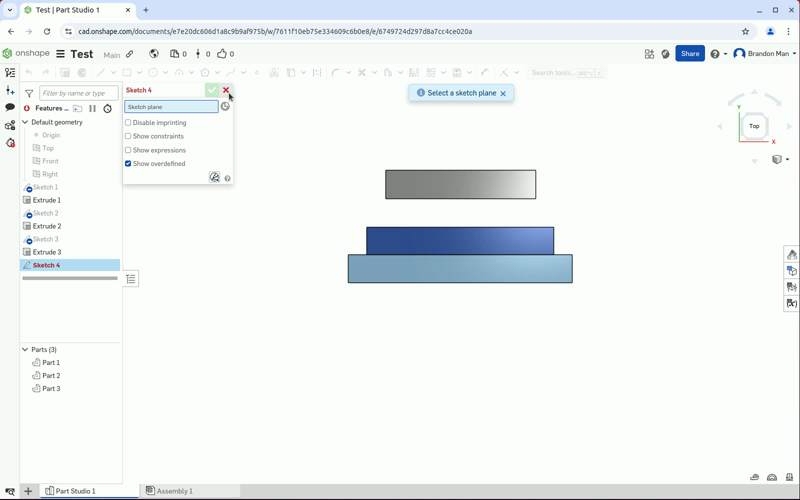
mouse_move(73, 150)
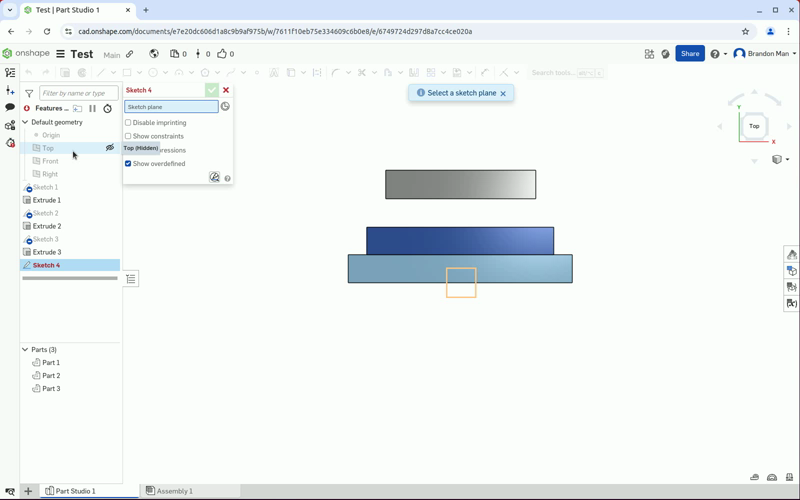
click(73, 150)
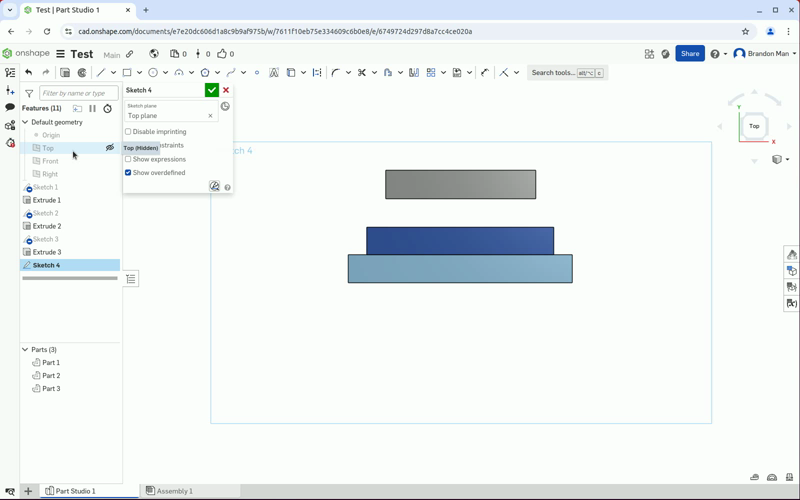
mouse_move(73, 352)
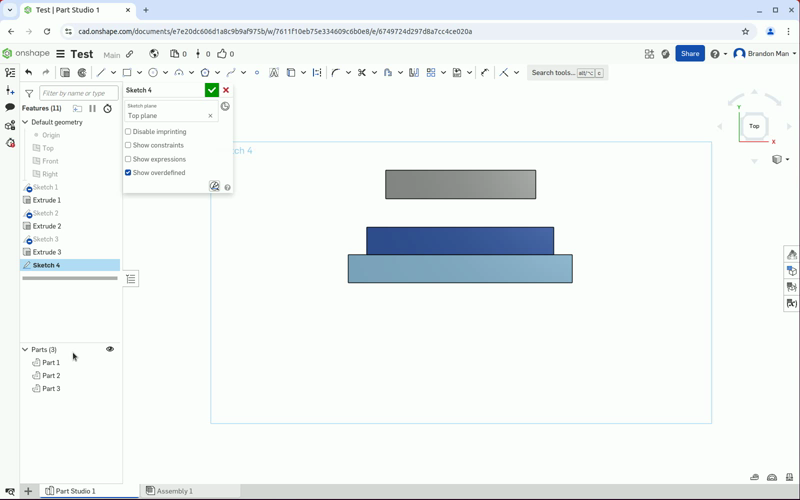
key(y)
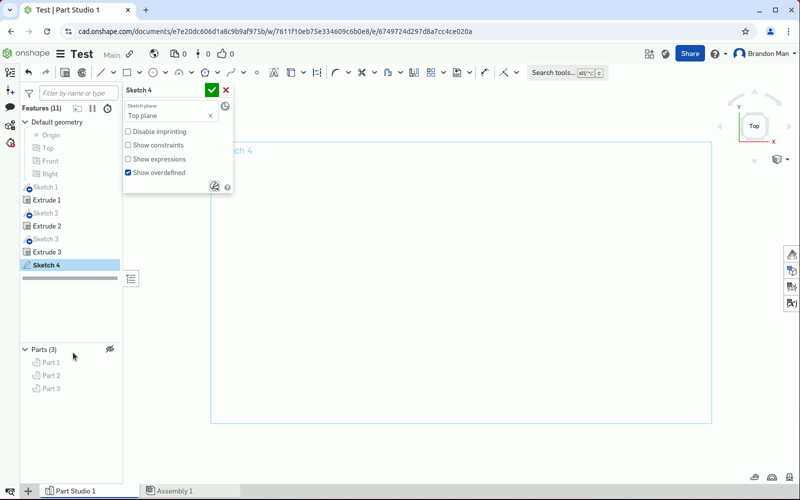
key(l)
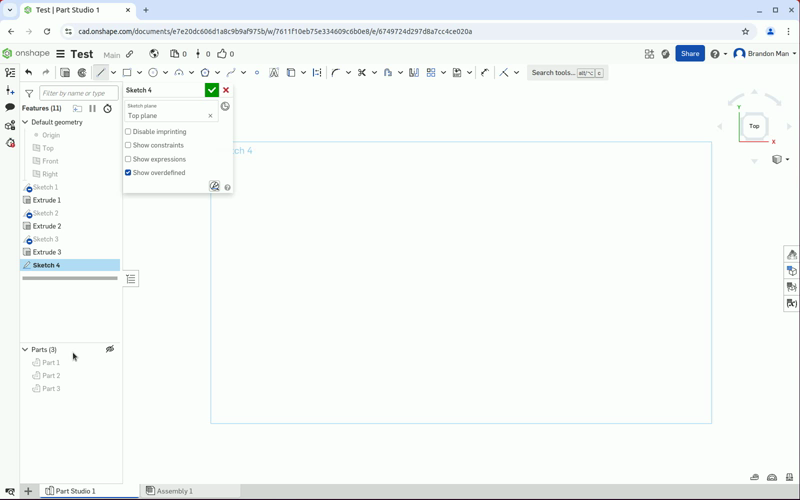
key_down(shift)
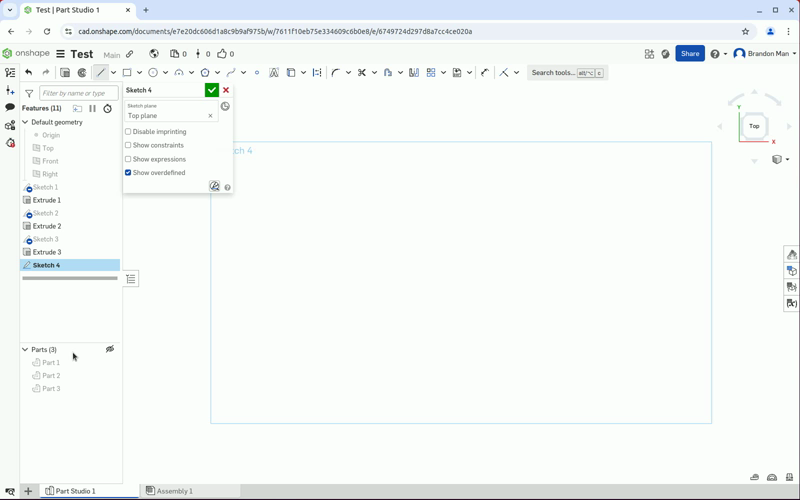
mouse_move(379, 226)
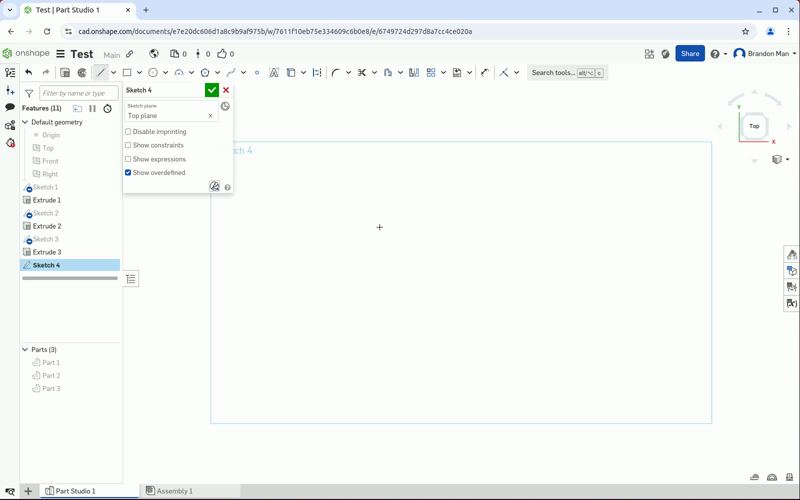
click(379, 226)
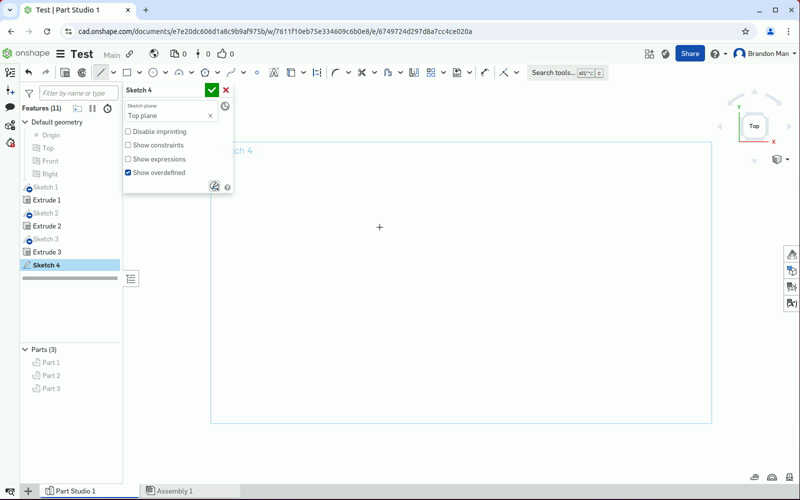
key_up(shift)
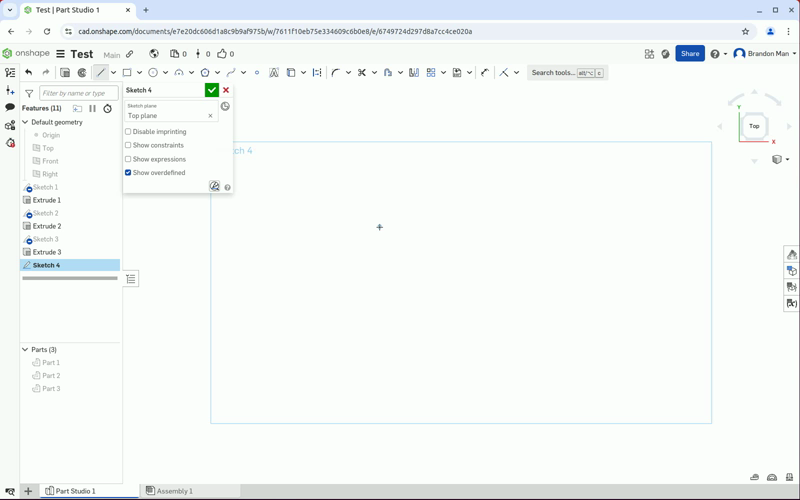
key_down(shift)
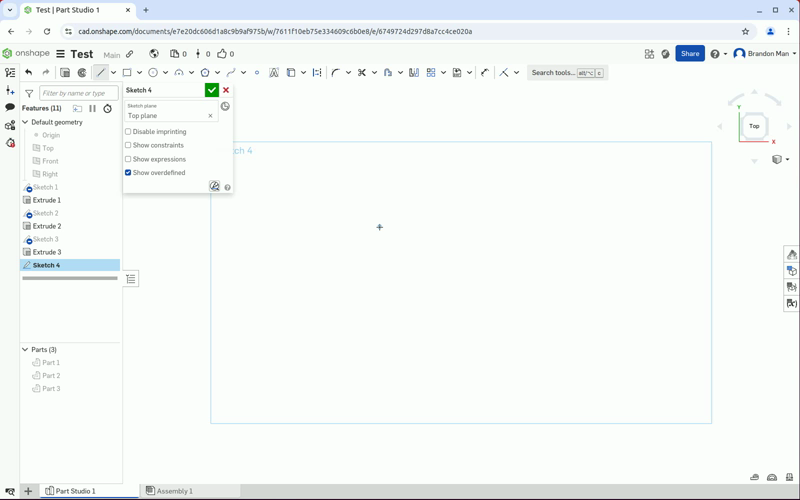
mouse_move(541, 226)
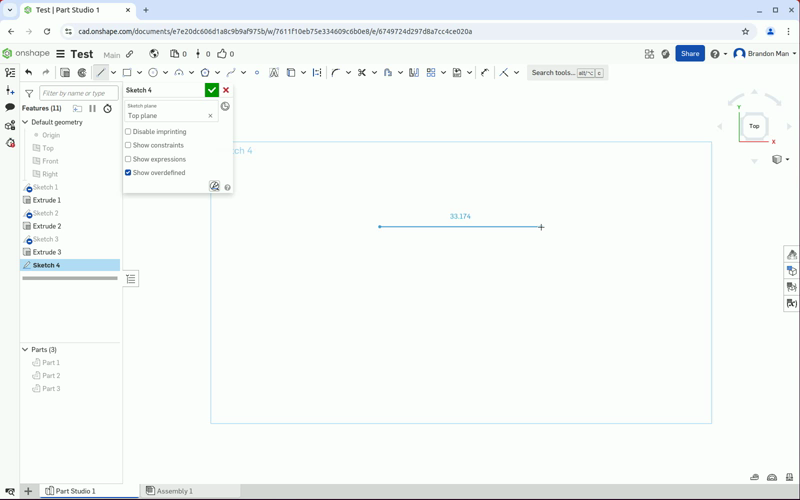
click(541, 226)
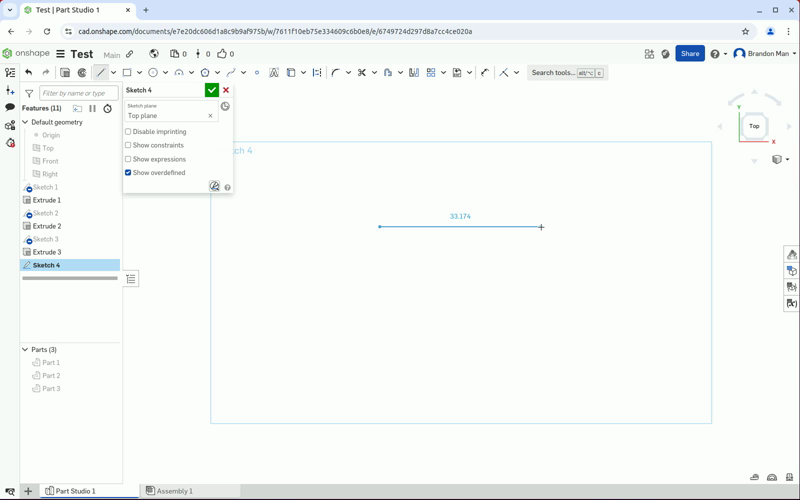
key_up(shift)
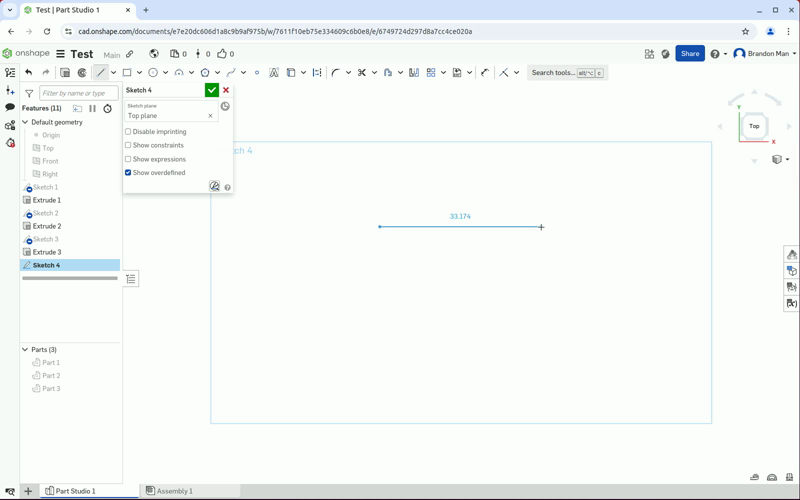
key_down(shift)
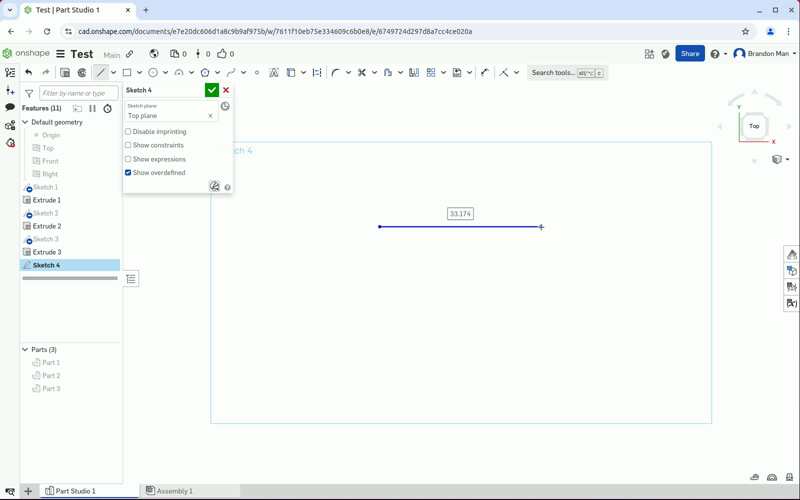
mouse_move(571, 226)
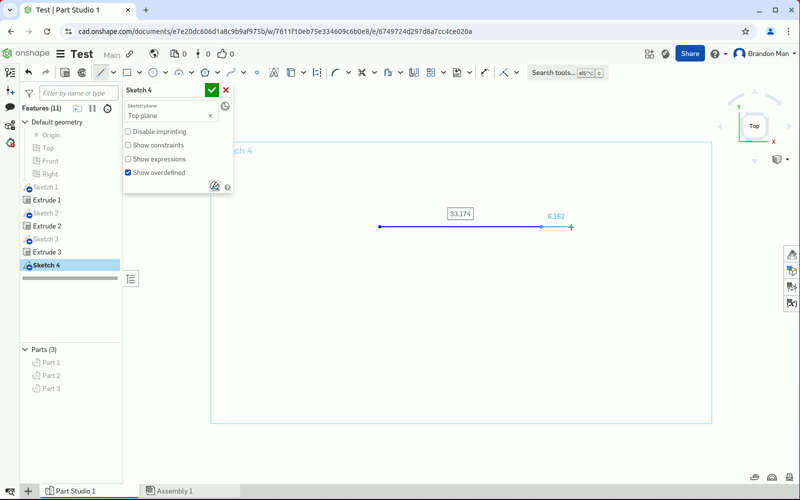
mouse_move(541, 197)
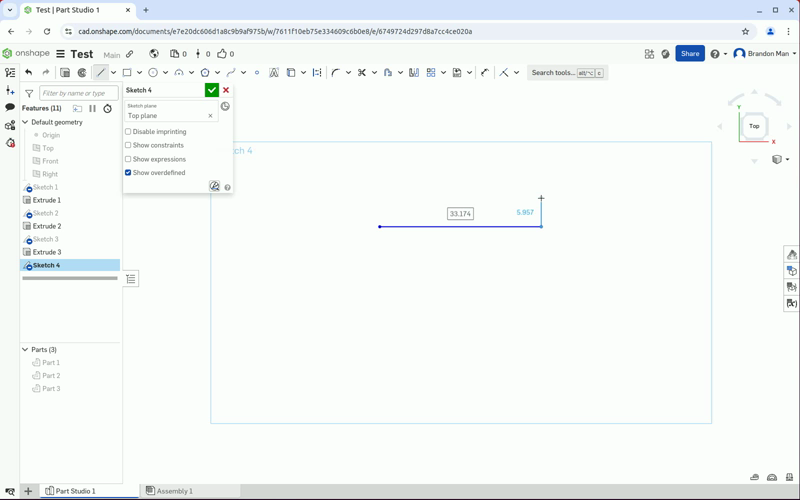
click(541, 197)
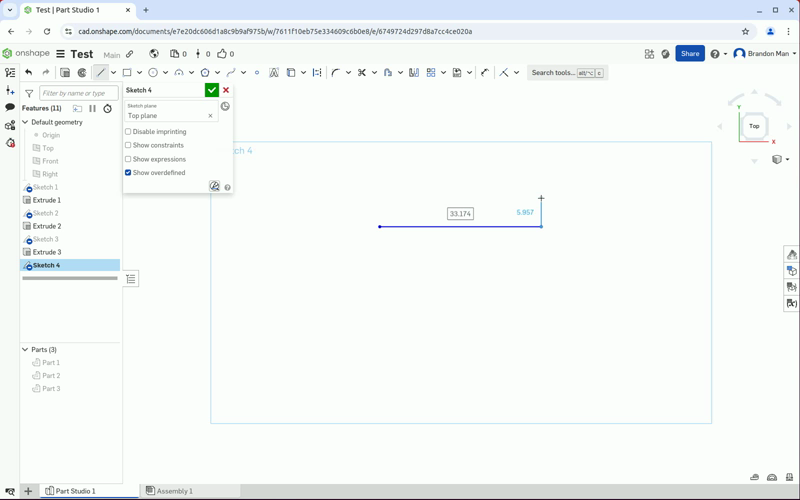
key_up(shift)
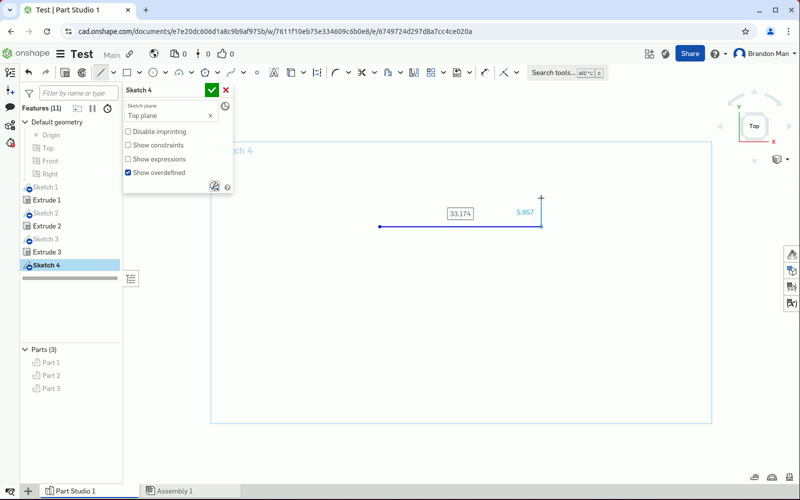
key_down(shift)
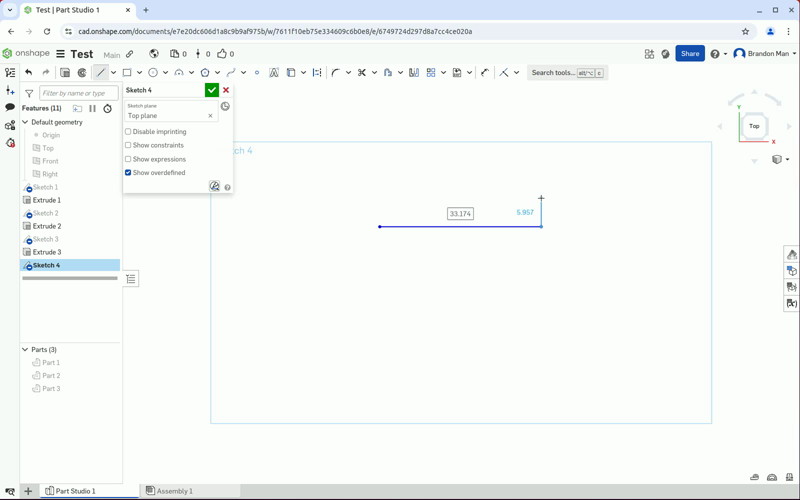
mouse_move(571, 197)
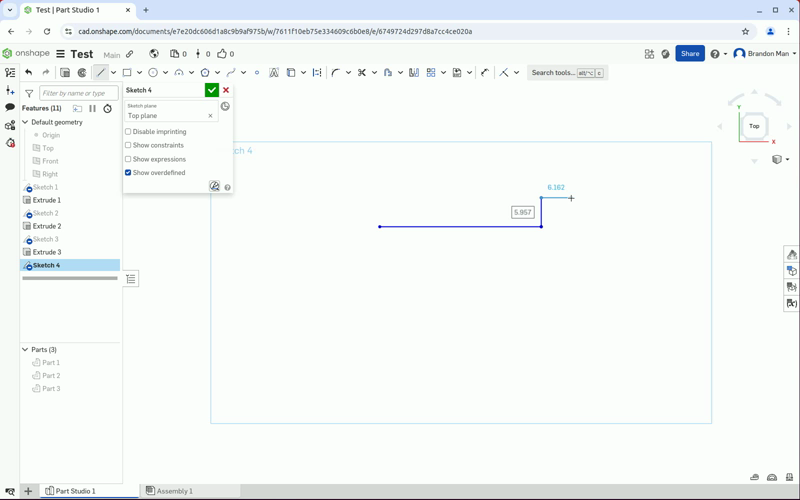
mouse_move(536, 197)
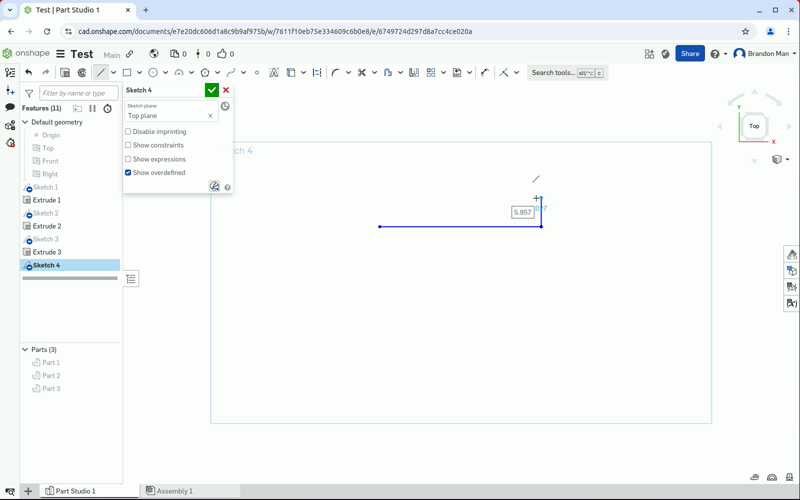
scroll(6)
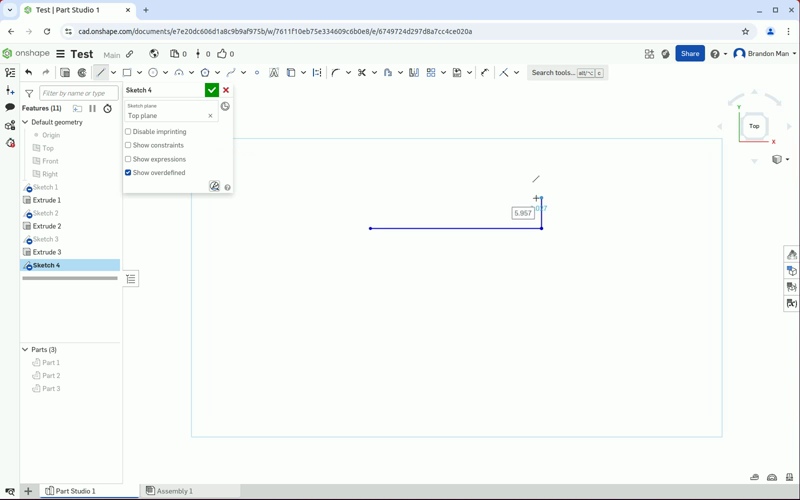
scroll(6)
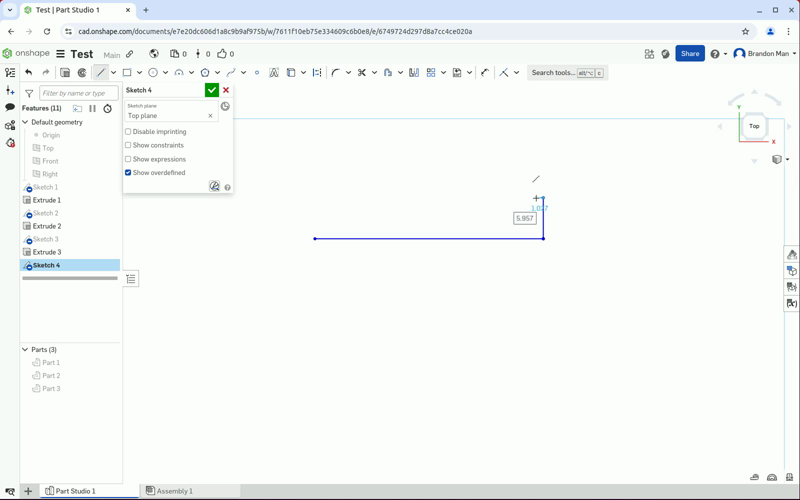
scroll(6)
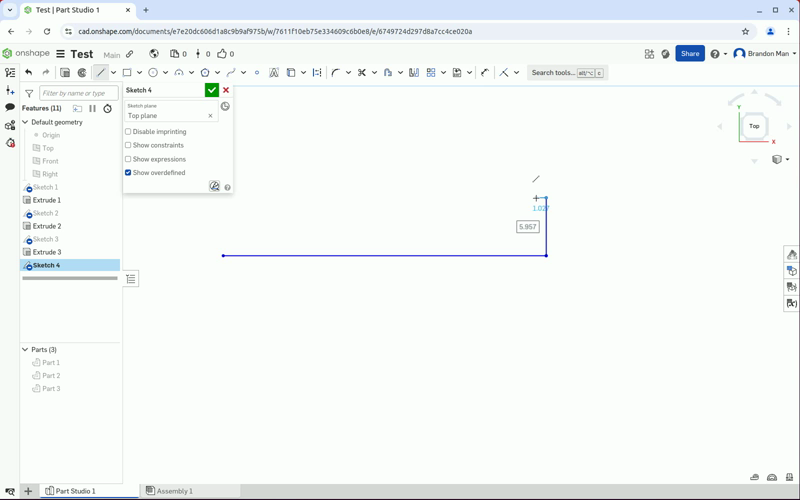
scroll(6)
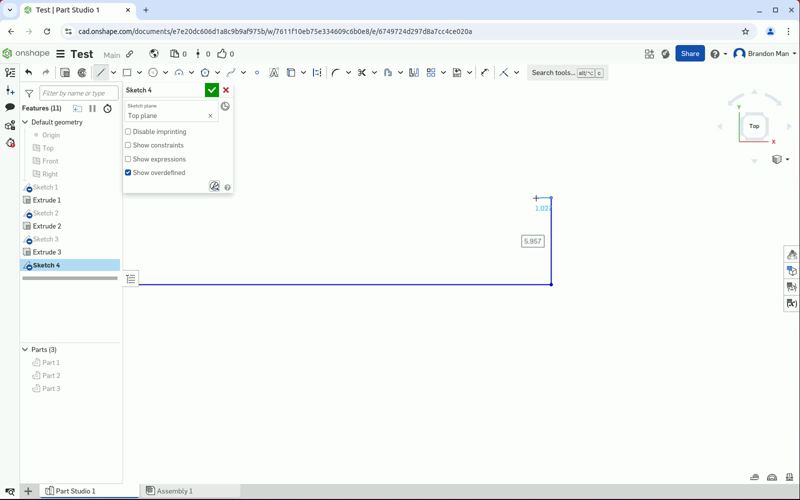
scroll(6)
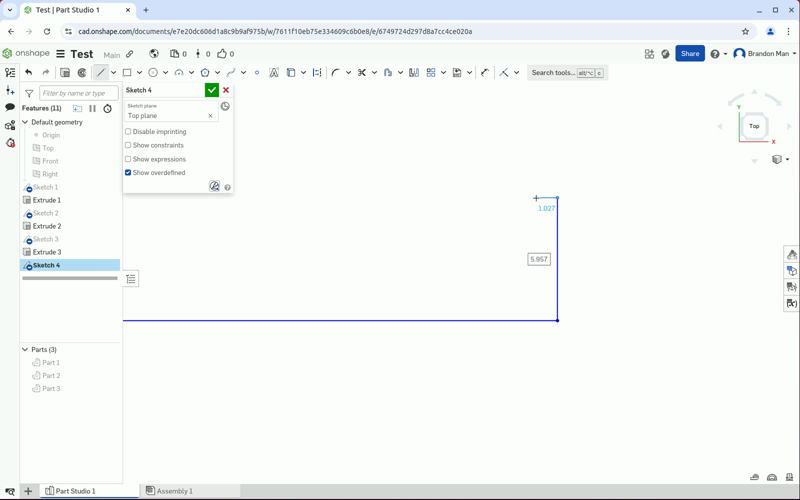
scroll(6)
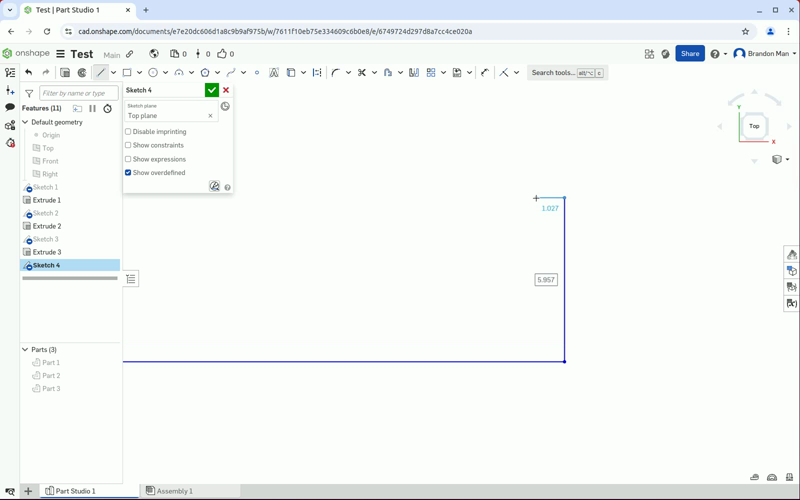
scroll(6)
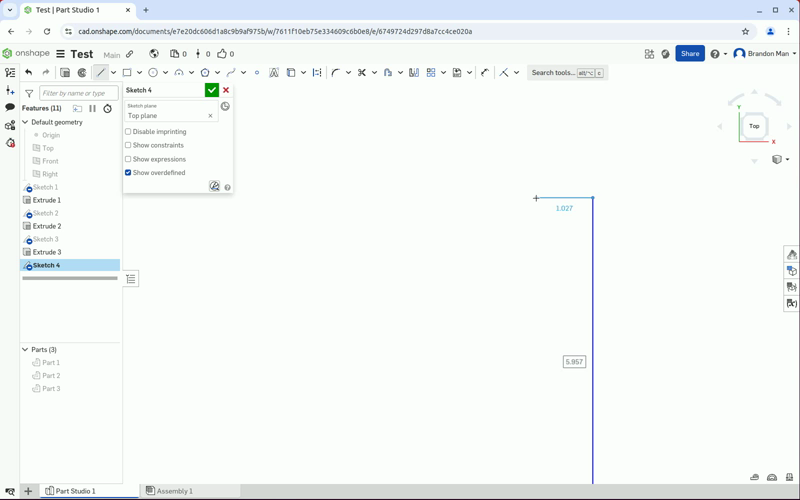
click(536, 197)
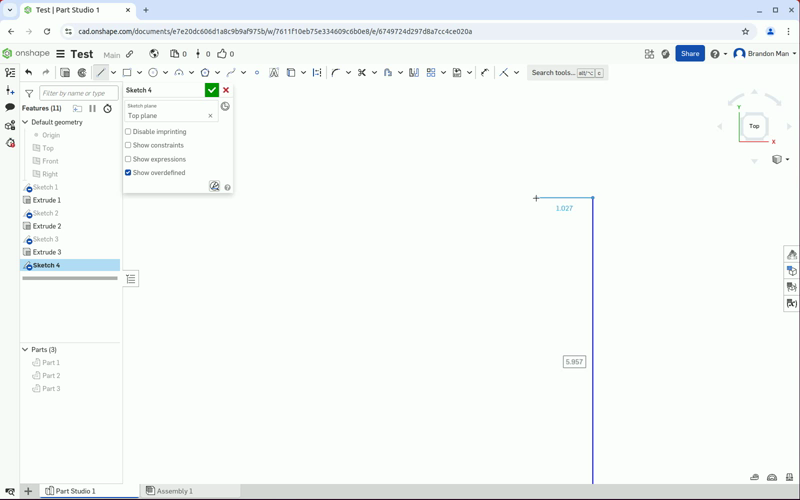
scroll(-6)
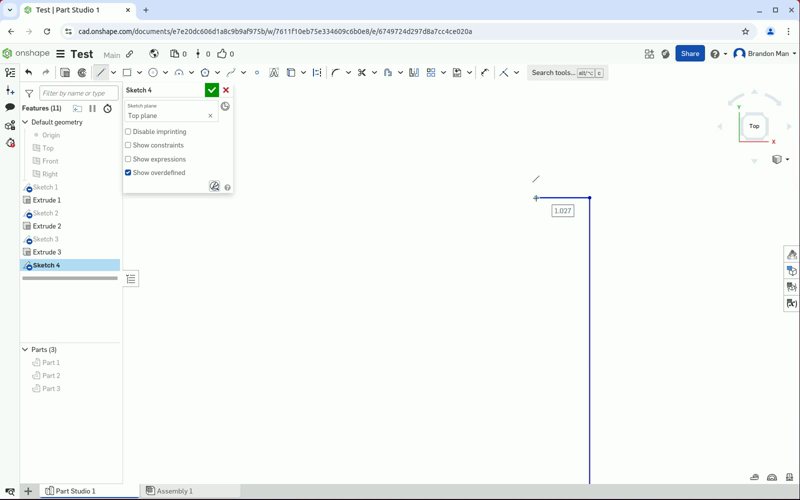
scroll(-6)
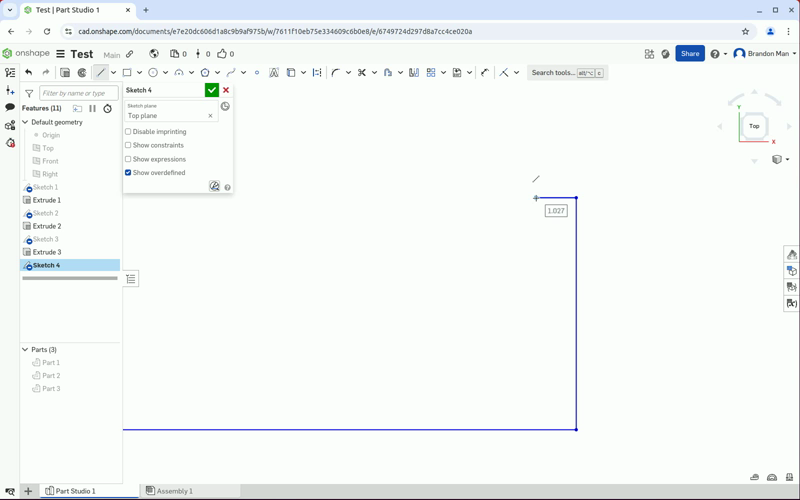
scroll(-6)
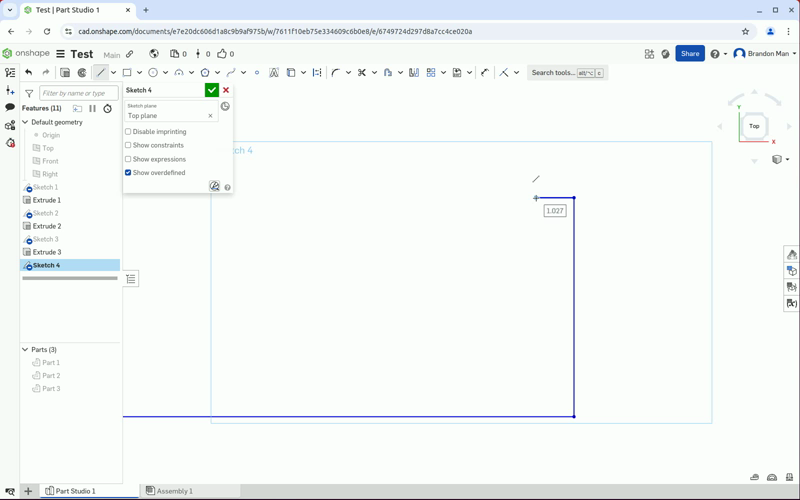
scroll(-6)
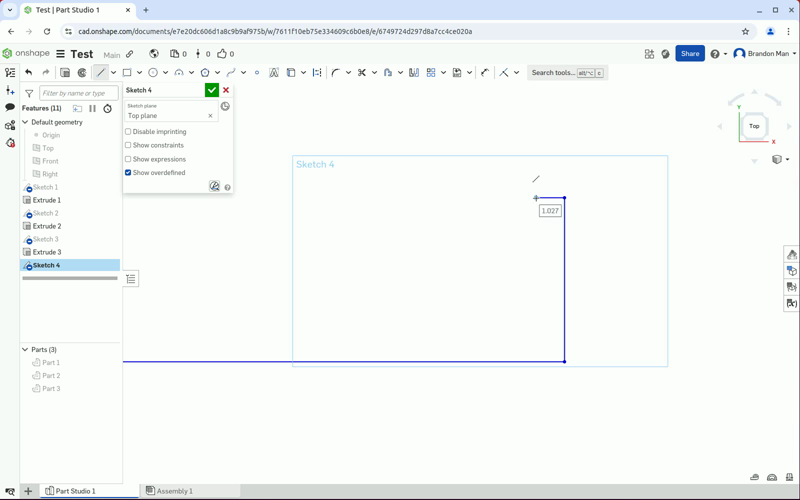
scroll(-6)
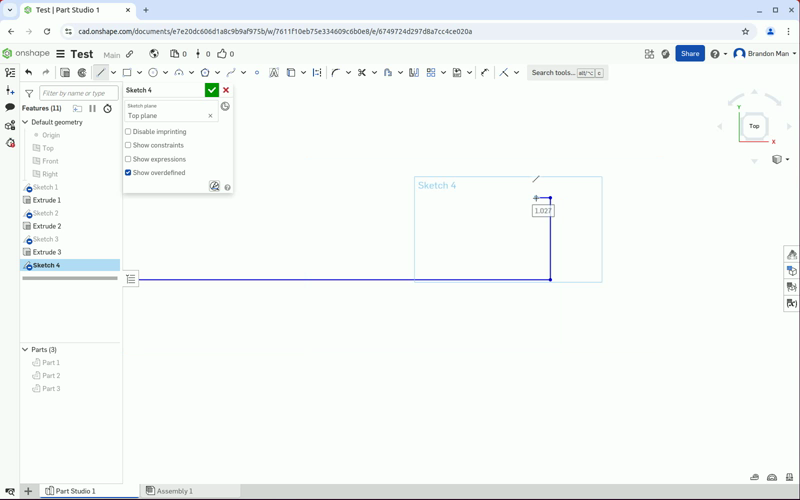
scroll(-6)
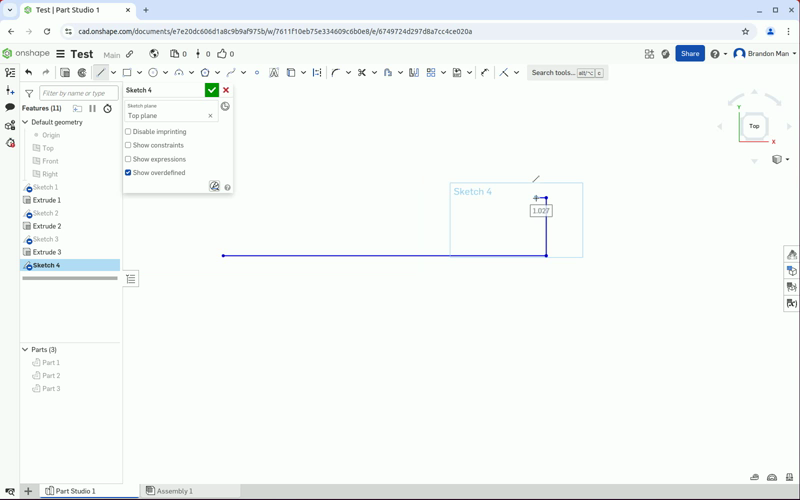
scroll(-6)
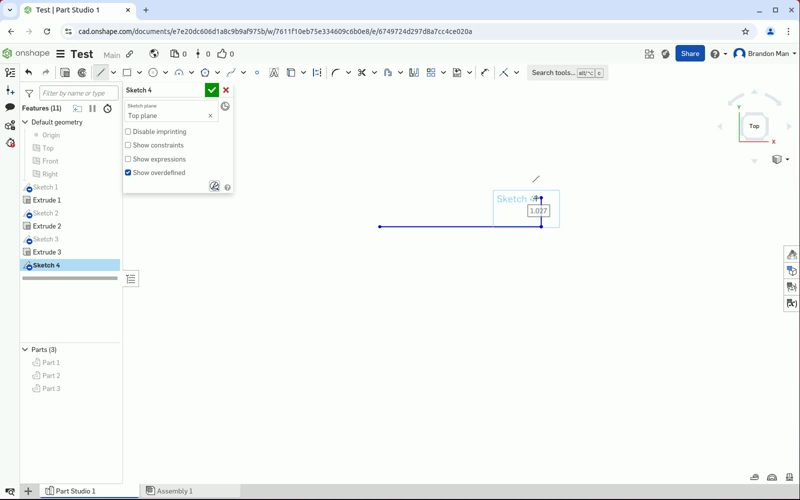
key_up(shift)
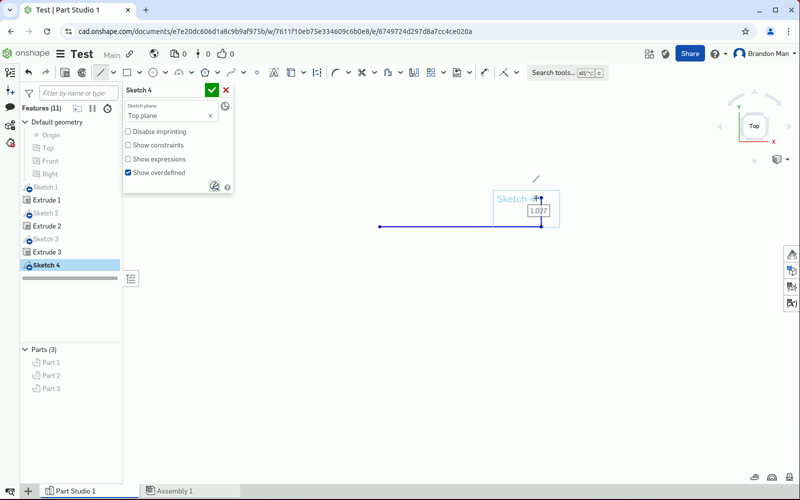
key_down(shift)
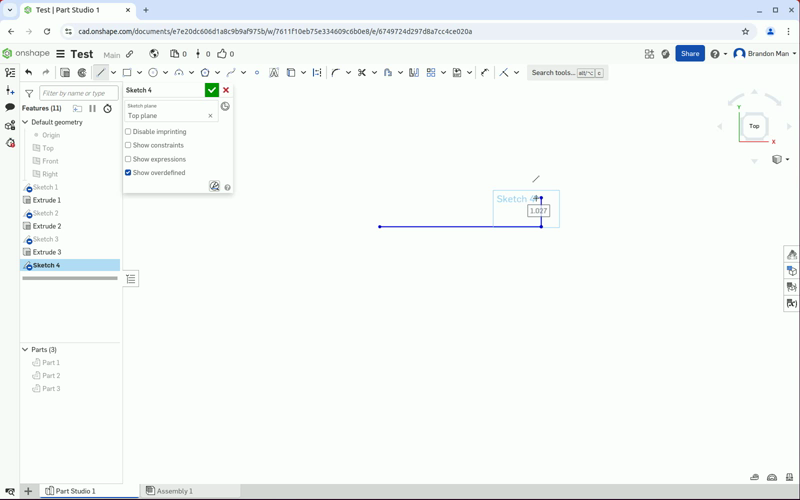
mouse_move(384, 197)
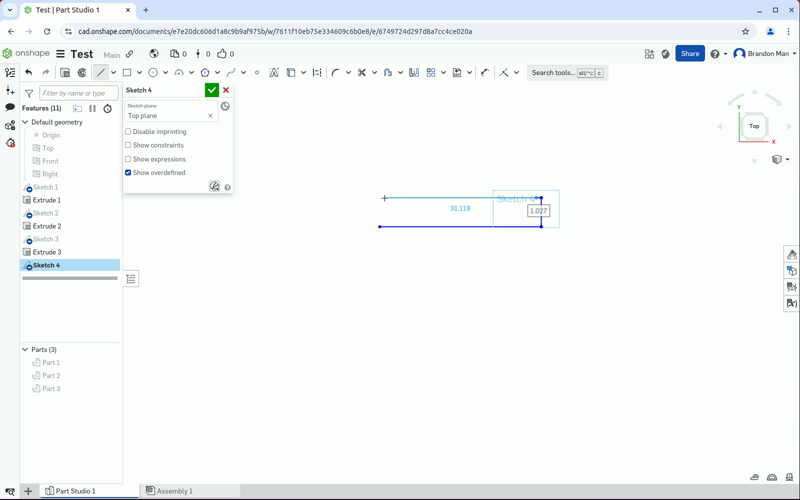
click(384, 197)
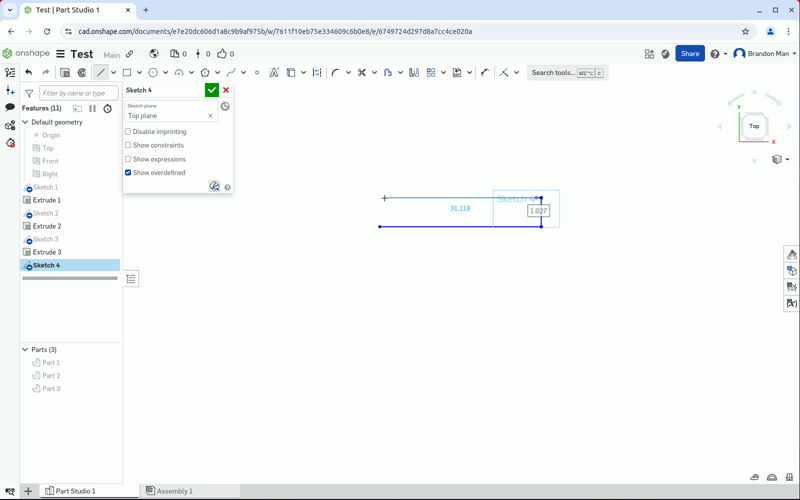
key_up(shift)
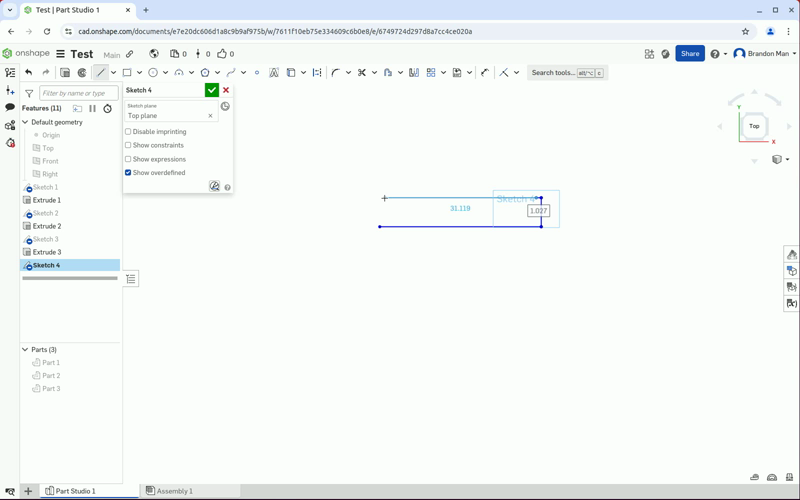
key_down(shift)
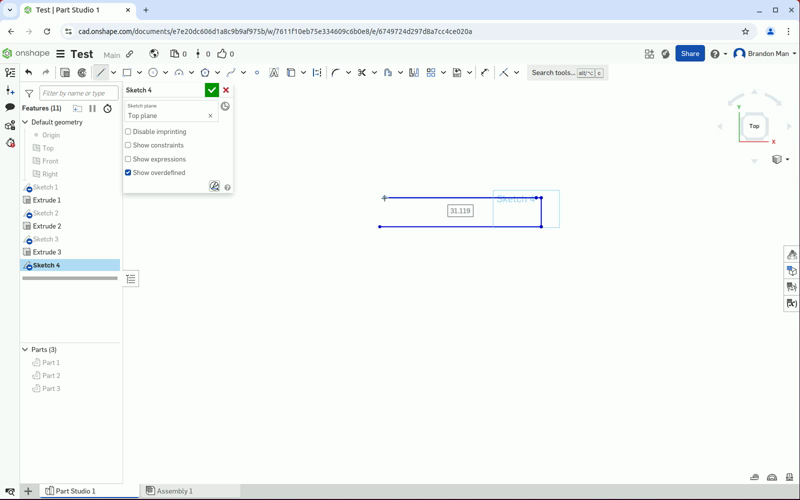
mouse_move(414, 197)
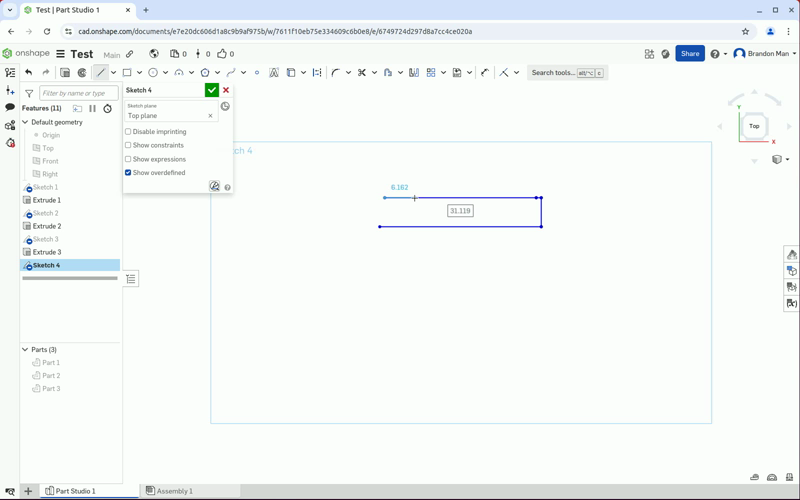
mouse_move(379, 197)
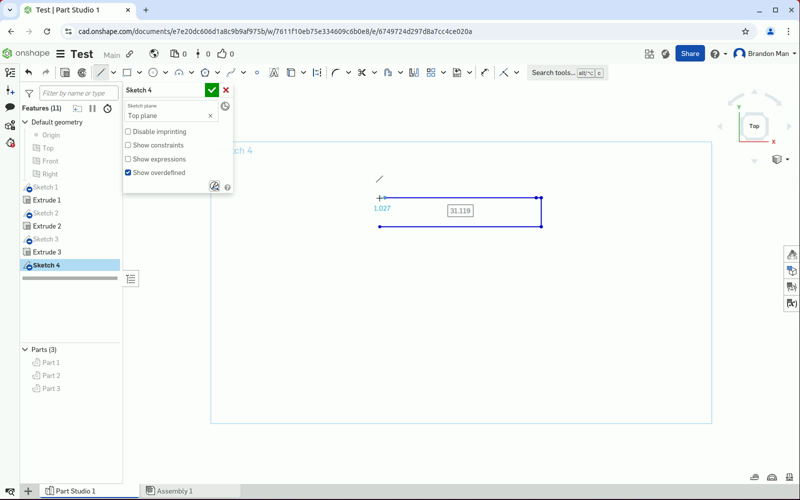
scroll(6)
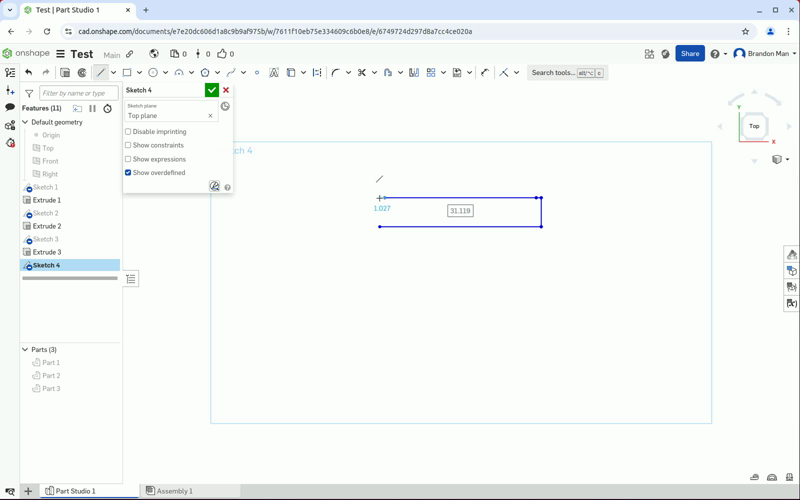
scroll(6)
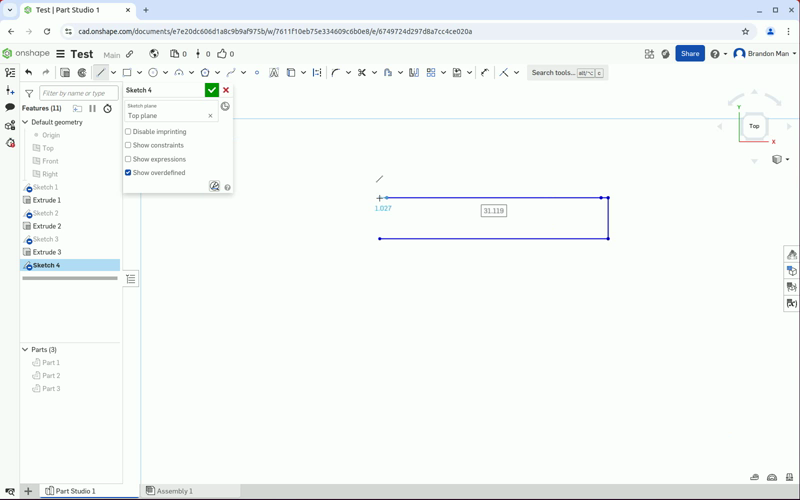
scroll(6)
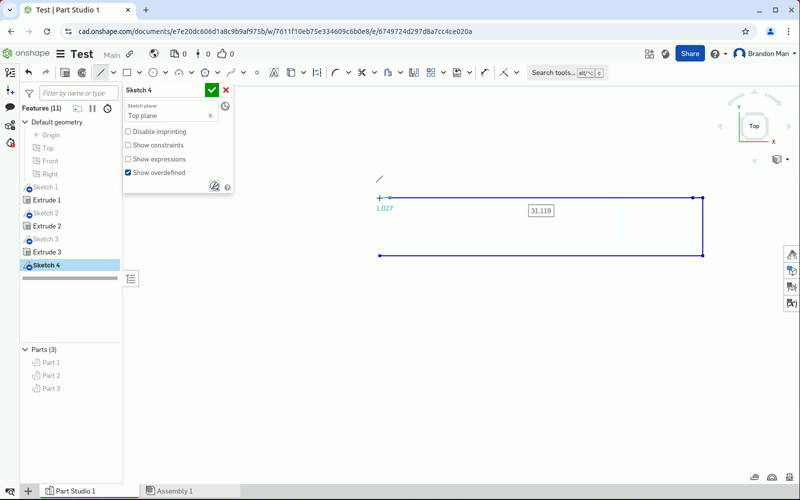
scroll(6)
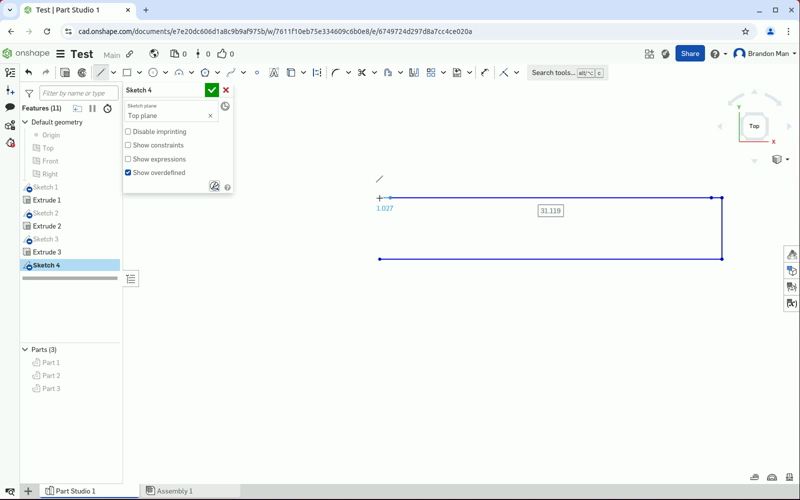
scroll(6)
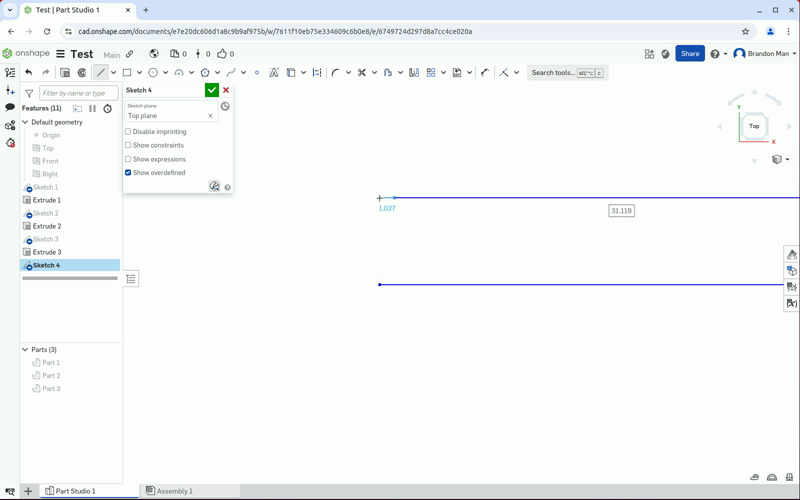
scroll(6)
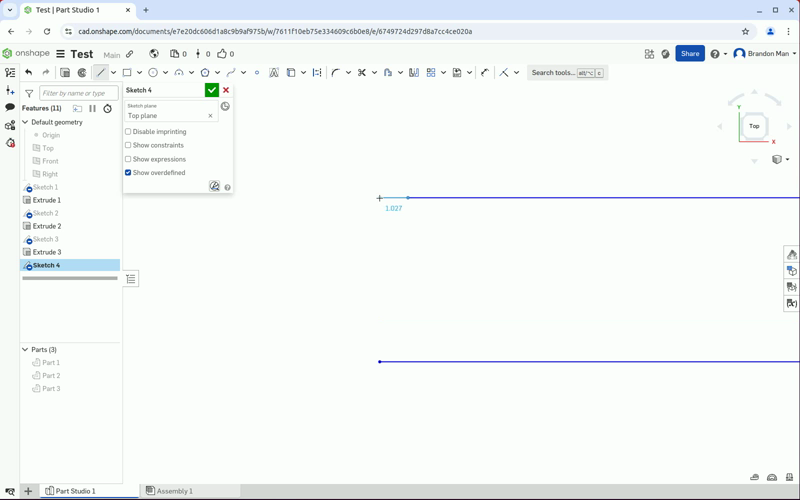
scroll(6)
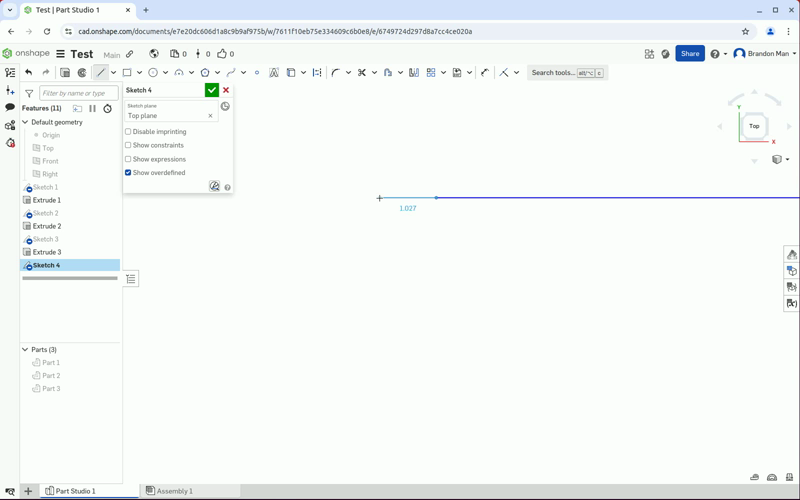
click(379, 197)
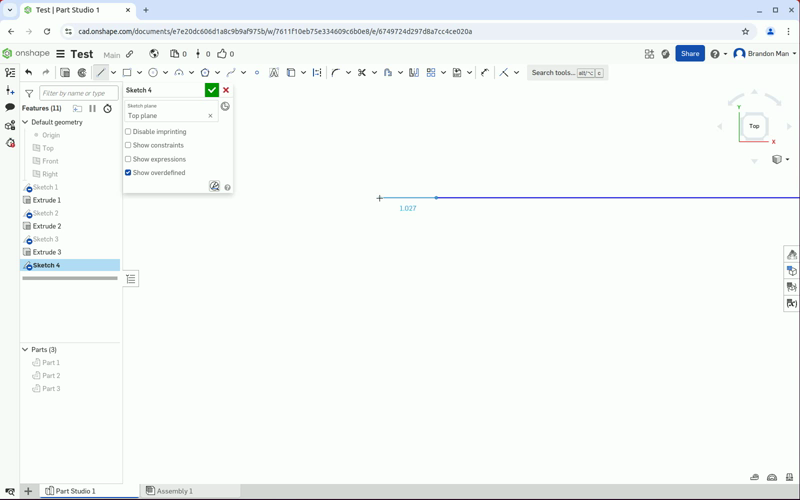
scroll(-6)
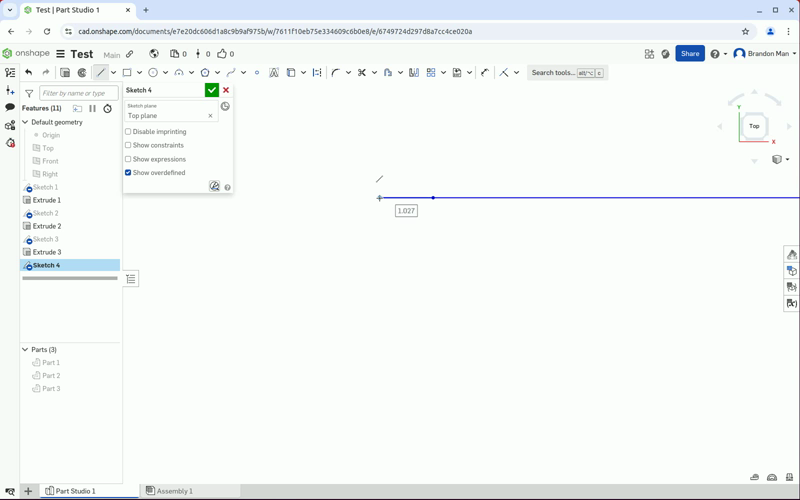
scroll(-6)
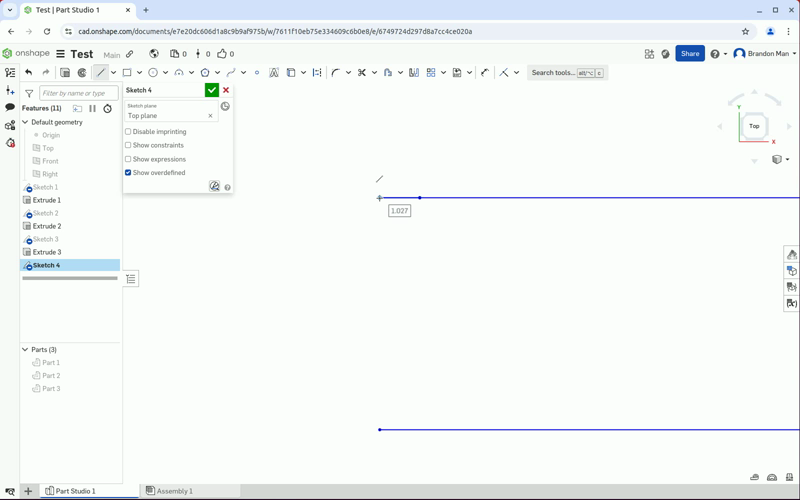
scroll(-6)
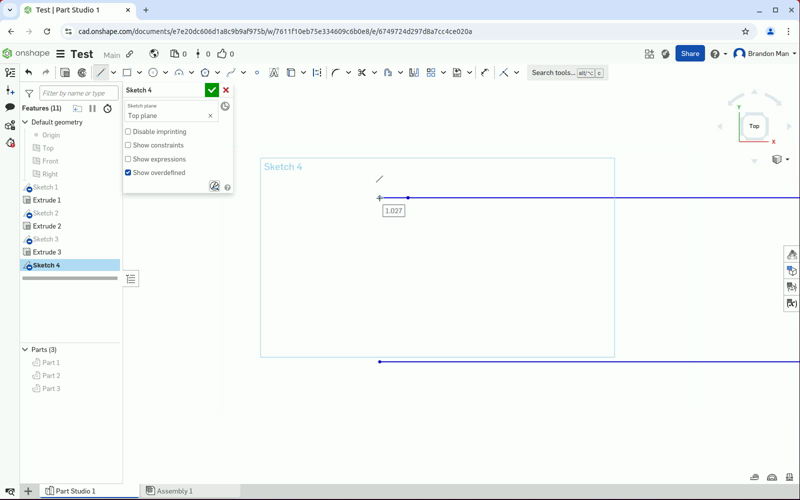
scroll(-6)
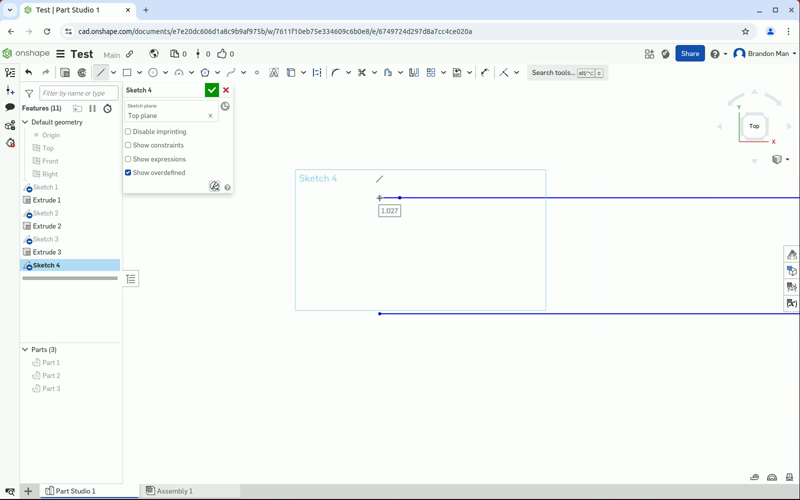
scroll(-6)
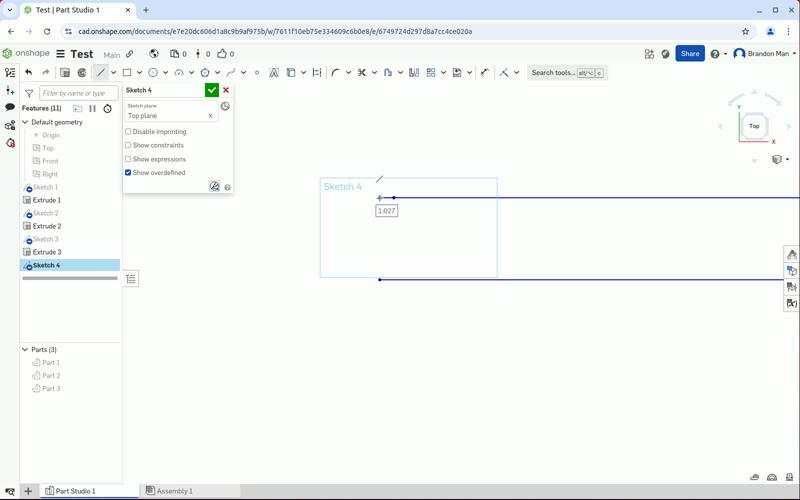
scroll(-6)
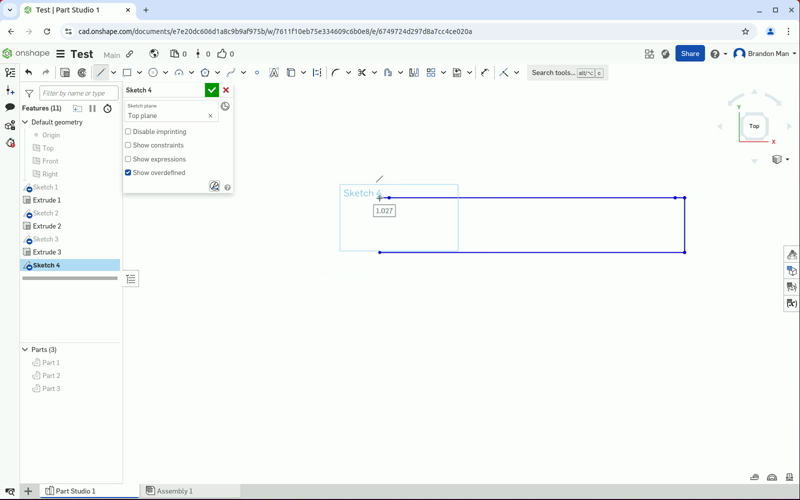
scroll(-6)
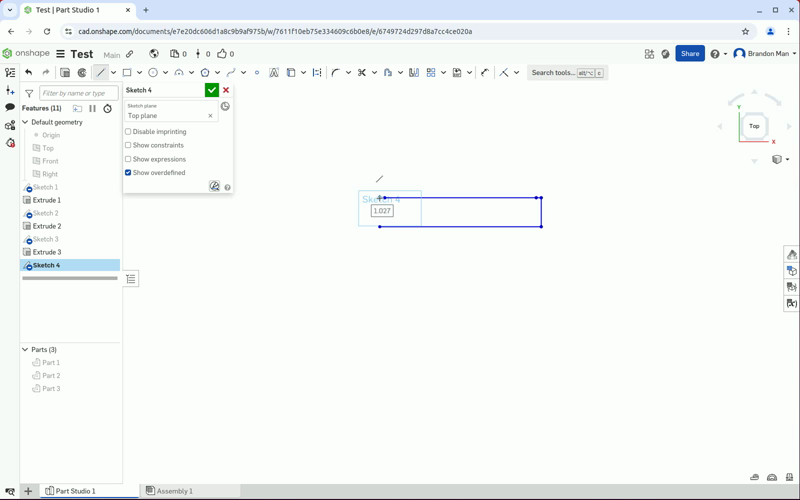
key_up(shift)
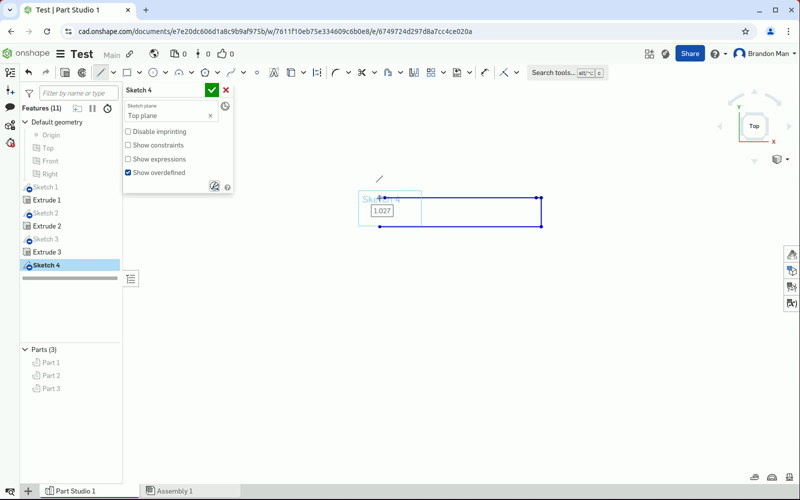
mouse_move(409, 197)
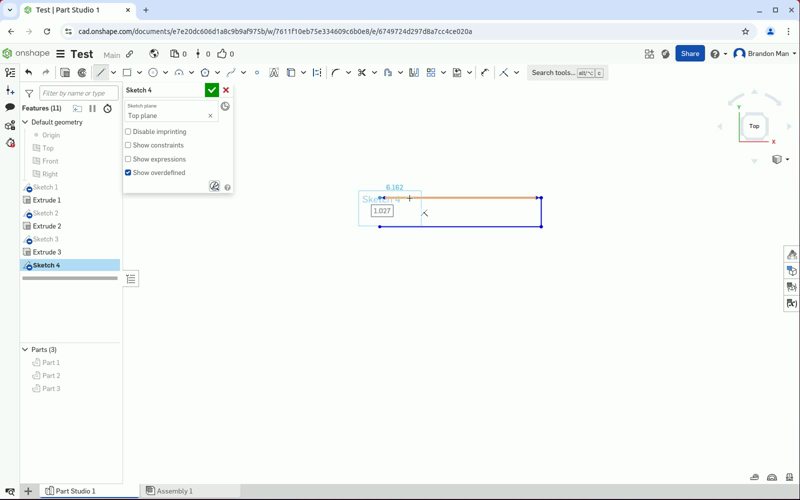
key_down(shift)
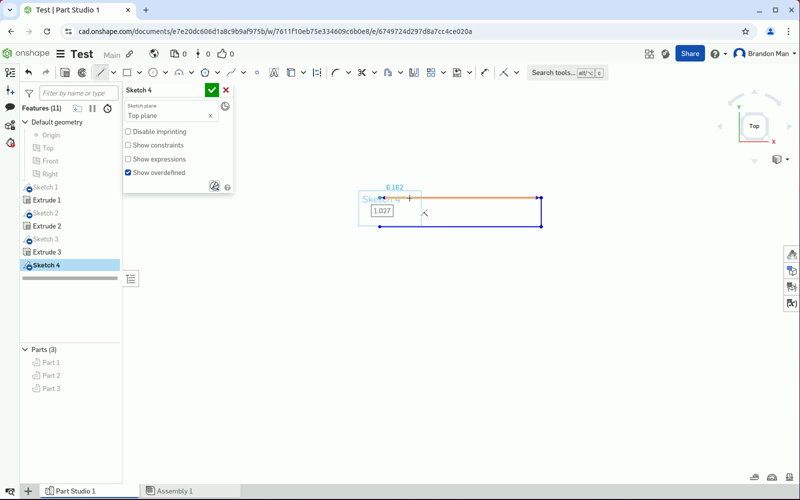
mouse_move(379, 226)
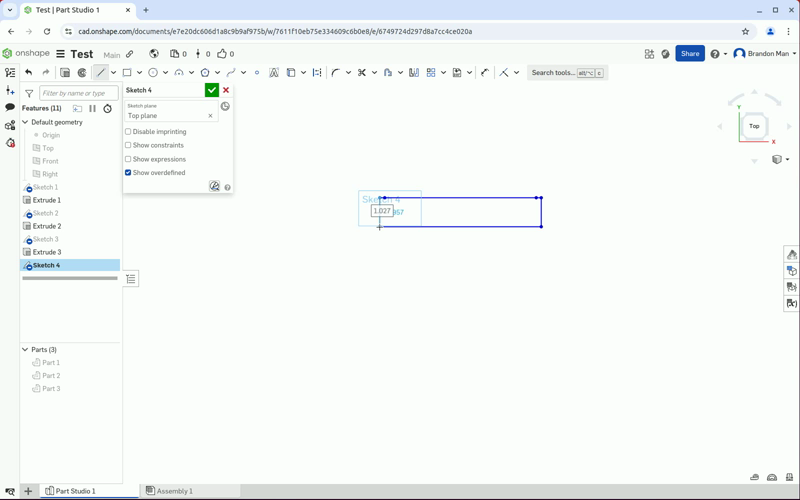
key_up(shift)
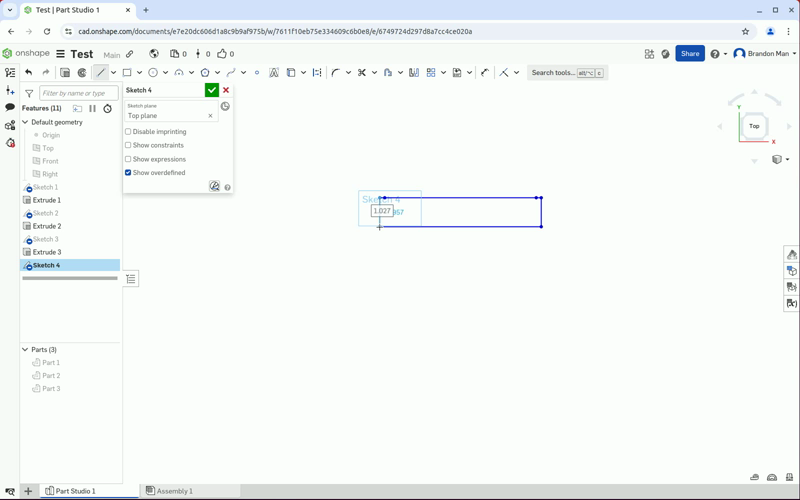
click(379, 226)
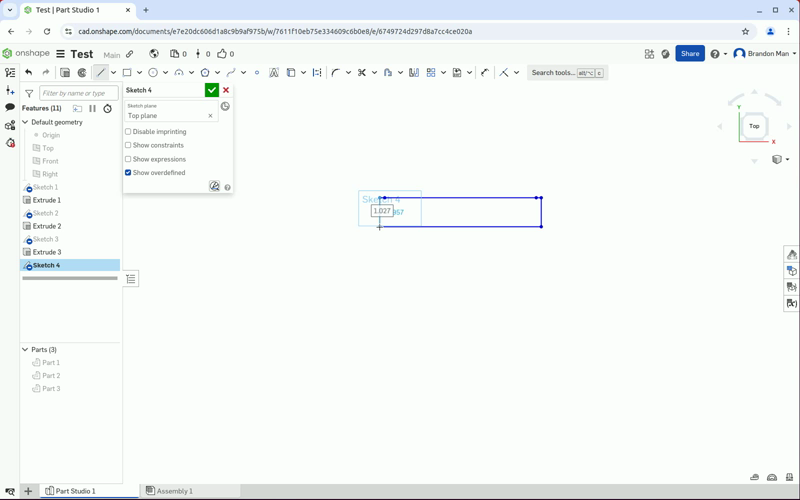
key(esc)
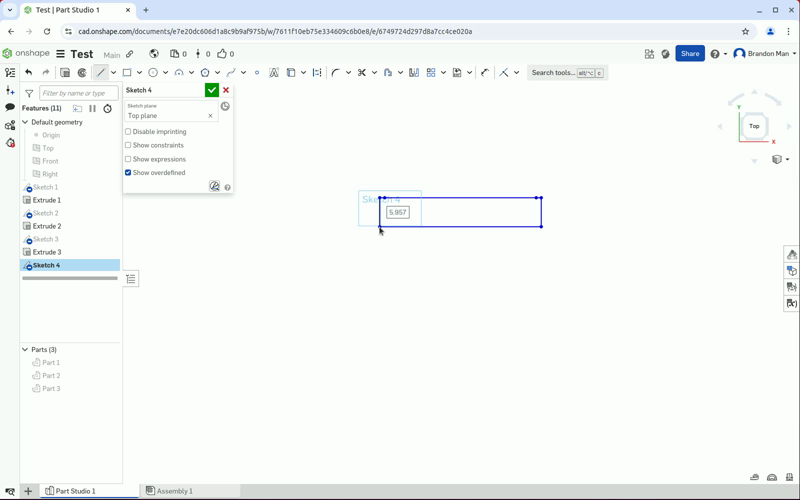
mouse_move(430, 209)
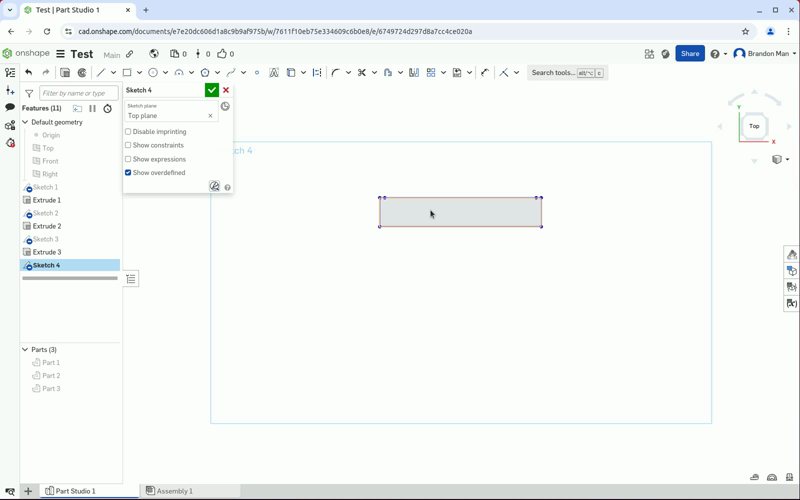
click(430, 209)
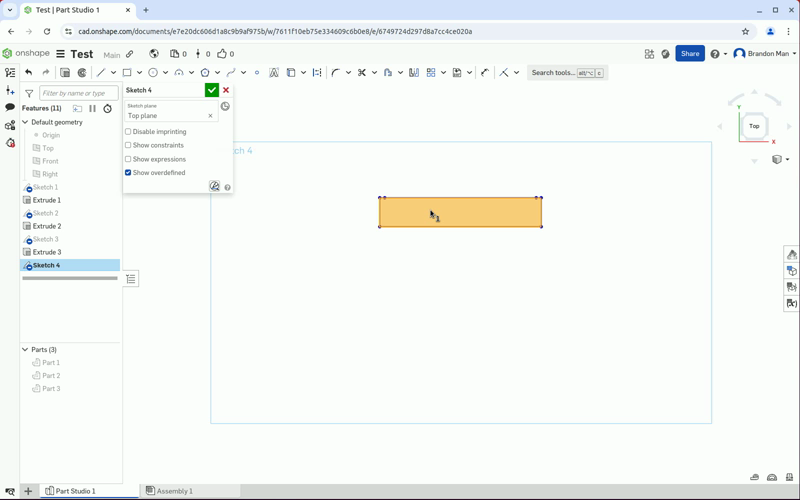
mouse_move(73, 352)
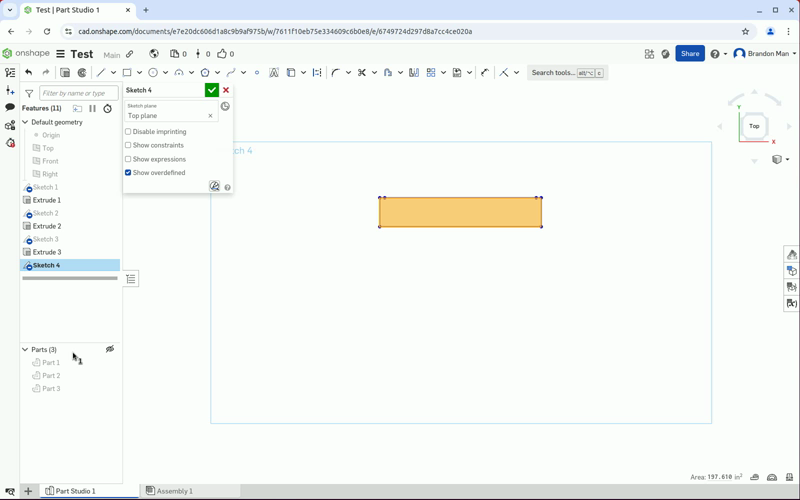
key(shift+y)
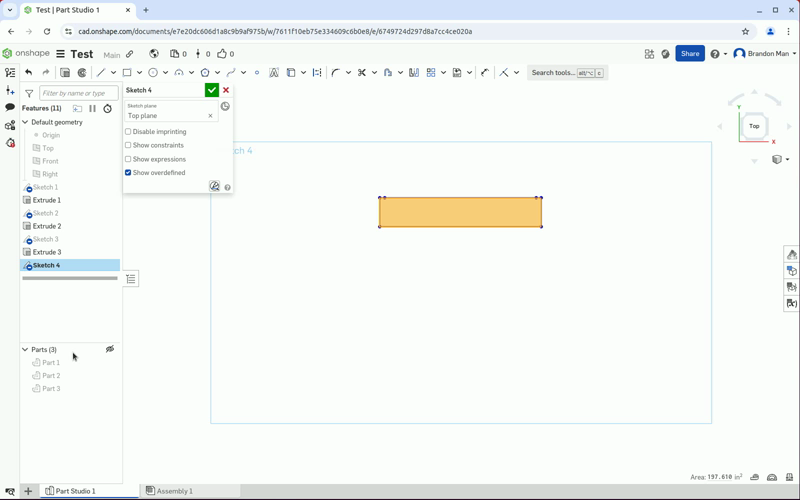
key(shift+e)
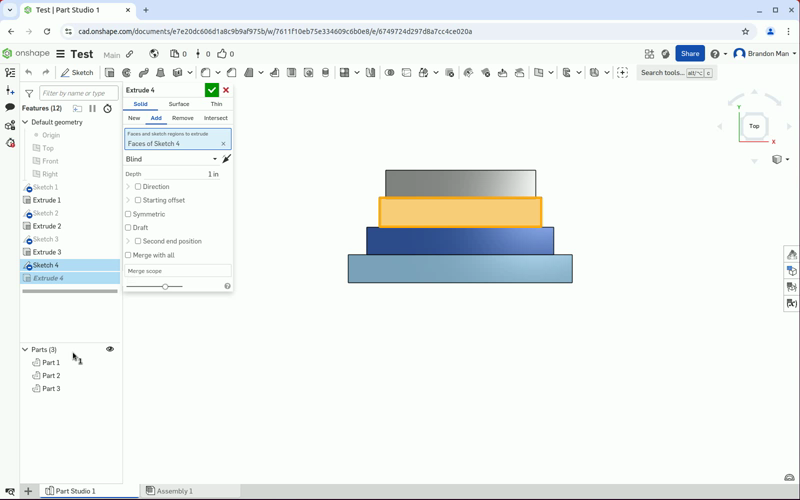
mouse_move(143, 106)
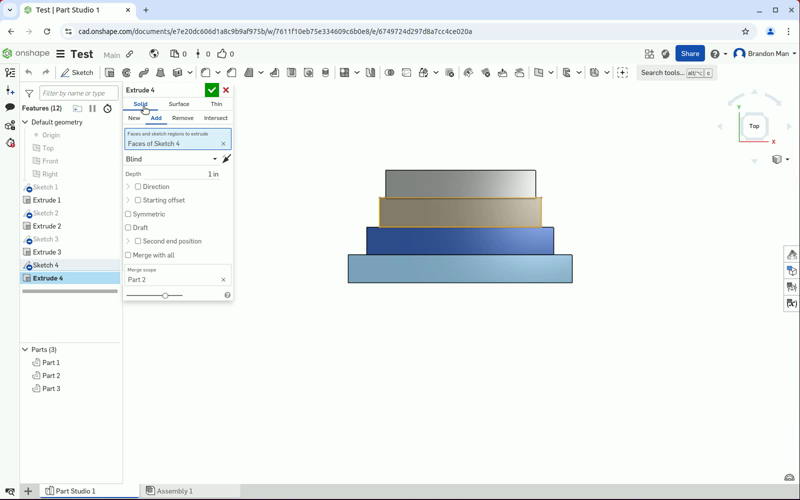
click(143, 106)
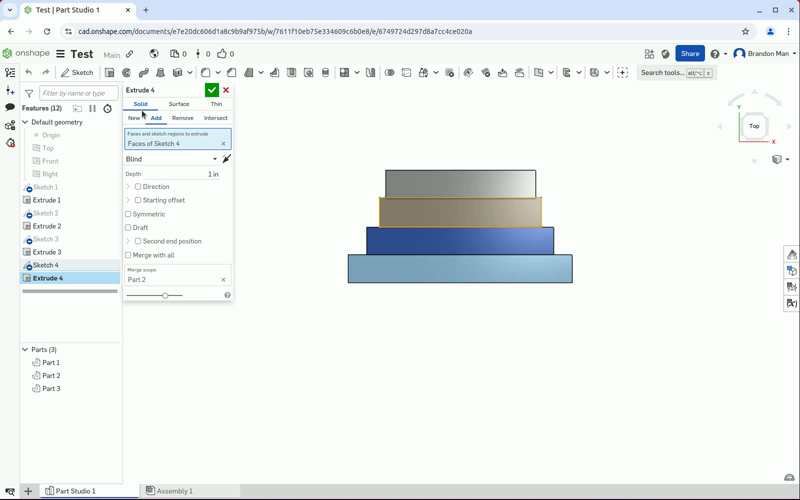
mouse_move(137, 120)
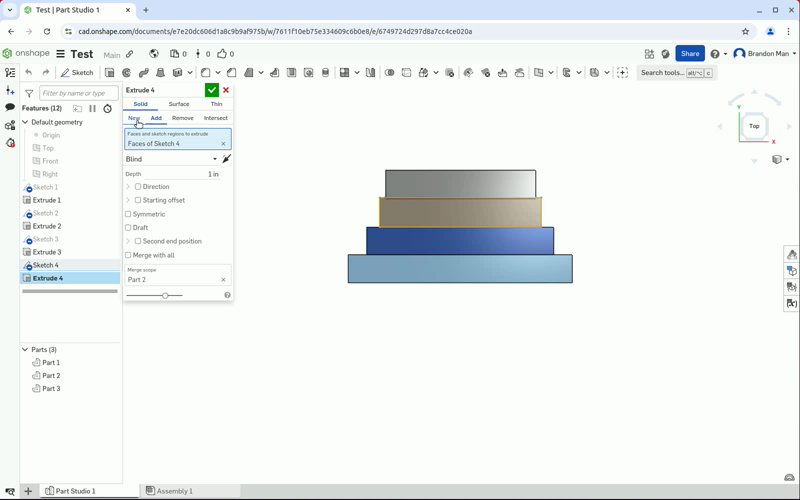
click(137, 120)
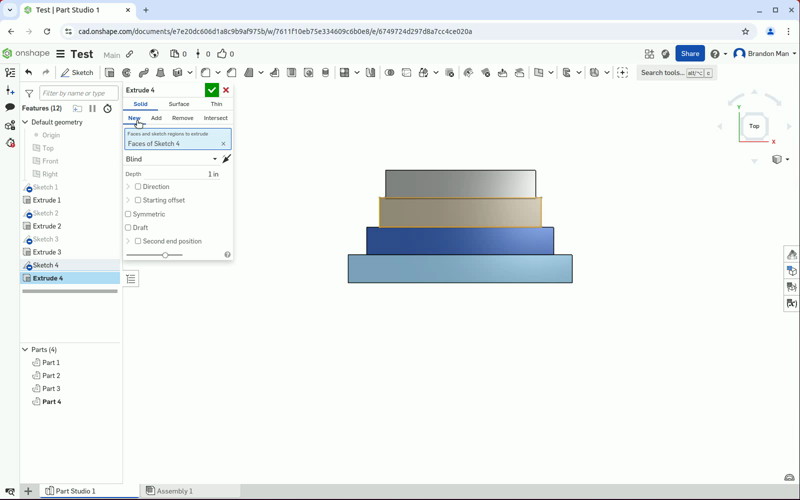
key(tab, 4)
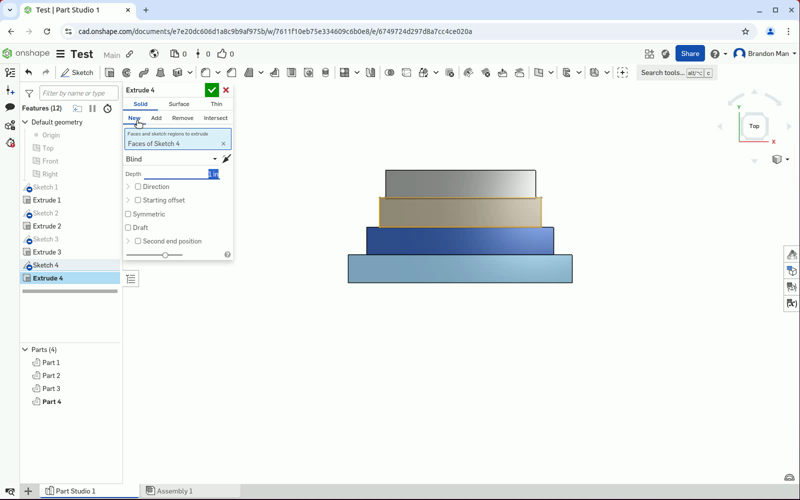
text(3.851)
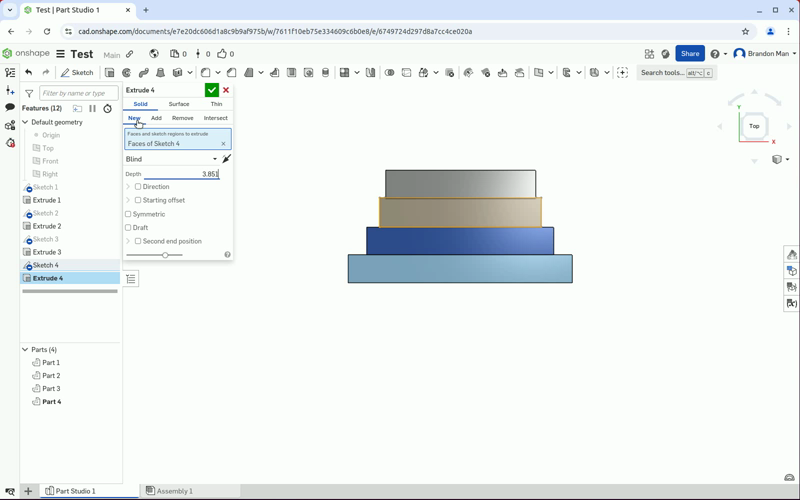
key(enter)
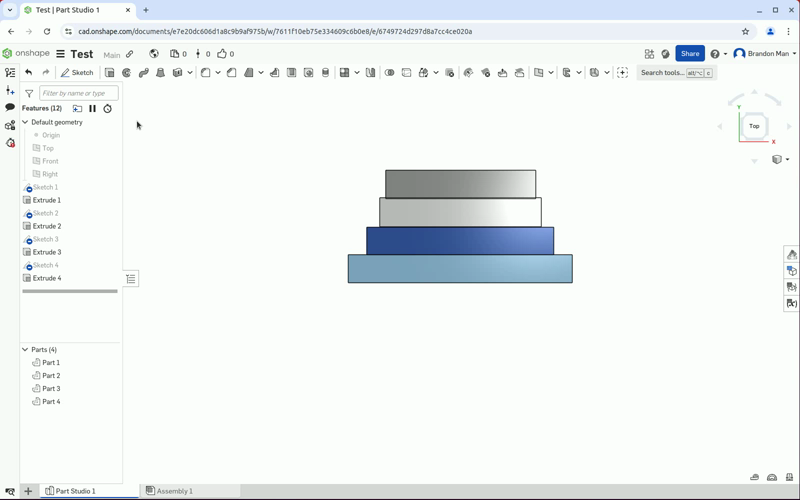
key(shift+h)
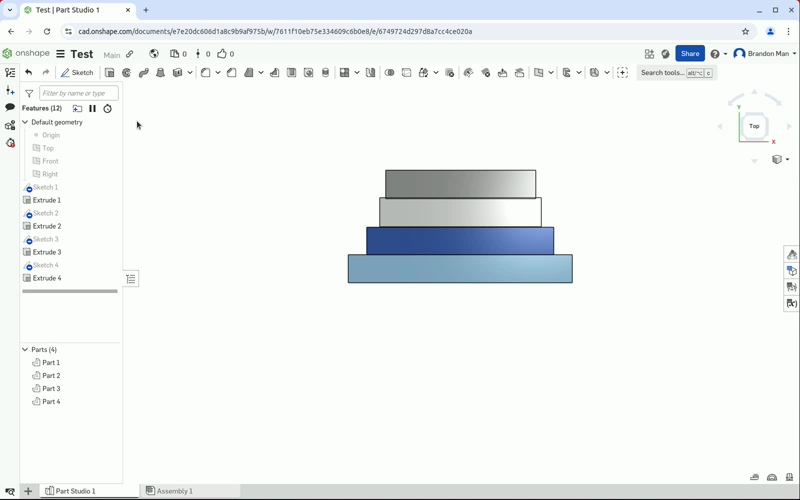
key(shift+h)
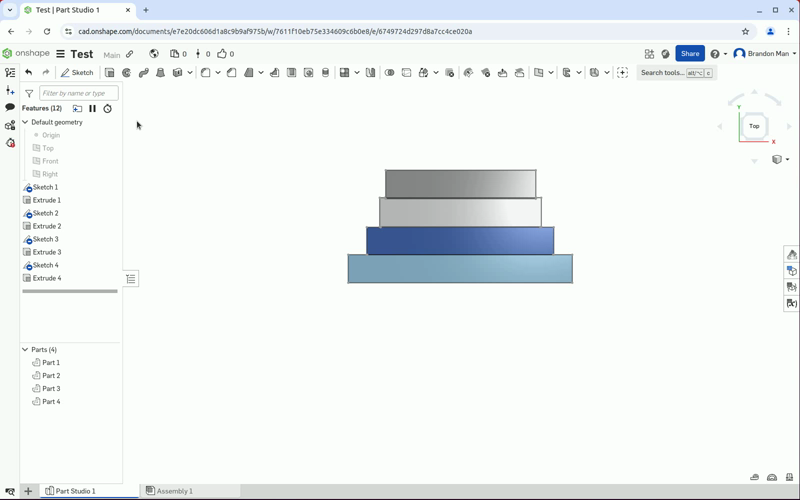
key(shift+7)
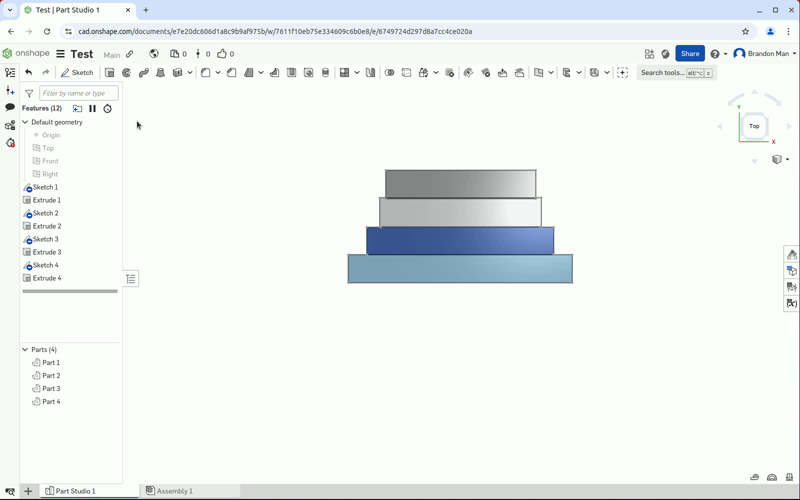
key(up, 3)
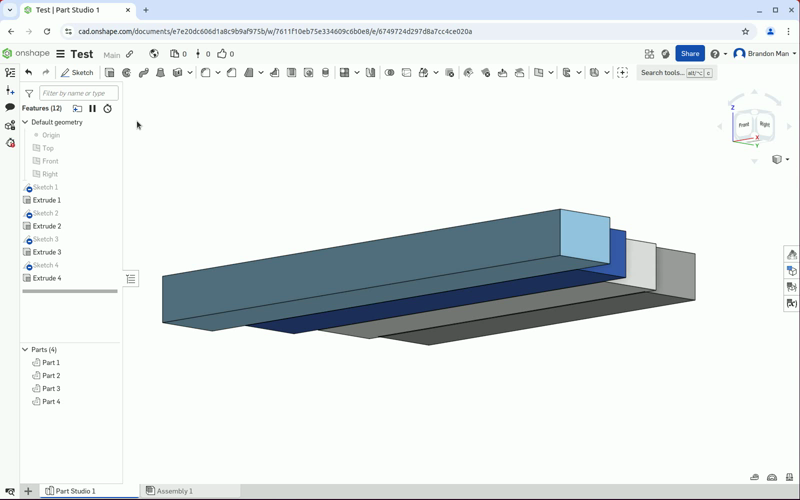
key(left, 3)
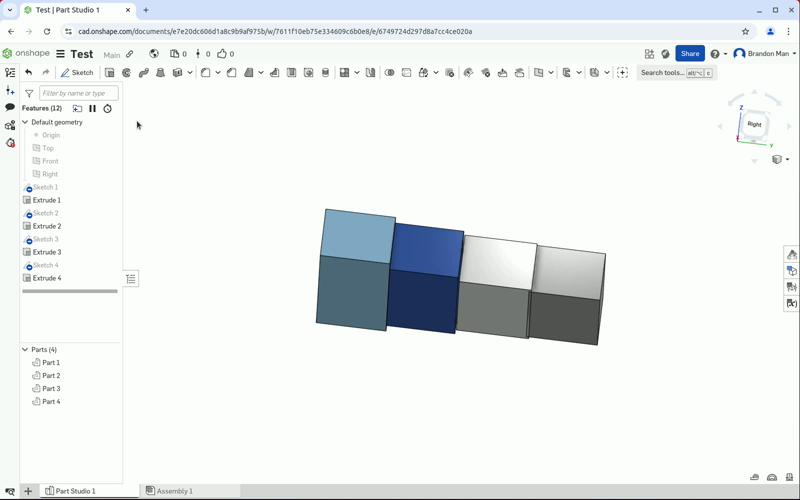
key(right, 3)
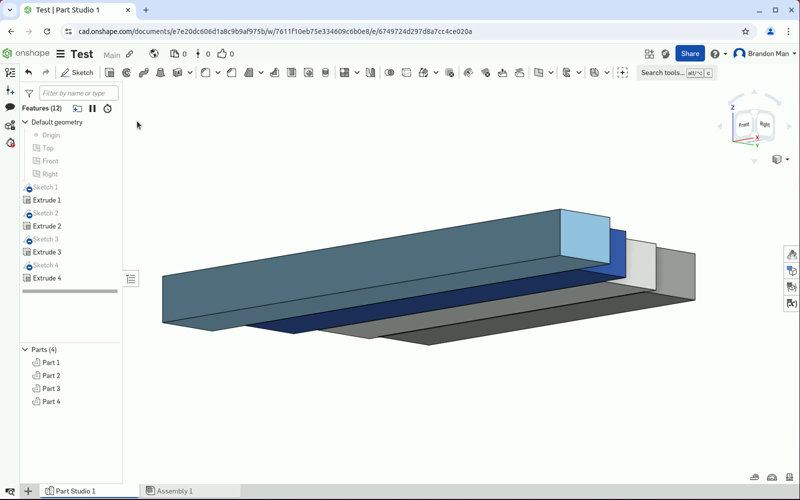
key(down, 3)
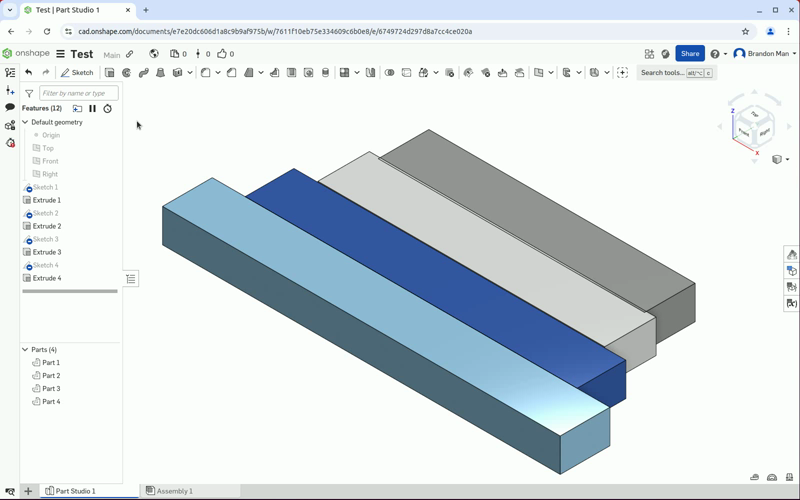
mouse_move(73, 189)
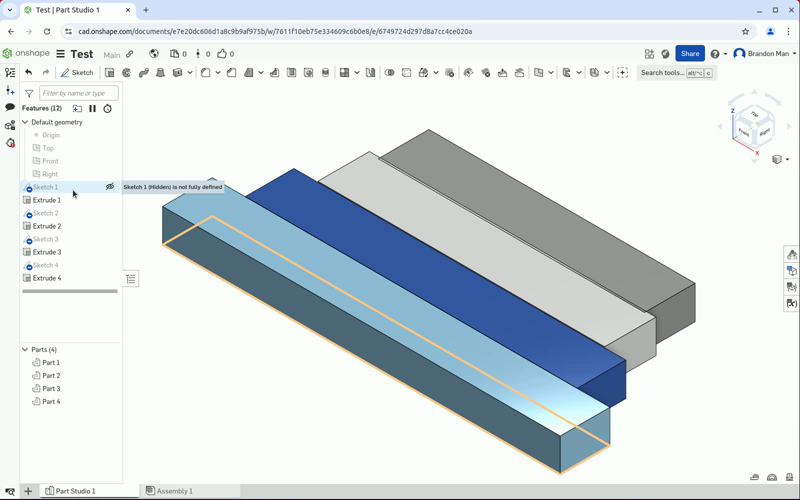
click(73, 189)